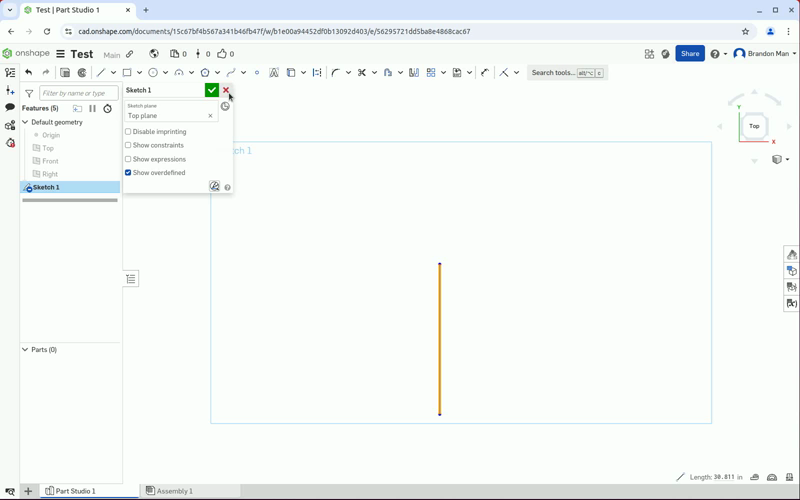
key(shift+h)
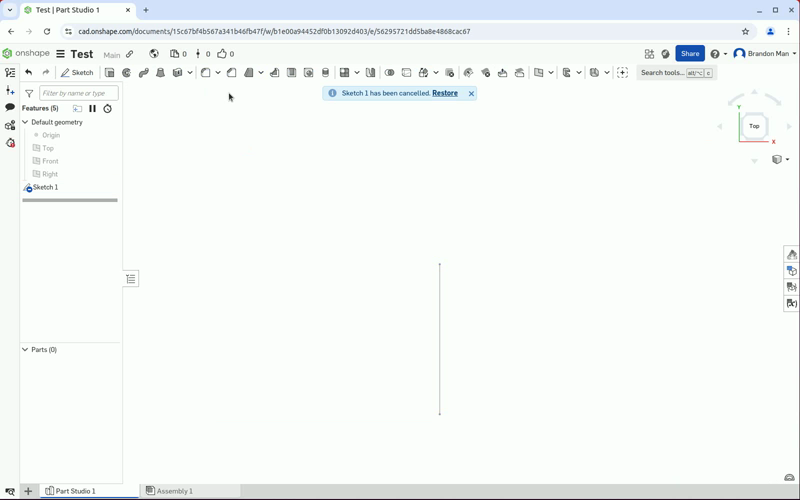
key(shift+s)
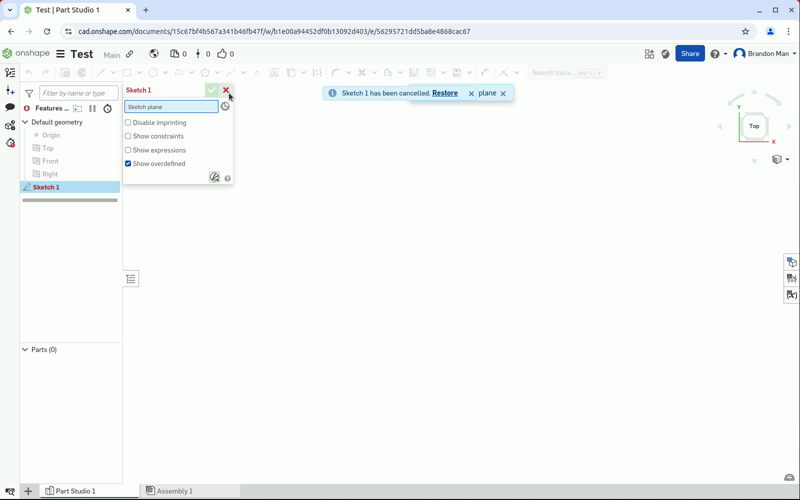
mouse_move(73, 150)
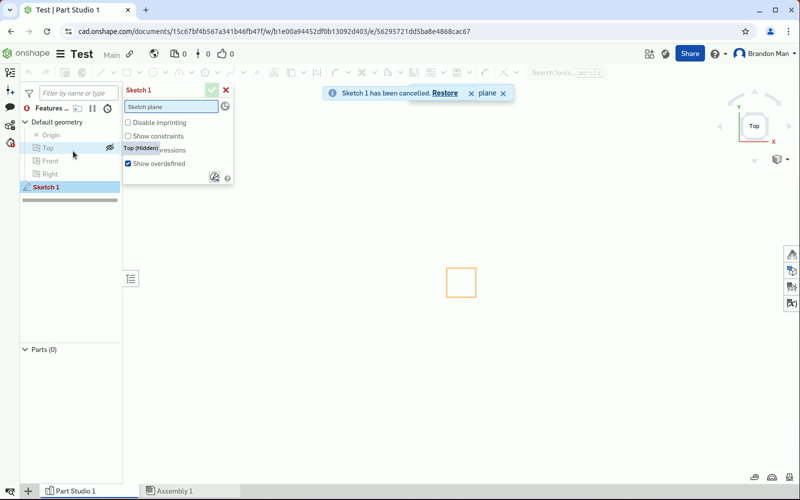
click(73, 150)
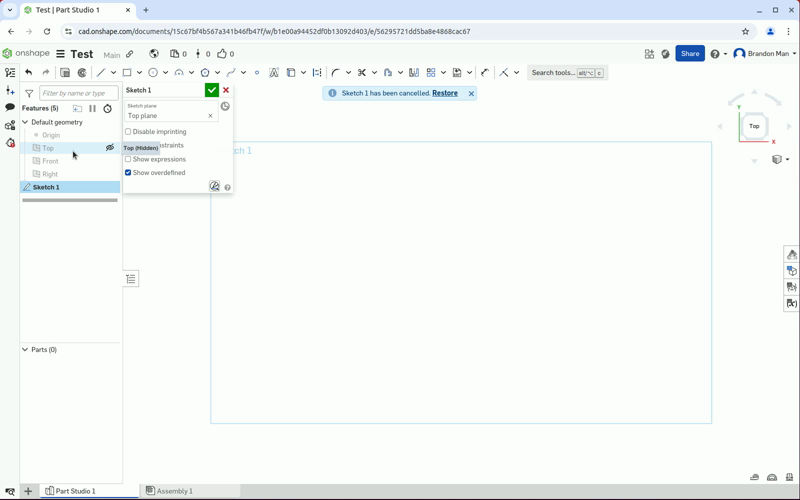
mouse_move(73, 352)
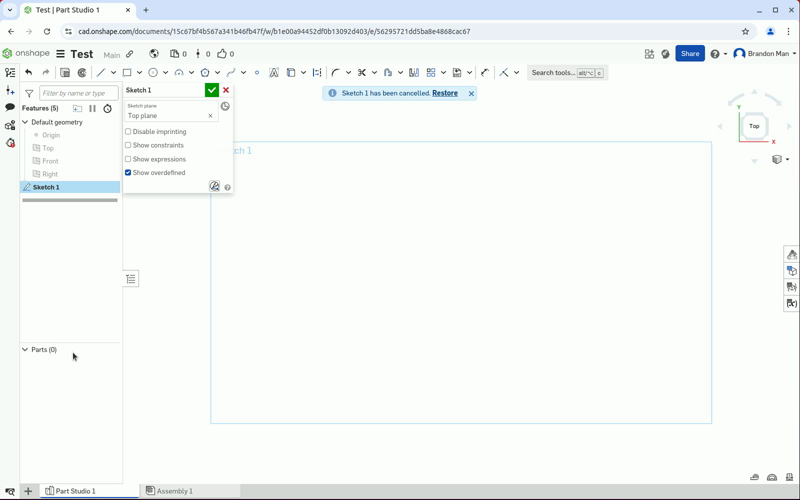
key(y)
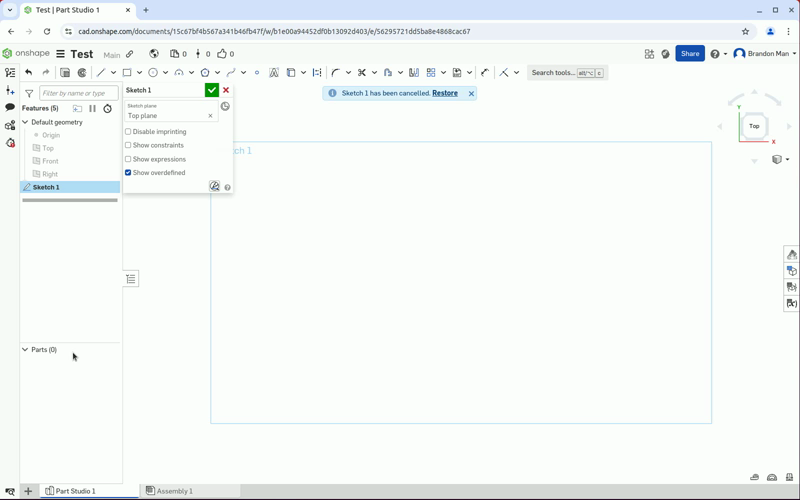
key(c)
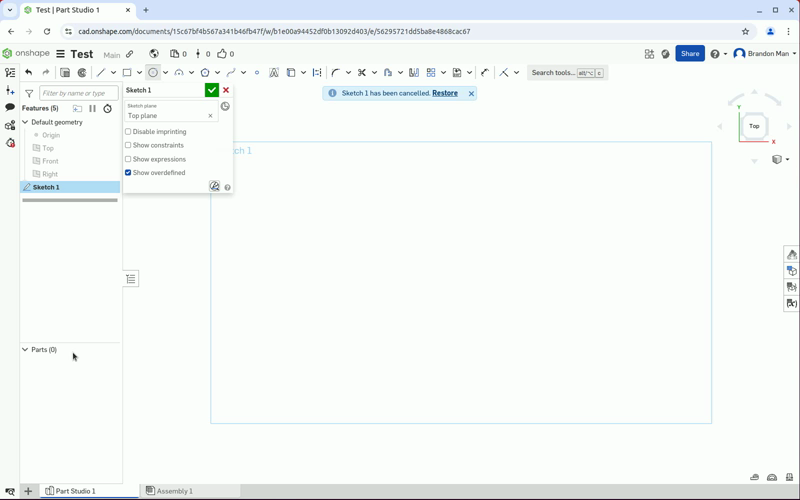
key_down(shift)
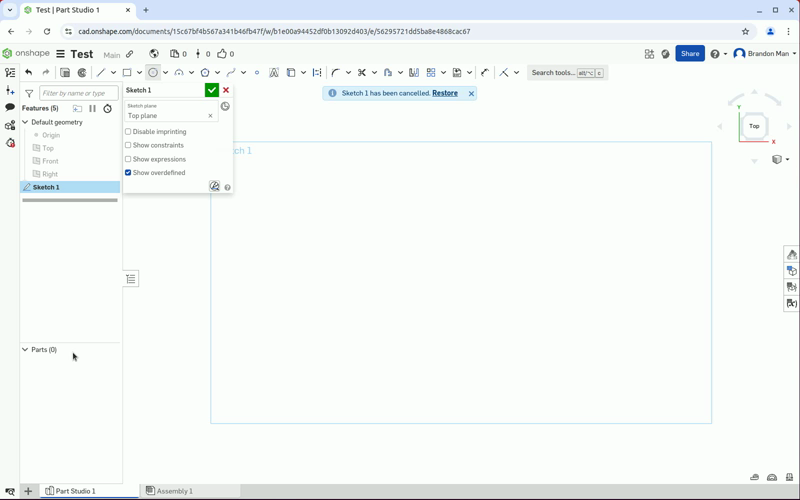
mouse_move(461, 282)
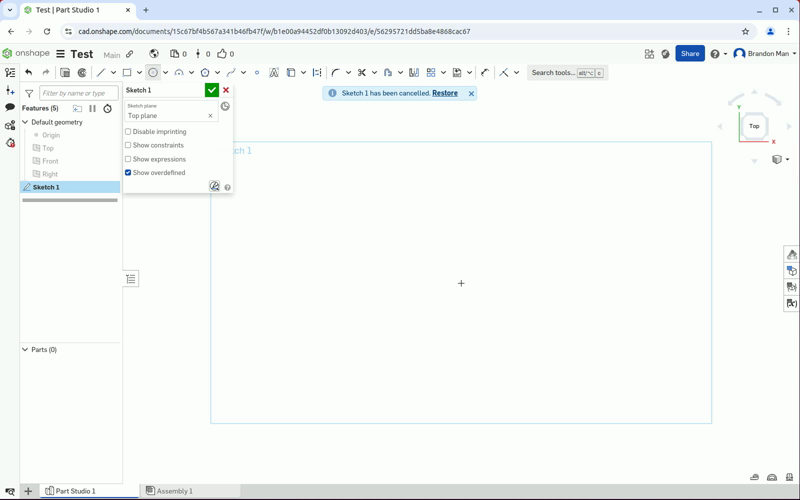
click(461, 282)
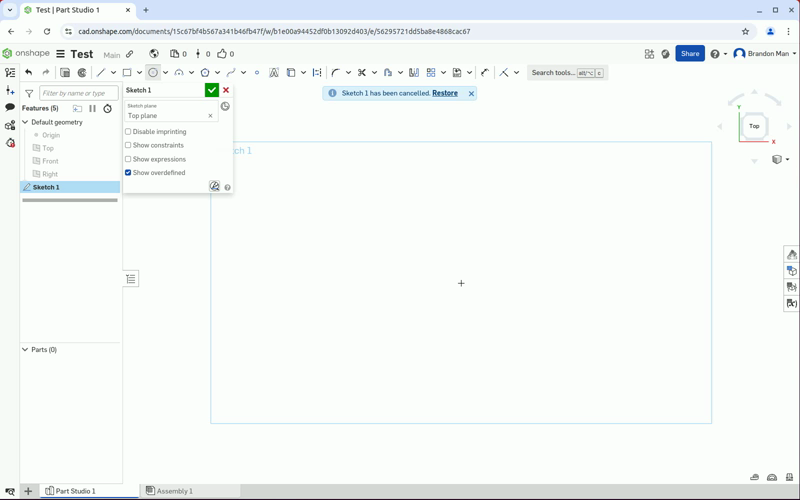
key_up(shift)
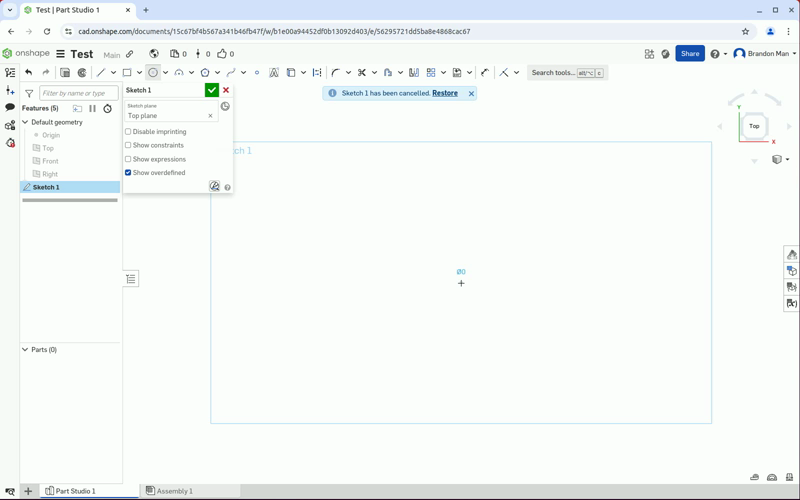
mouse_move(574, 282)
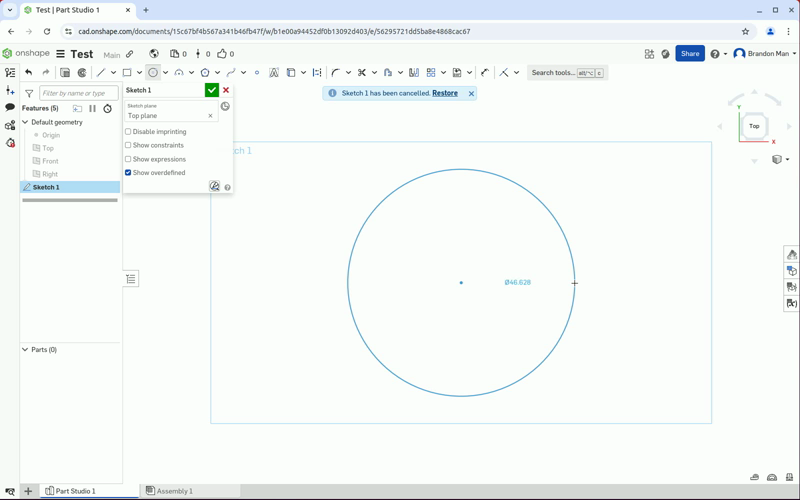
click(574, 282)
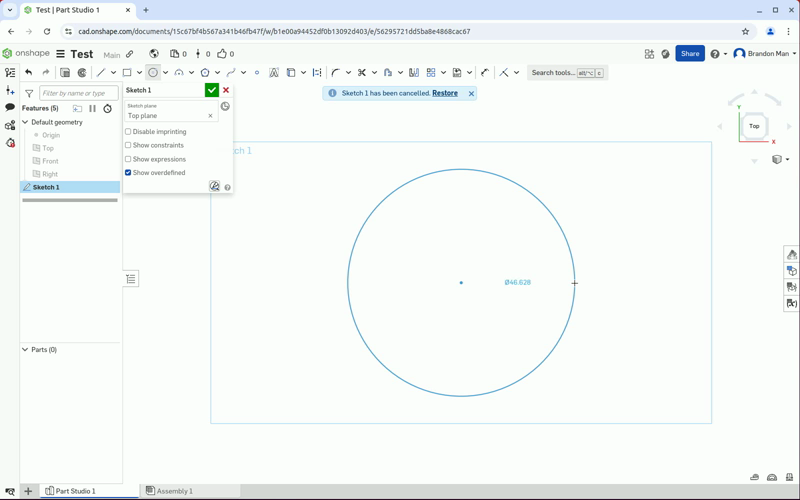
key(esc)
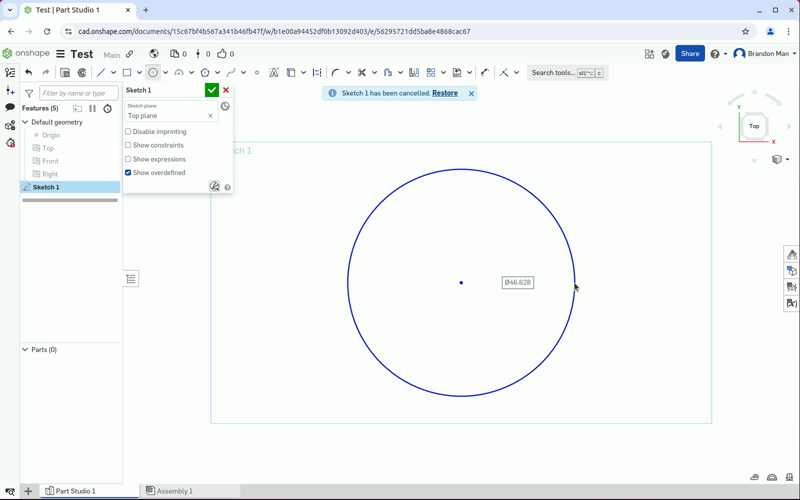
key(c)
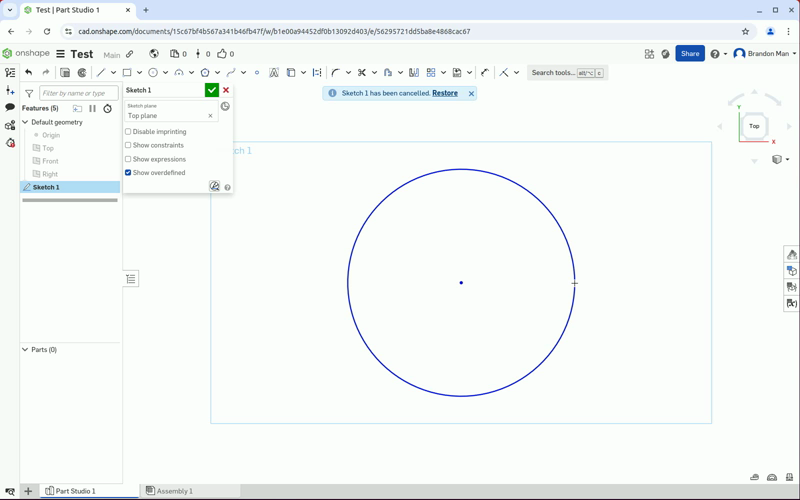
key_down(shift)
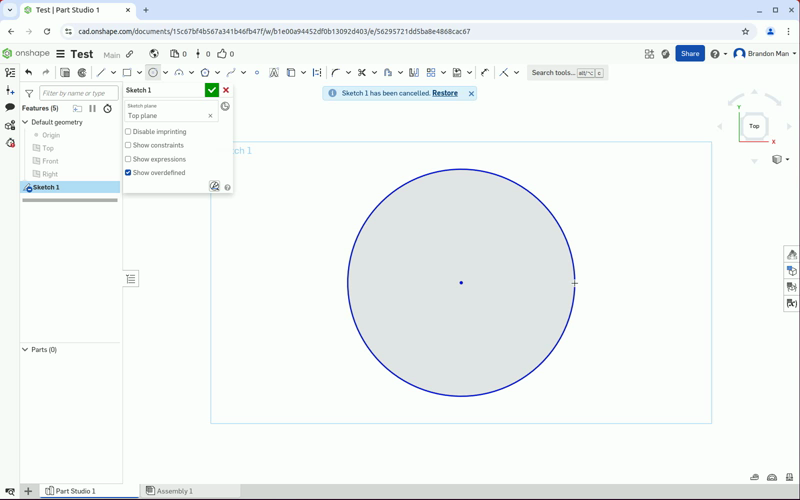
mouse_move(461, 282)
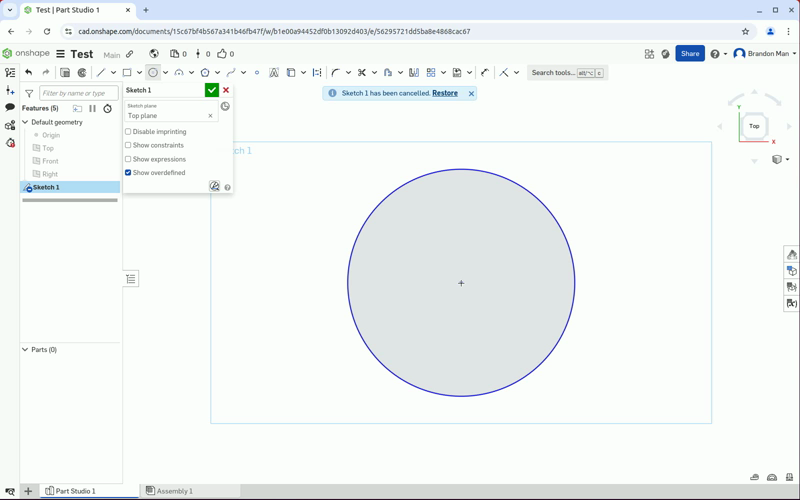
click(461, 282)
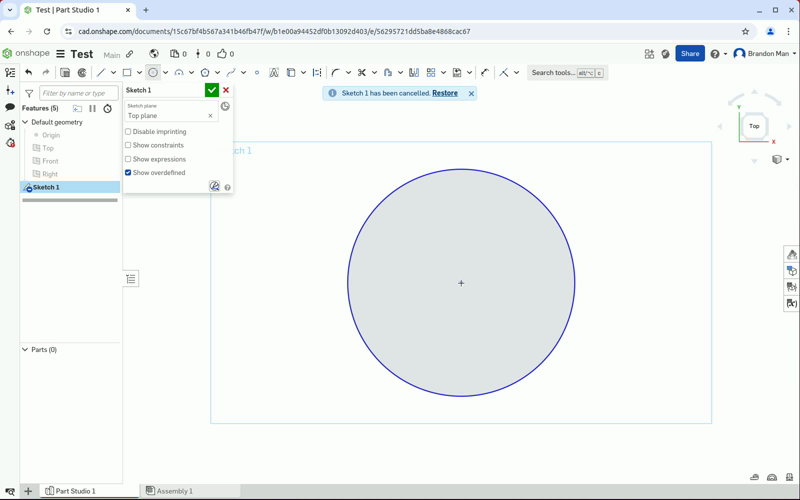
key_up(shift)
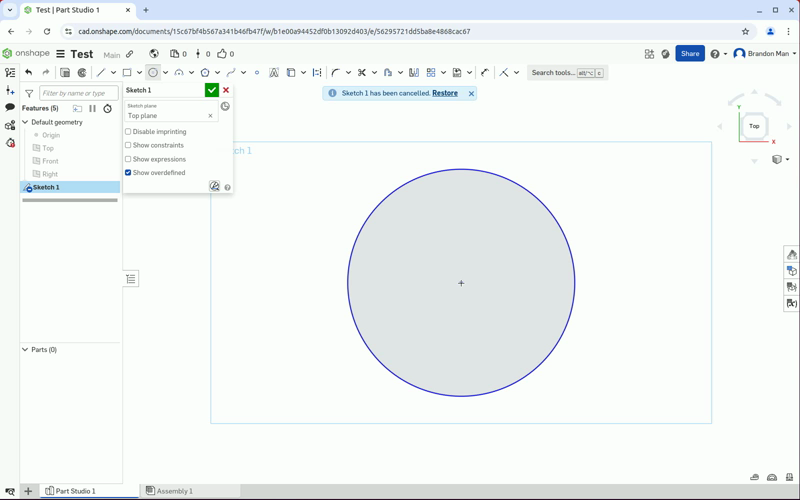
mouse_move(529, 282)
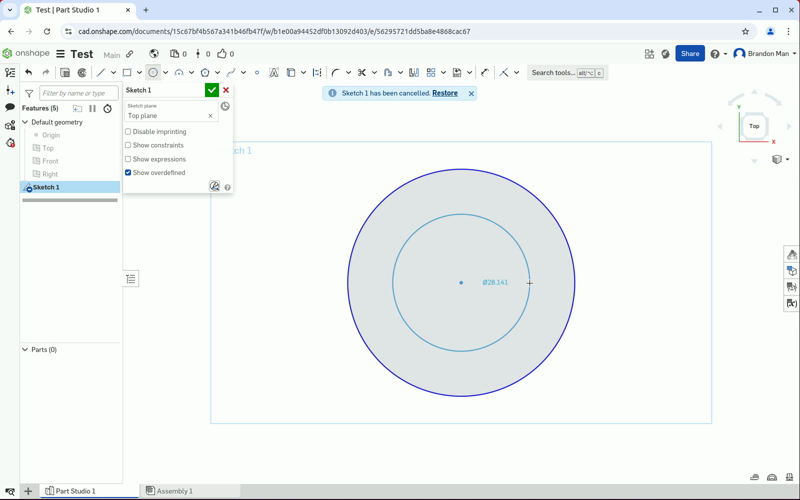
click(529, 282)
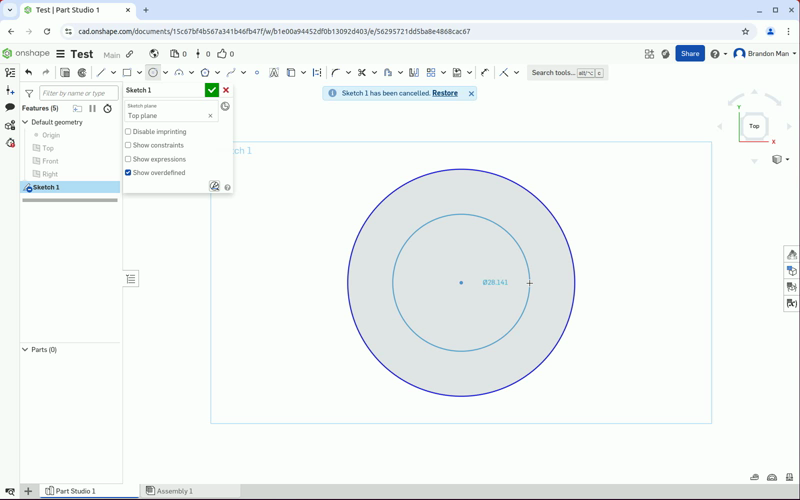
key(esc)
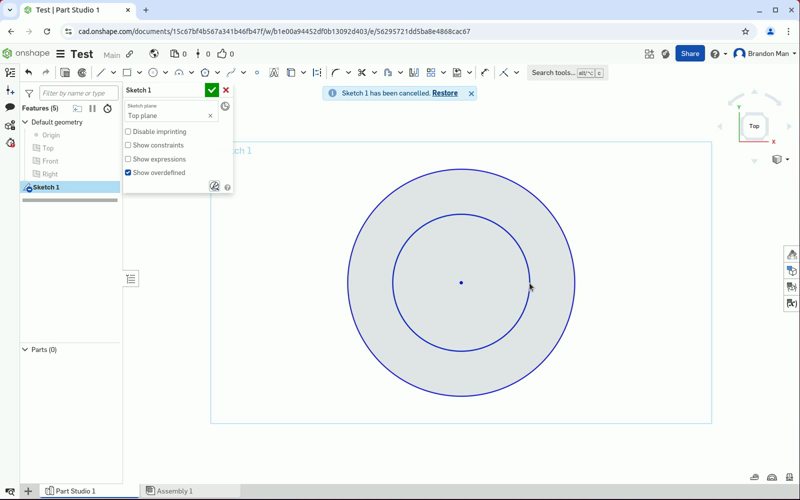
mouse_move(374, 281)
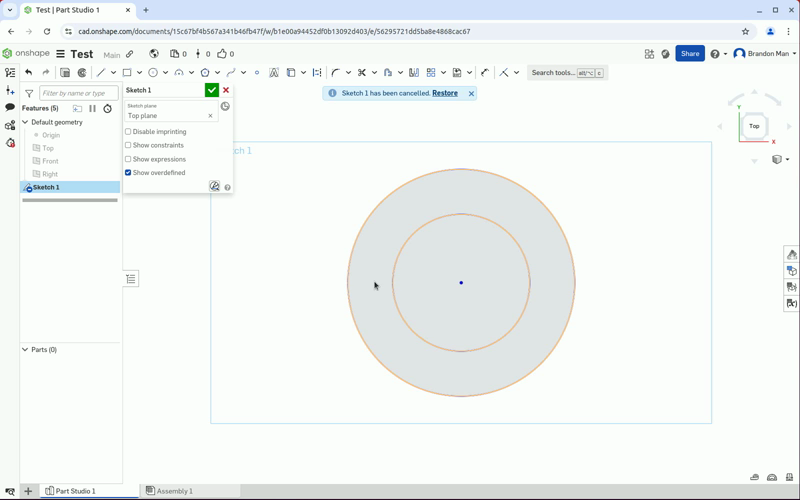
click(374, 281)
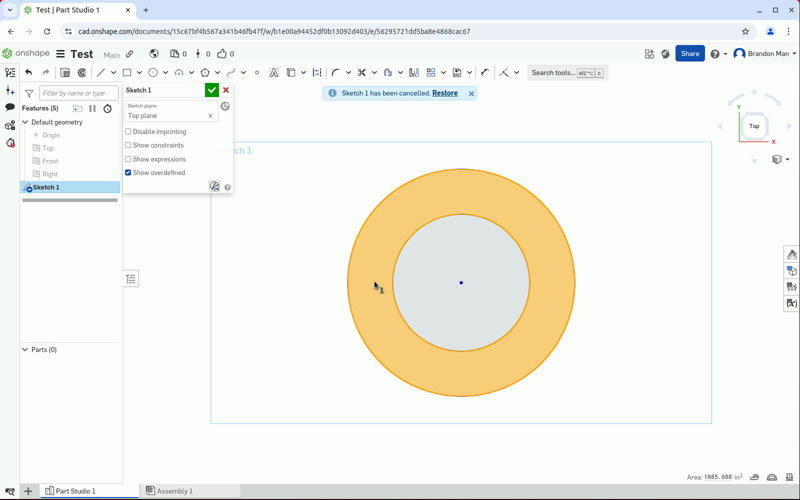
mouse_move(73, 352)
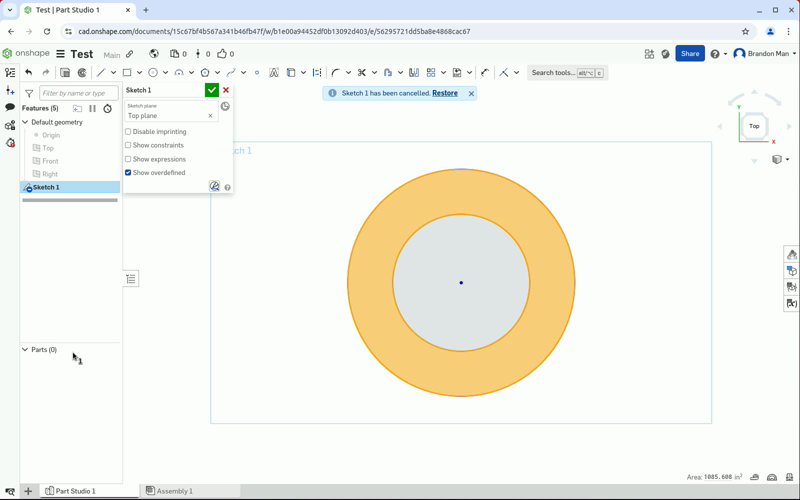
key(shift+y)
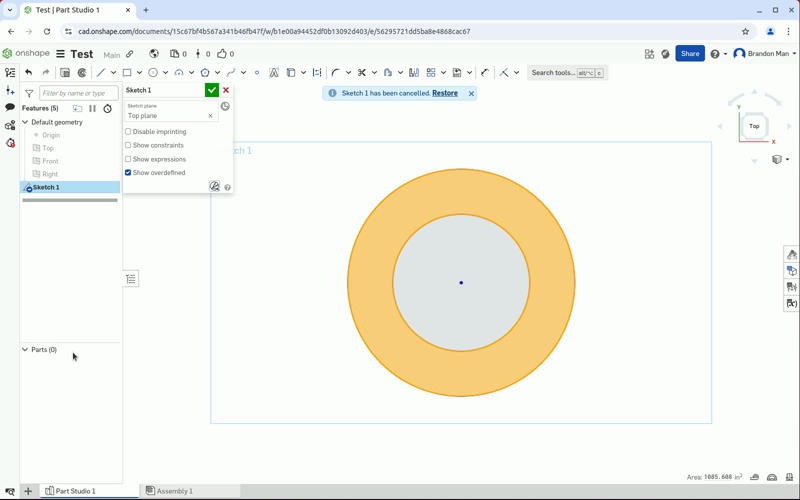
key(shift+e)
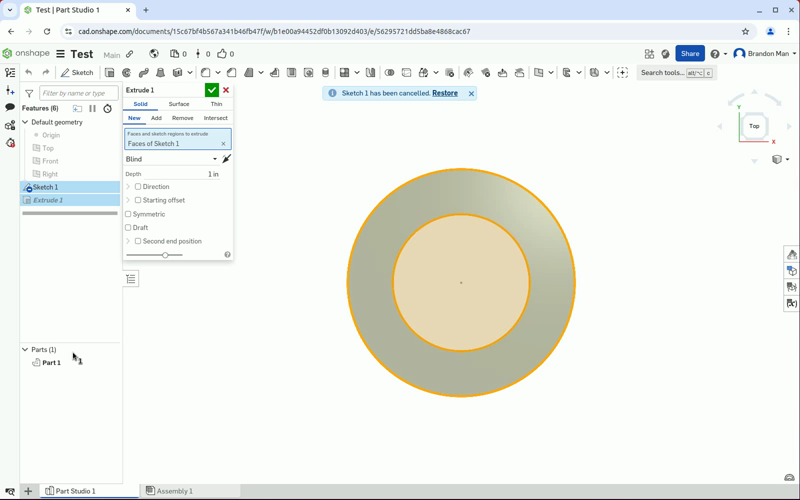
mouse_move(143, 106)
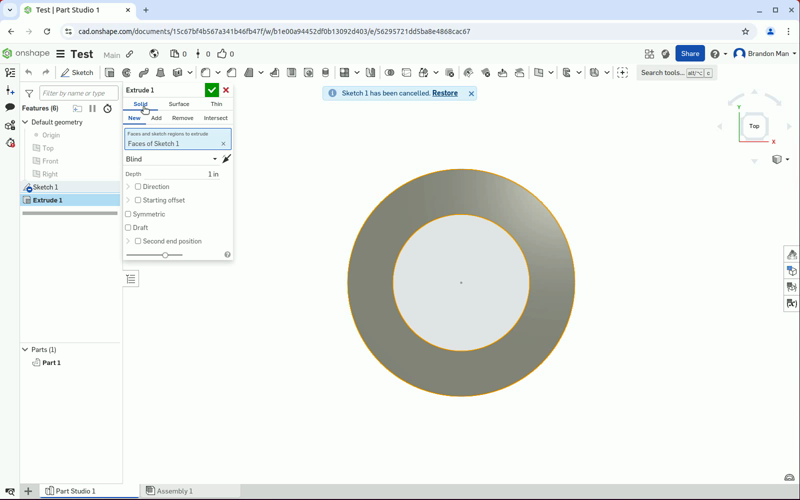
click(143, 106)
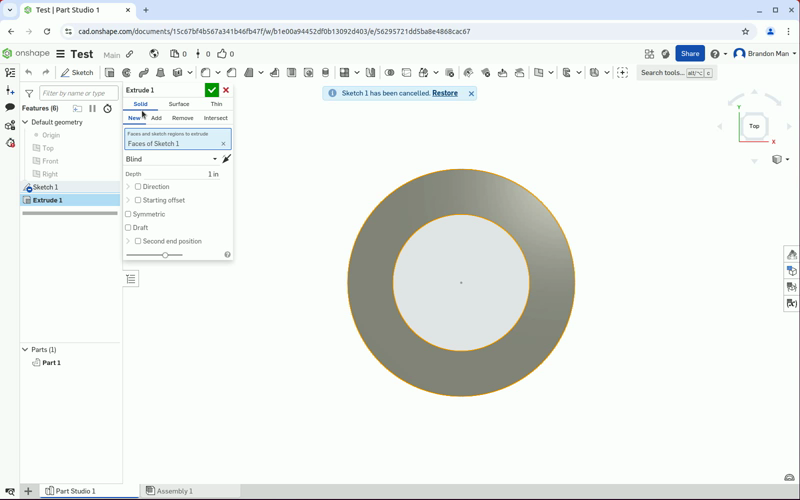
mouse_move(137, 120)
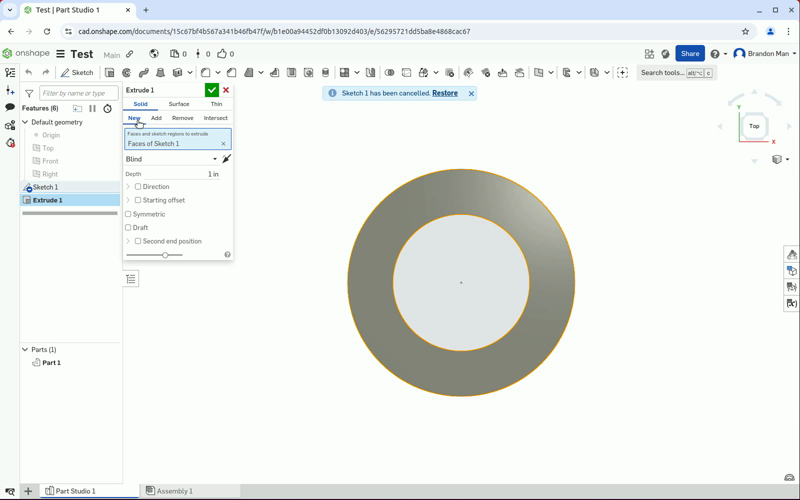
click(137, 120)
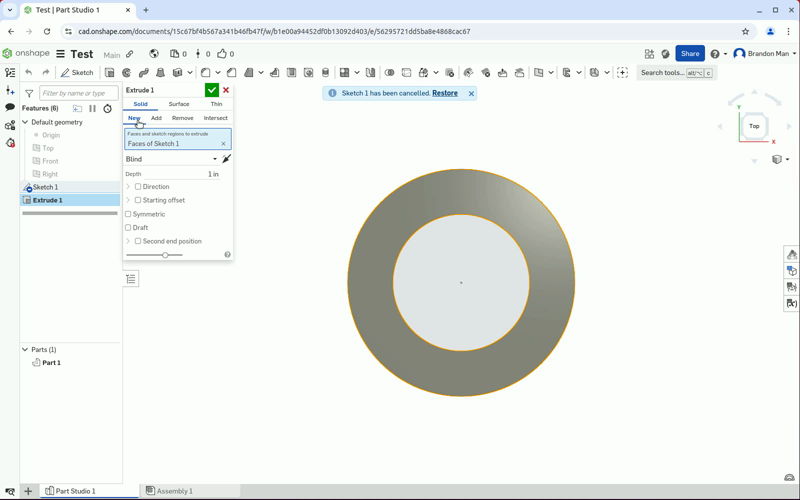
key(tab, 4)
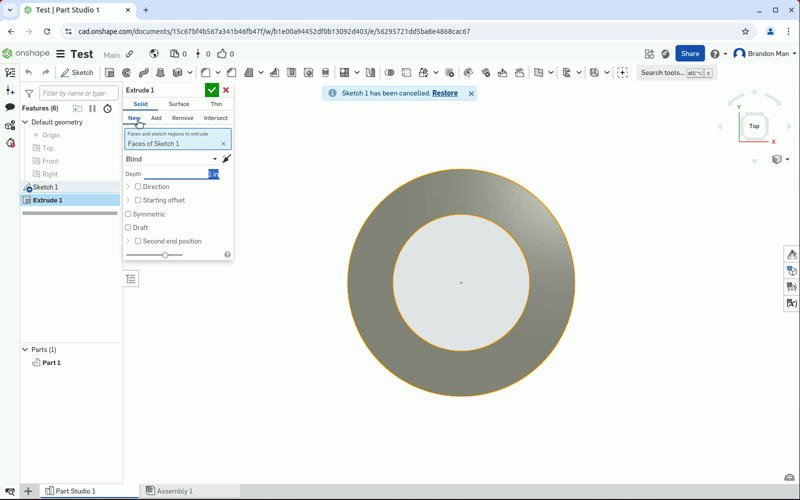
text(1.685)
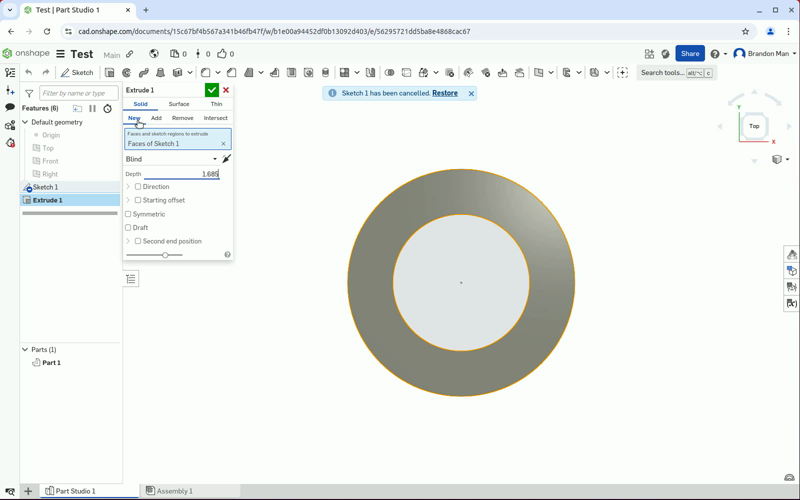
key(enter)
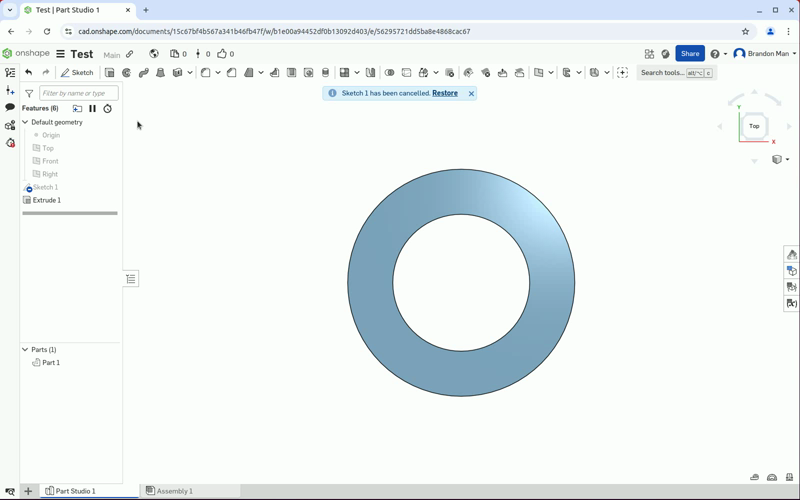
key(shift+h)
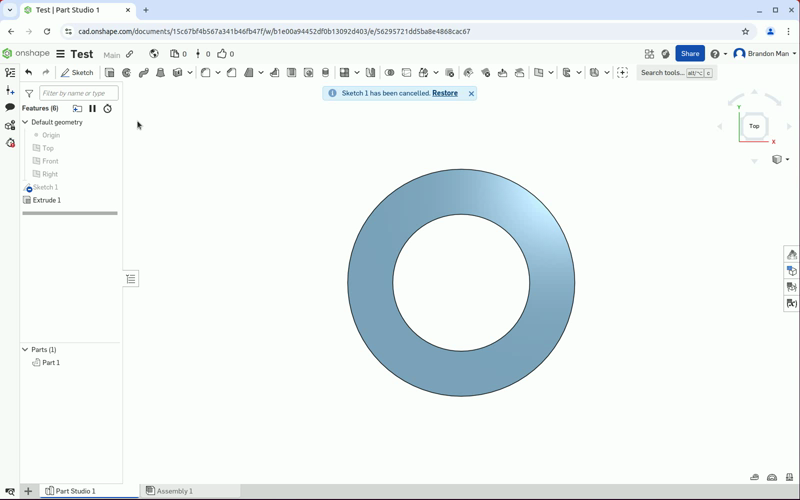
key(shift+h)
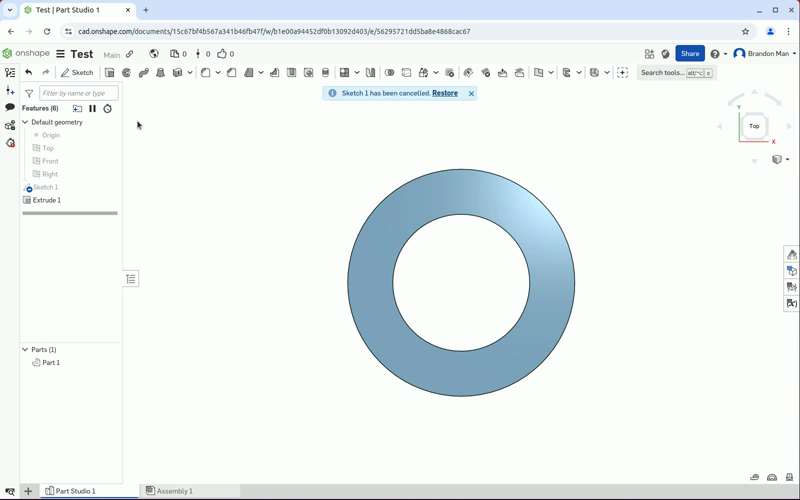
mouse_move(73, 189)
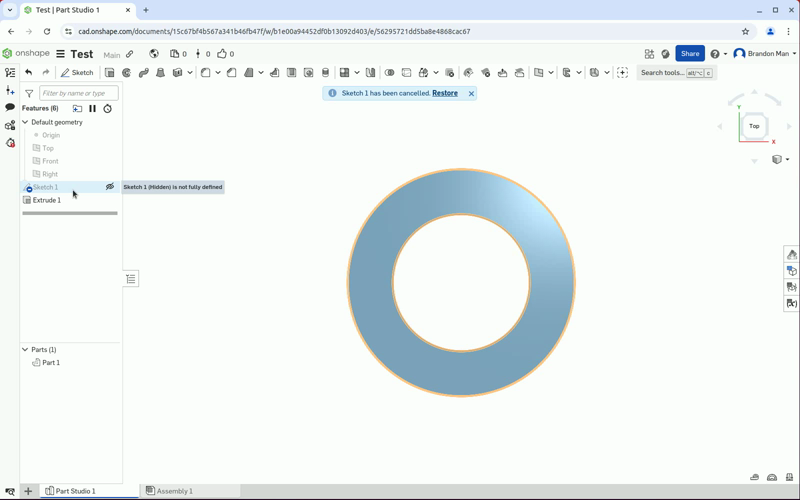
click(73, 189)
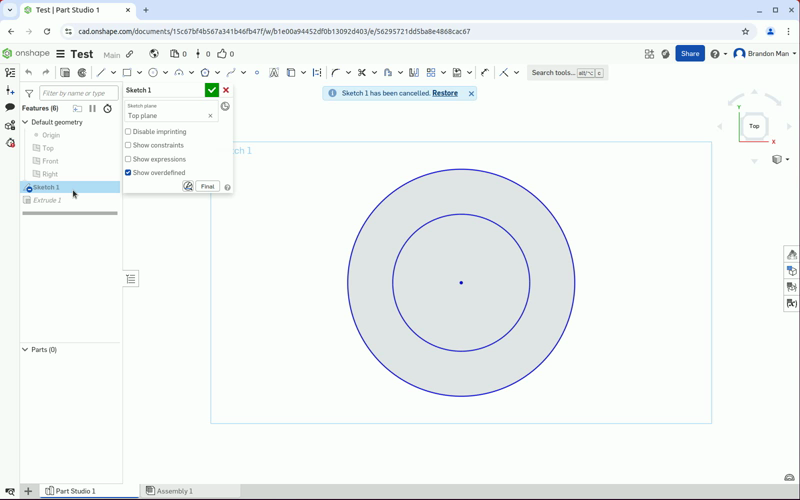
mouse_move(229, 92)
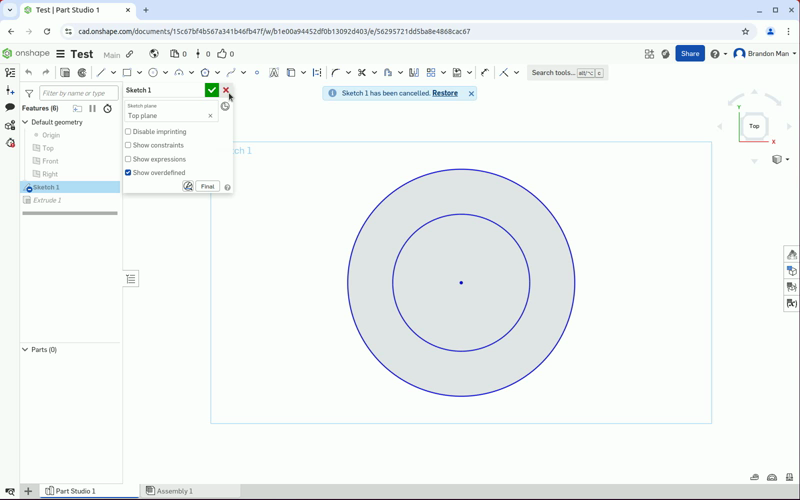
click(229, 92)
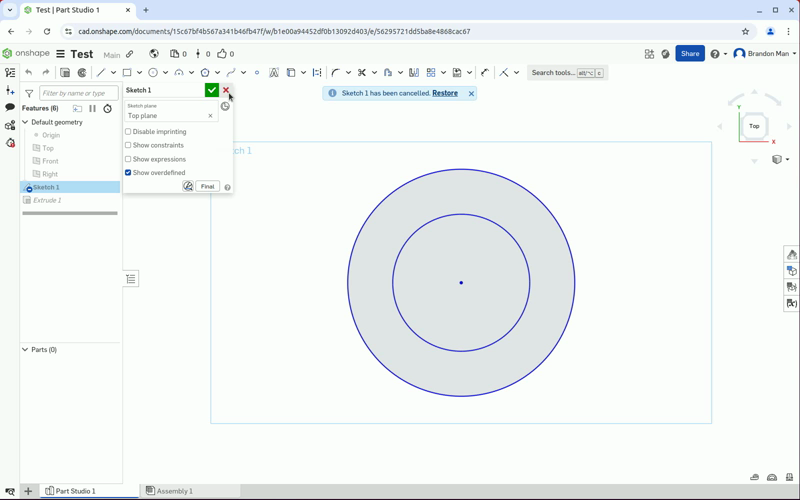
key(shift+s)
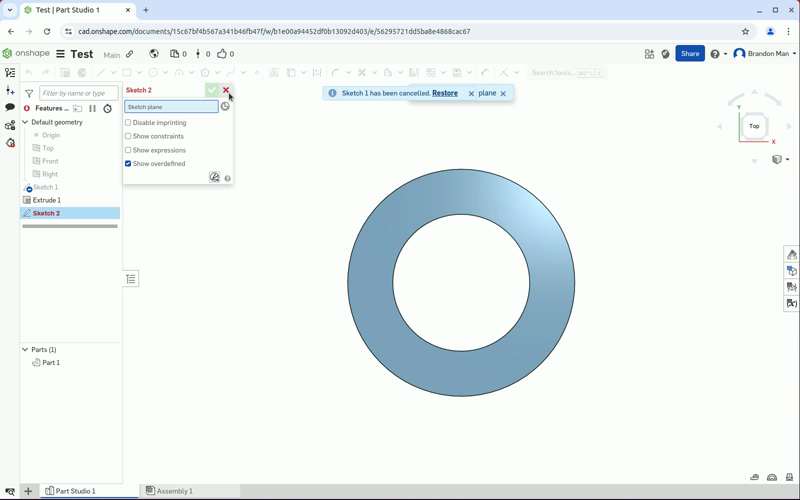
mouse_move(73, 150)
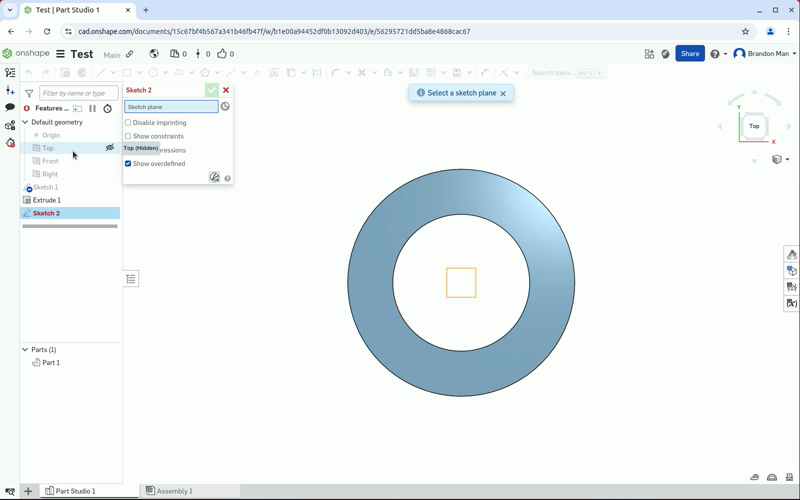
click(73, 150)
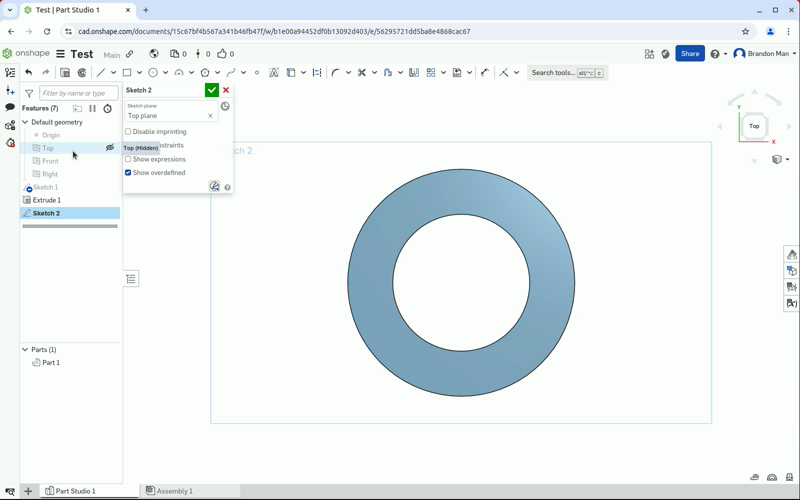
mouse_move(73, 352)
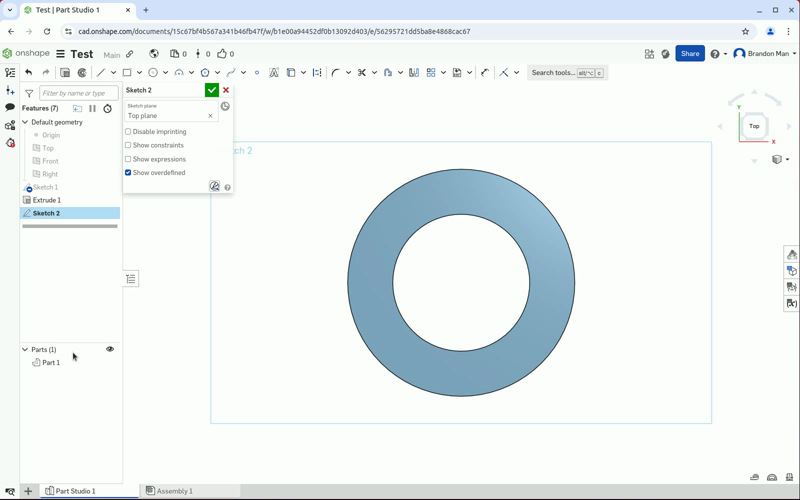
key(y)
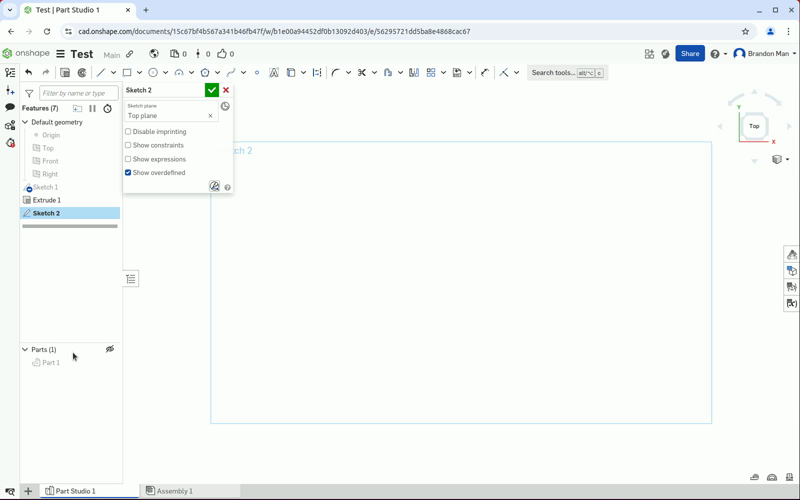
key(c)
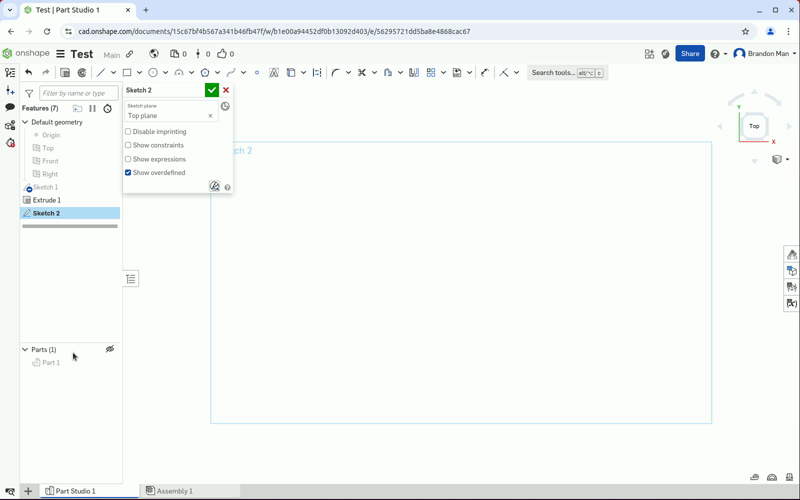
key_down(shift)
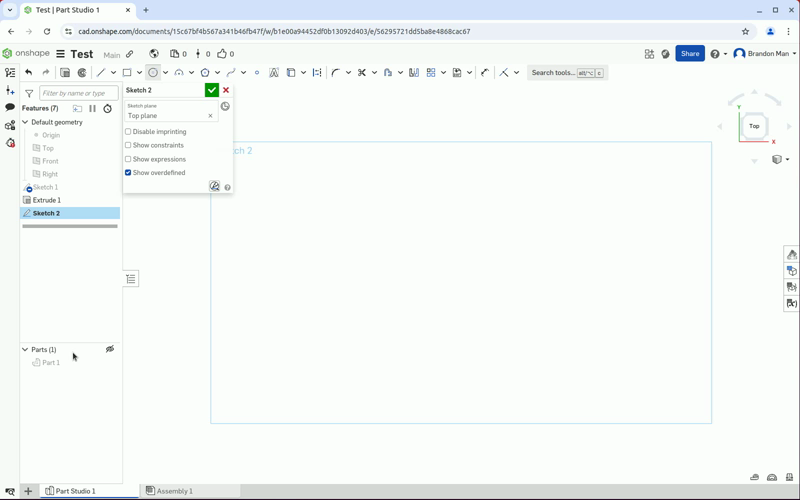
mouse_move(461, 282)
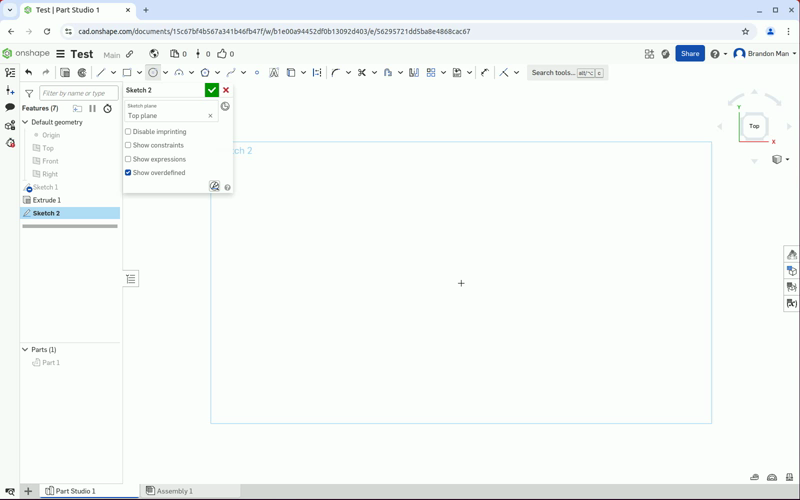
click(461, 282)
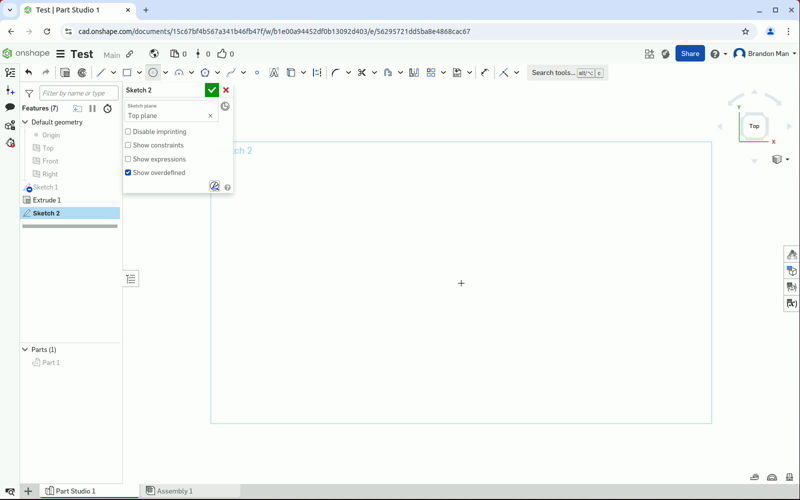
key_up(shift)
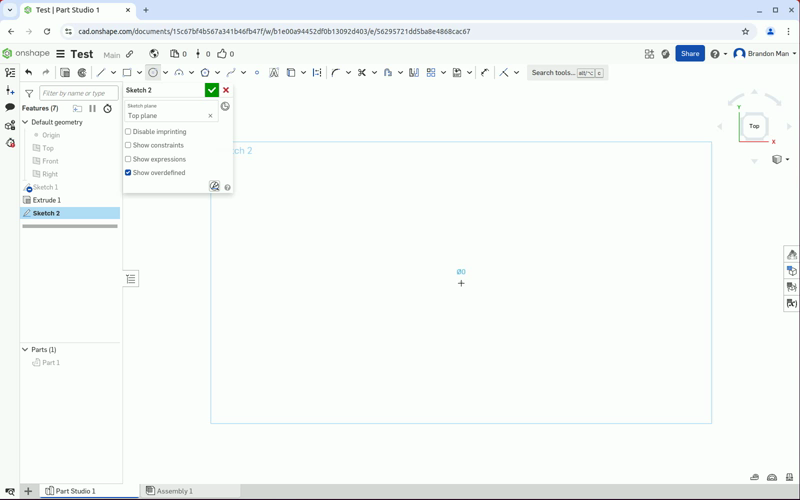
mouse_move(522, 282)
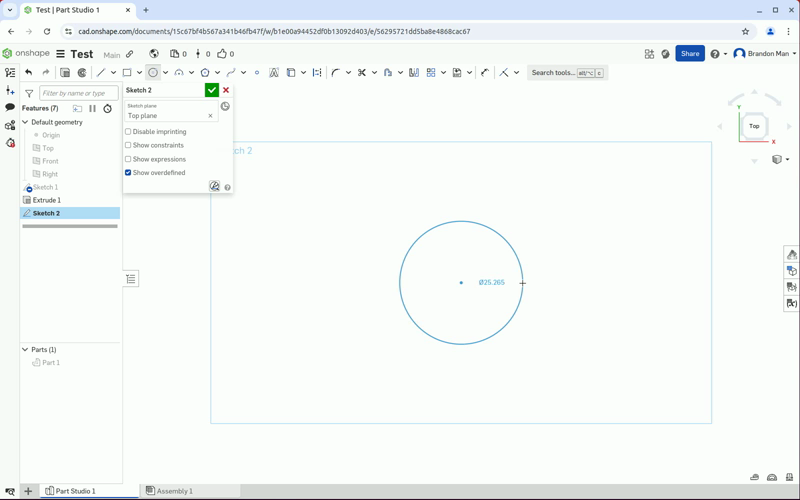
click(522, 282)
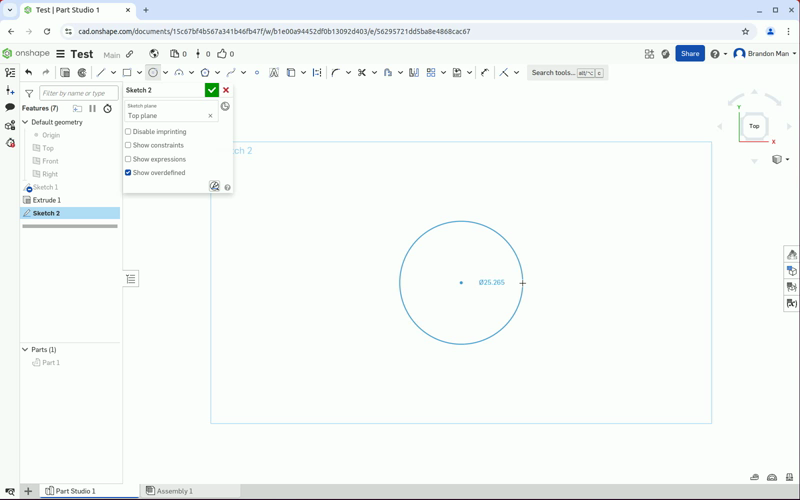
key(esc)
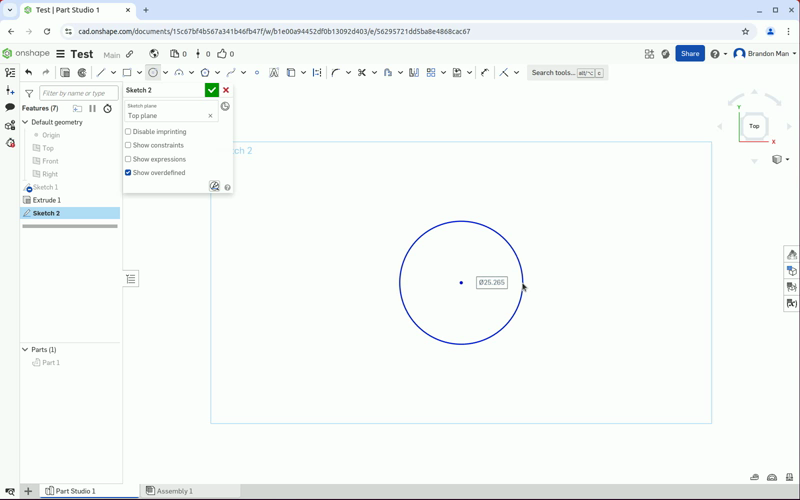
key(c)
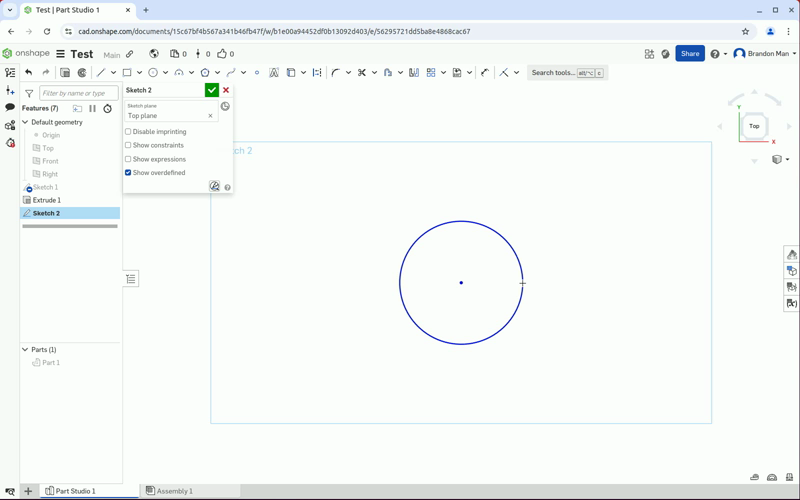
key_down(shift)
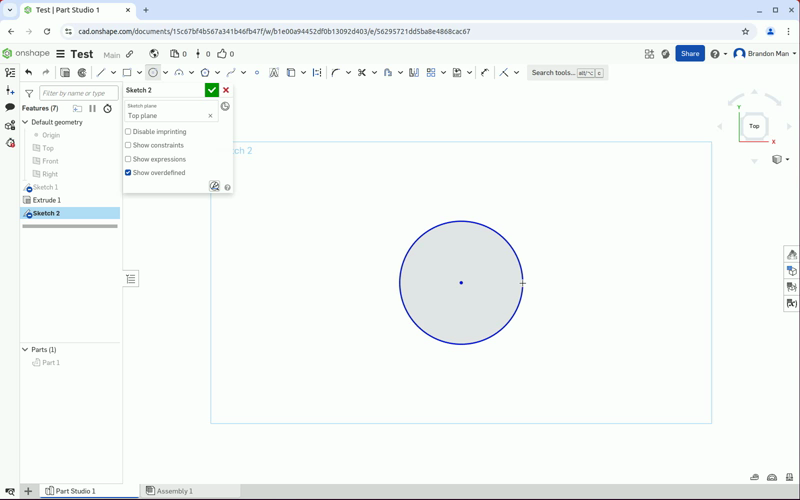
mouse_move(461, 282)
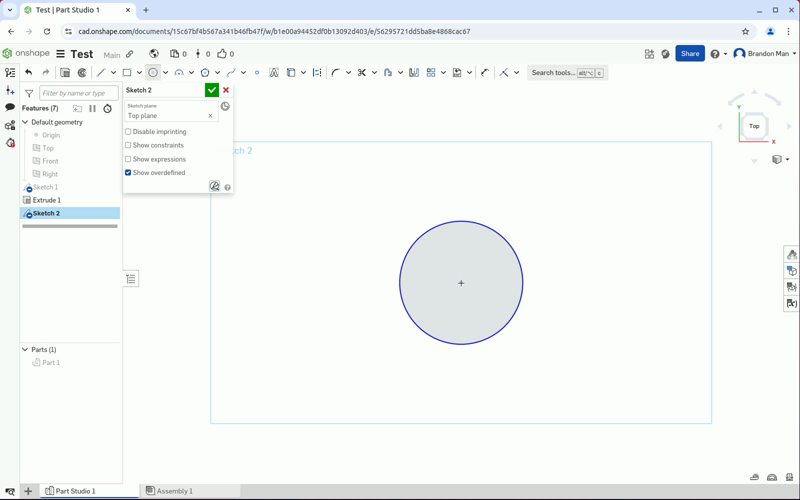
click(461, 282)
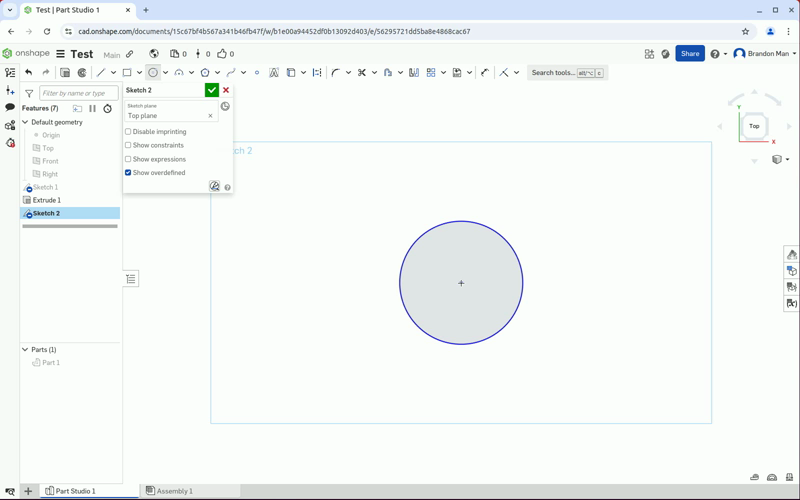
key_up(shift)
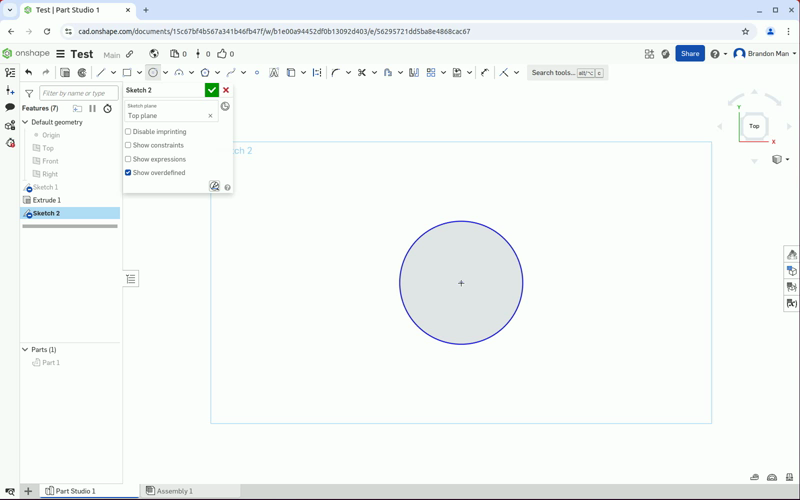
mouse_move(467, 282)
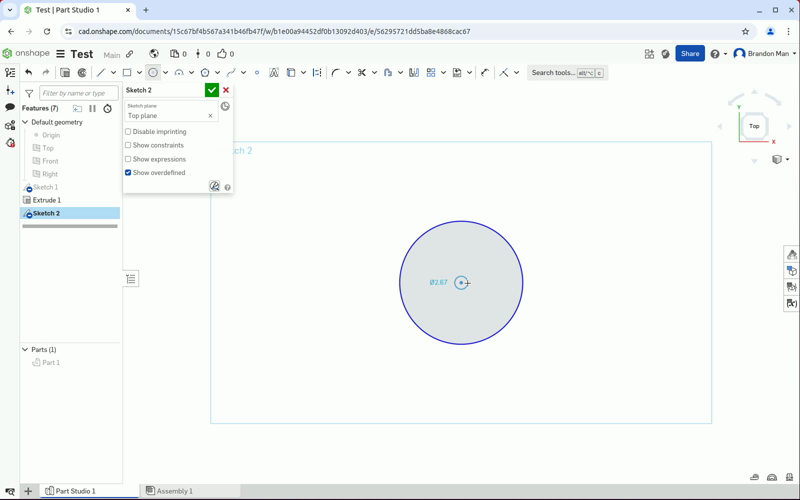
click(467, 282)
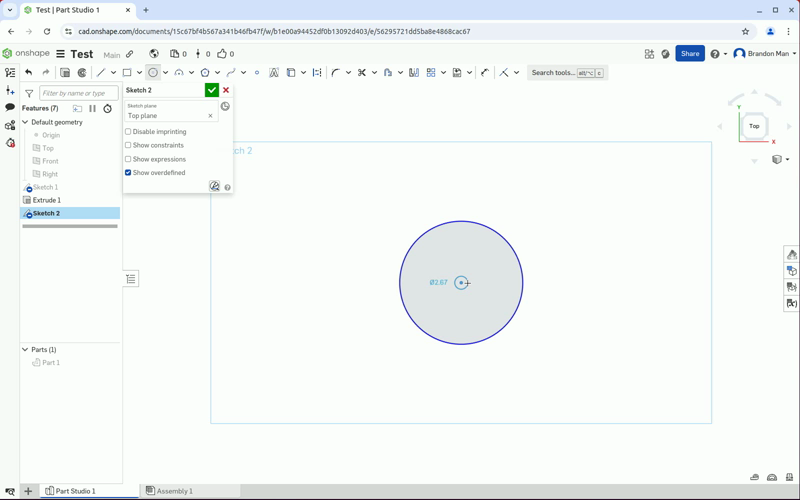
key(esc)
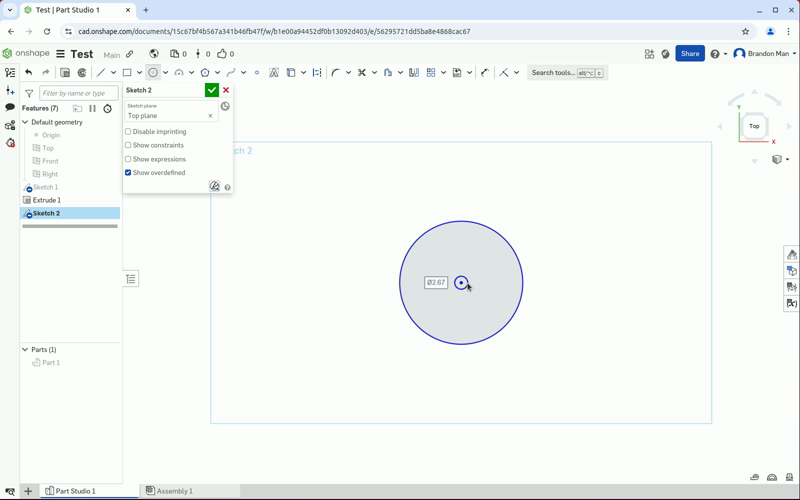
mouse_move(482, 262)
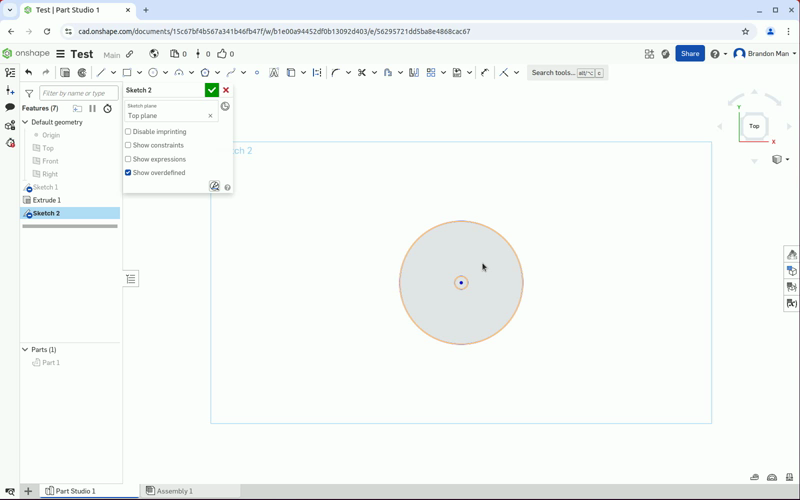
click(482, 262)
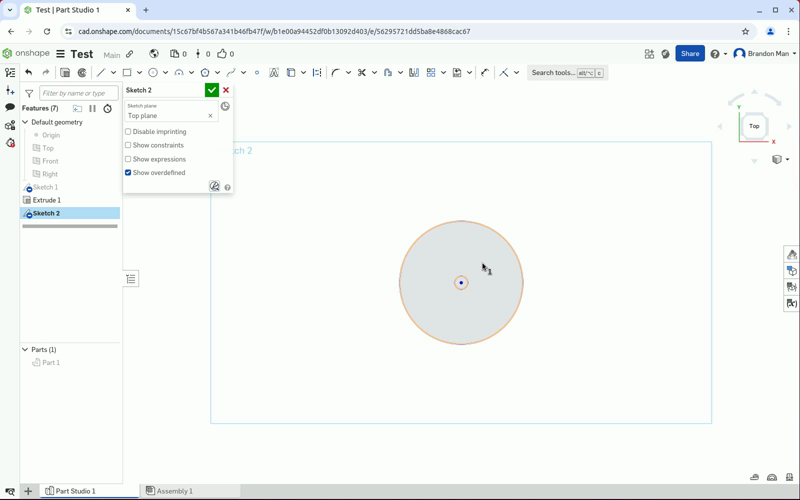
mouse_move(73, 352)
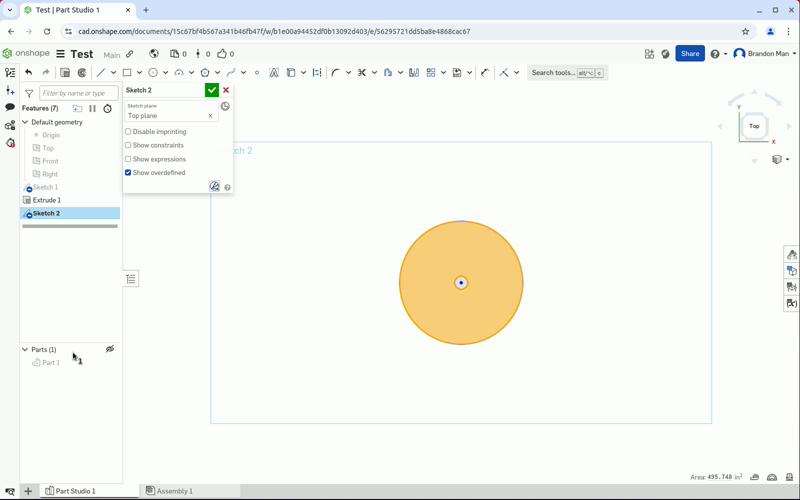
key(shift+y)
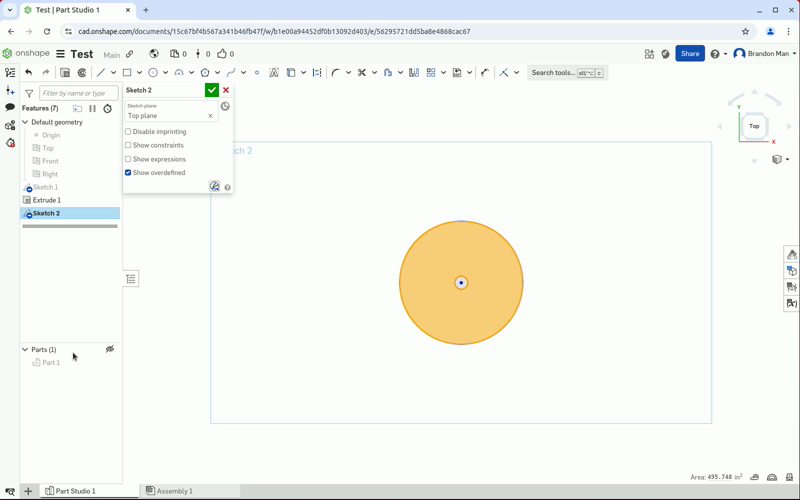
key(shift+e)
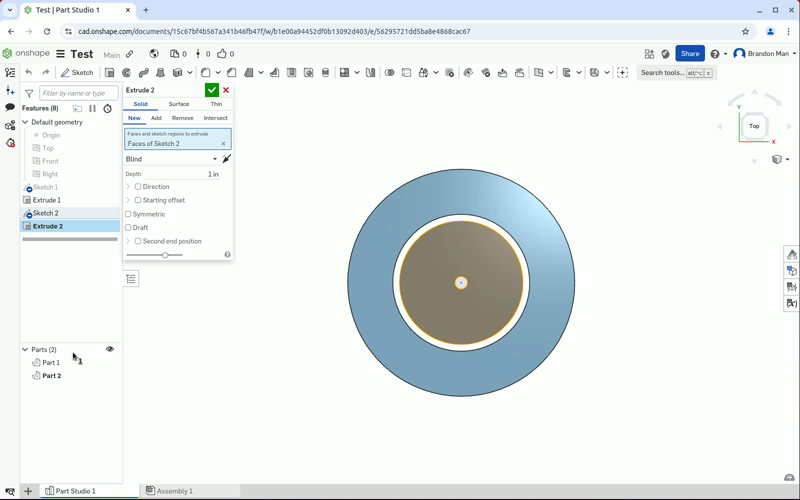
mouse_move(143, 106)
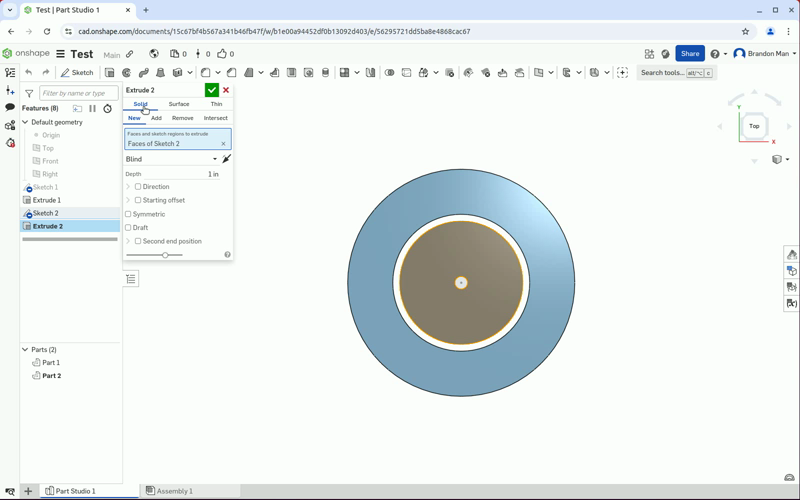
click(143, 106)
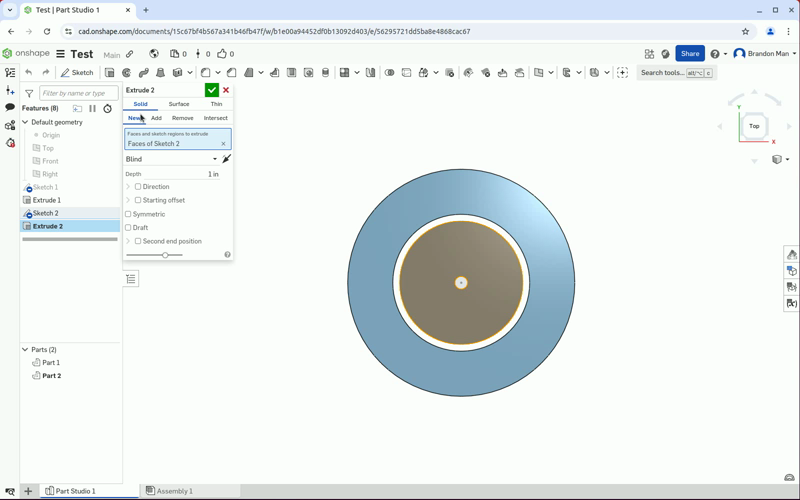
mouse_move(137, 120)
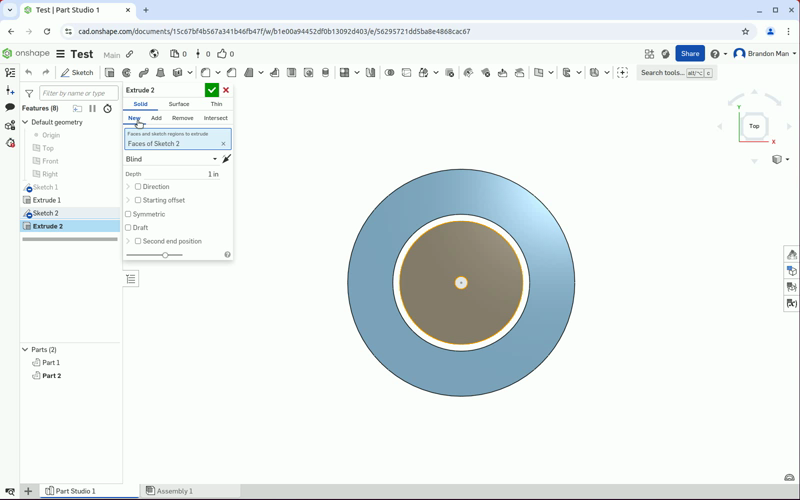
click(137, 120)
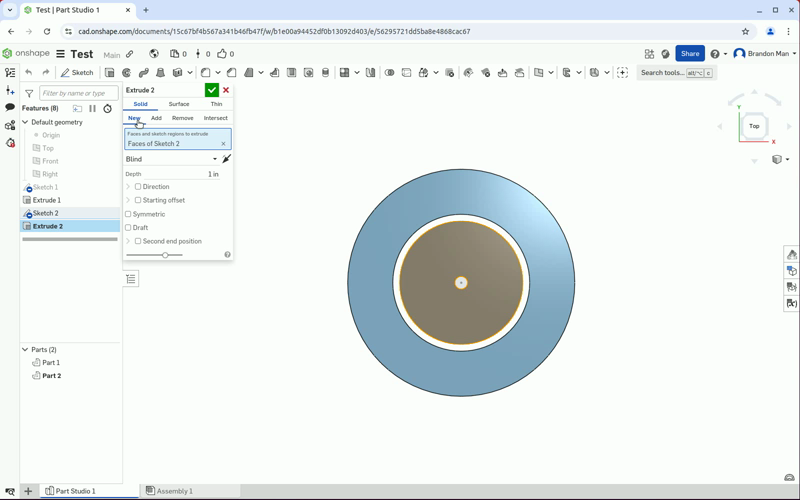
key(tab, 4)
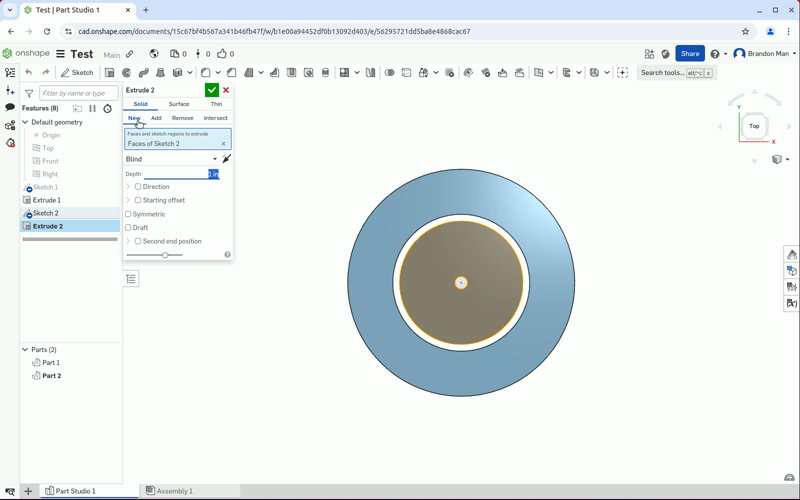
text(1.685)
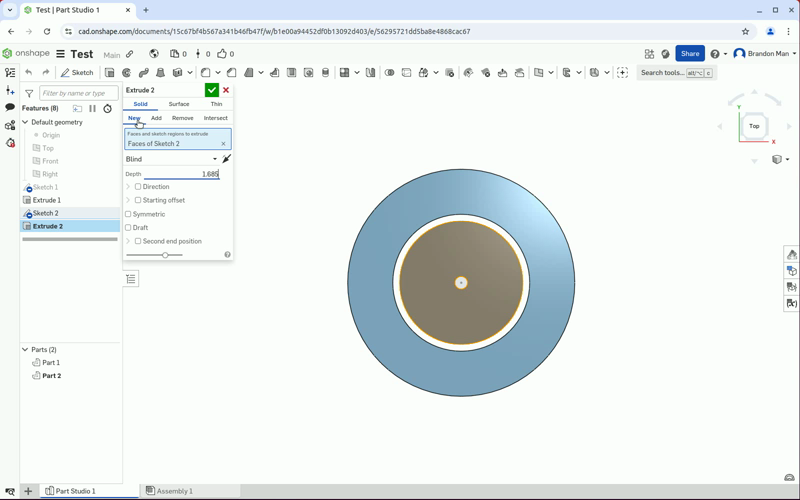
key(enter)
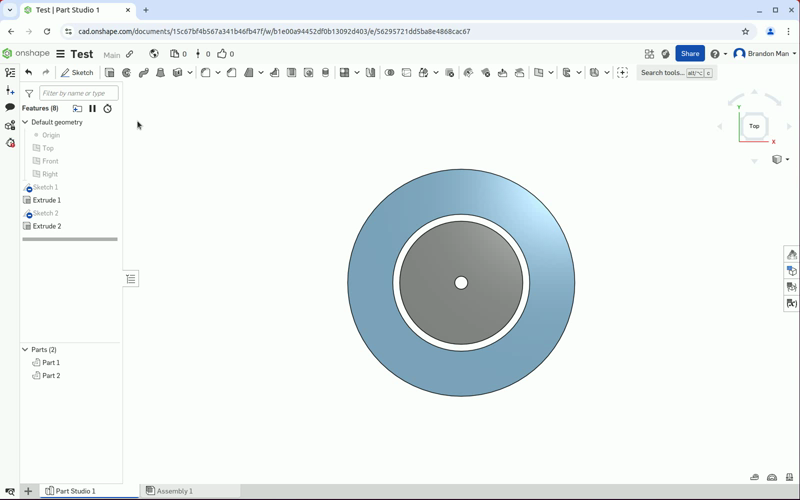
key(shift+h)
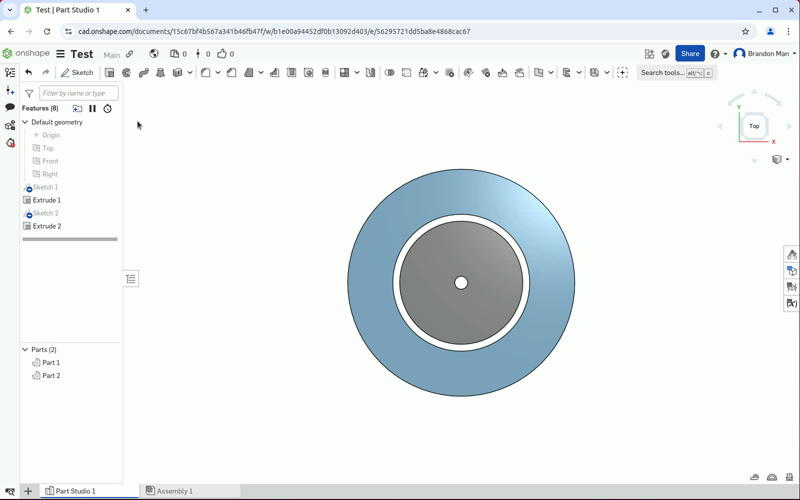
key(shift+h)
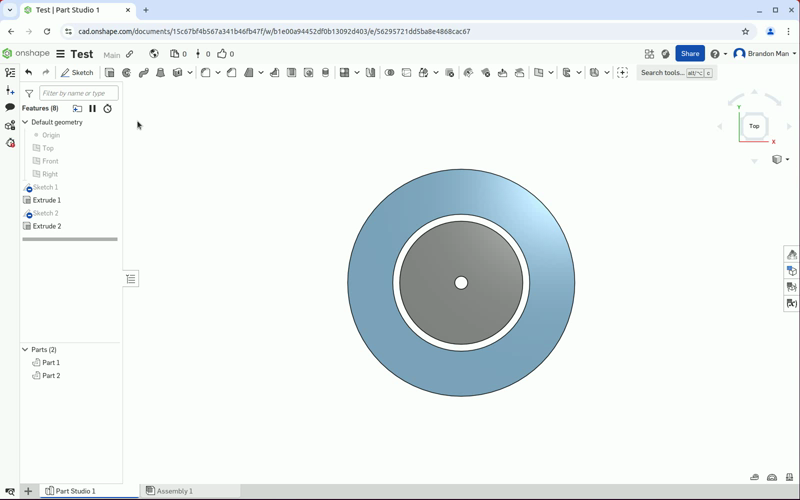
mouse_move(73, 189)
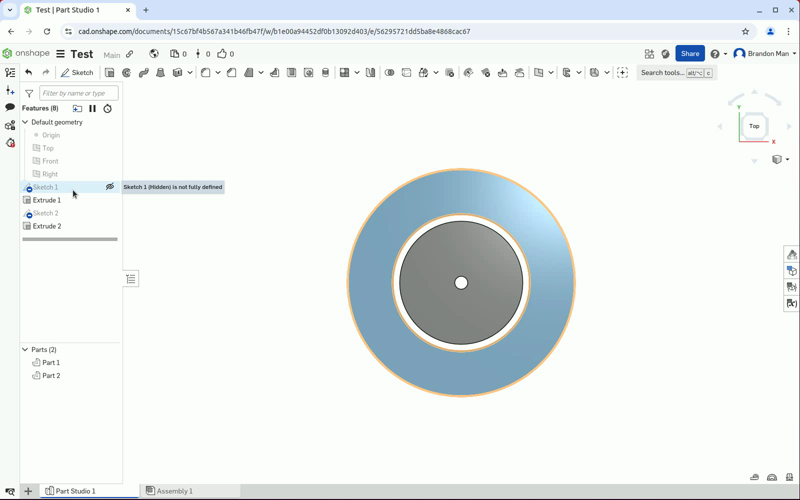
click(73, 189)
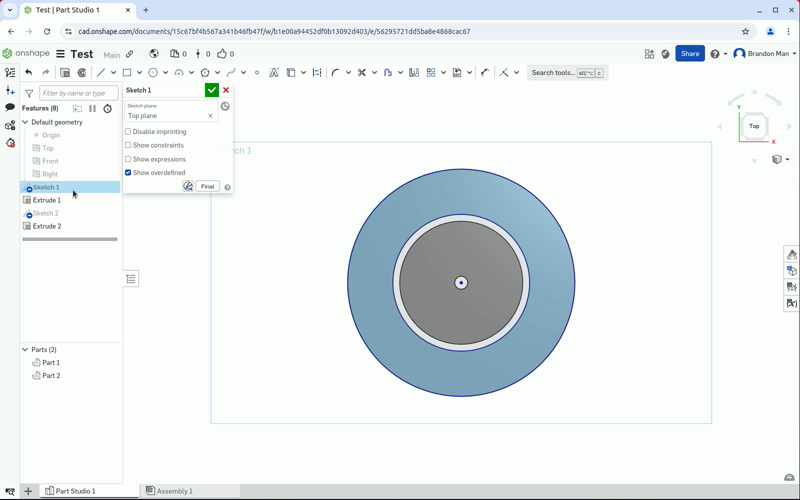
mouse_move(229, 92)
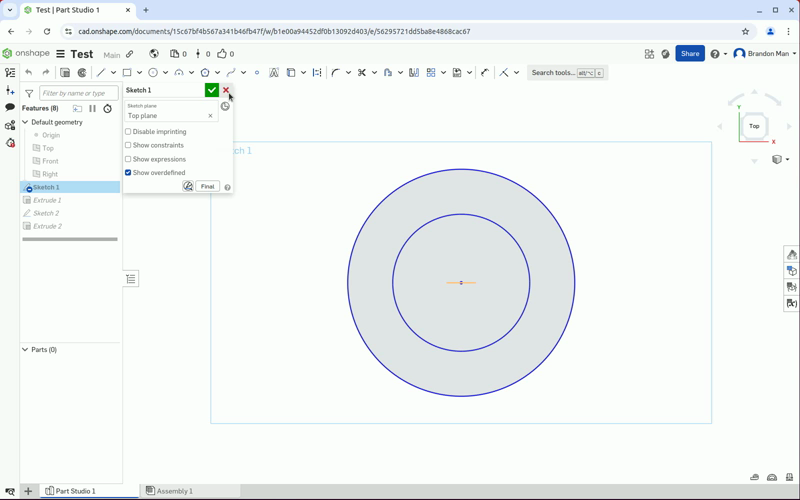
click(229, 92)
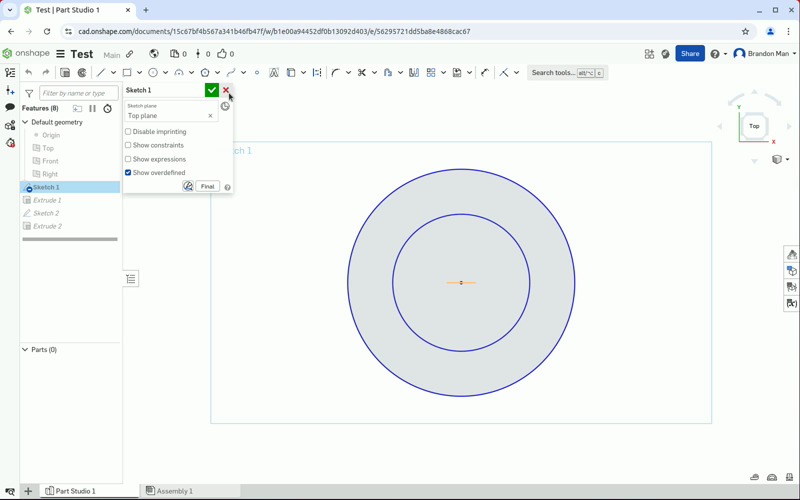
key(shift+s)
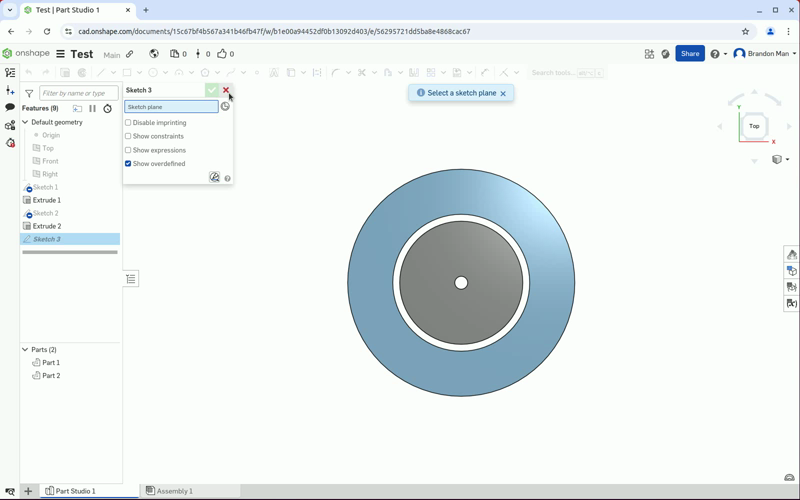
mouse_move(73, 150)
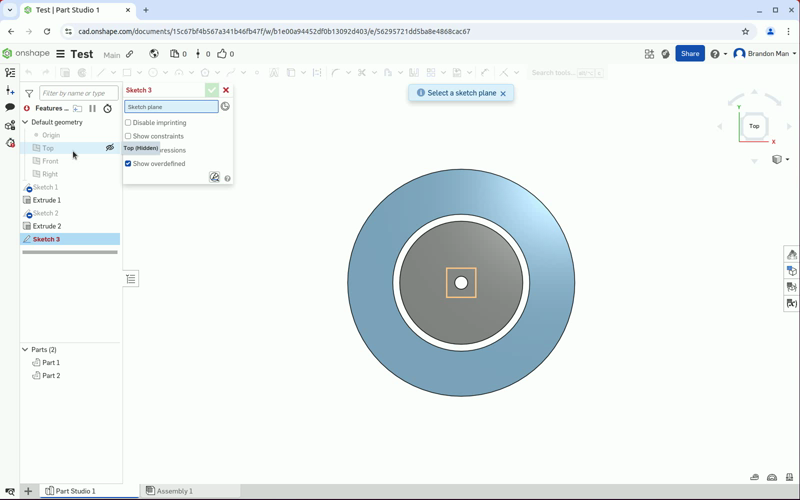
click(73, 150)
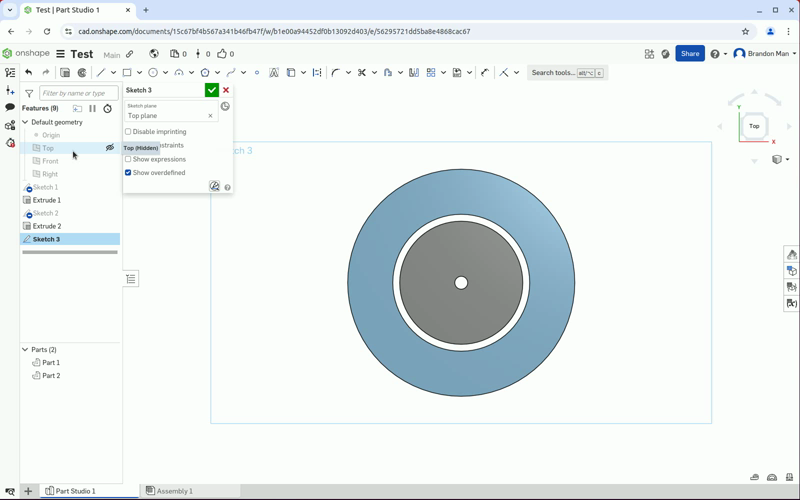
mouse_move(73, 352)
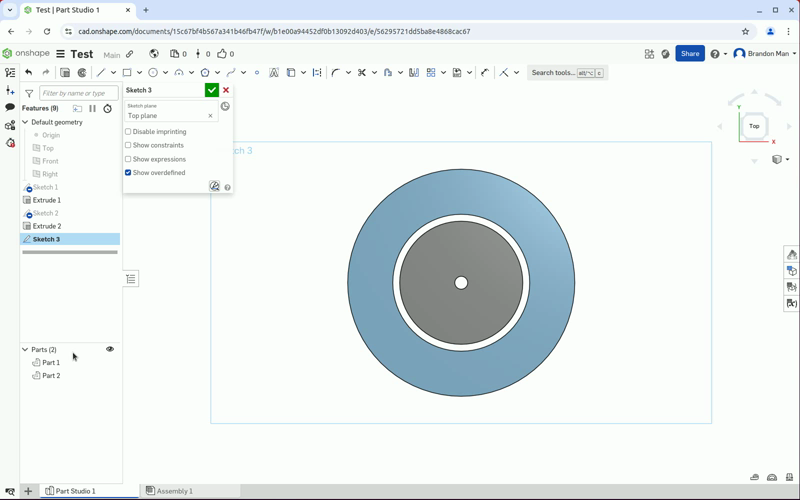
key(y)
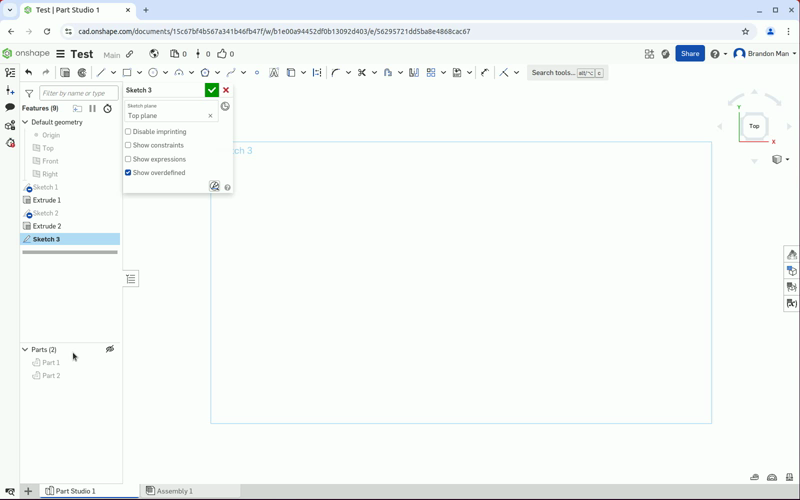
key(c)
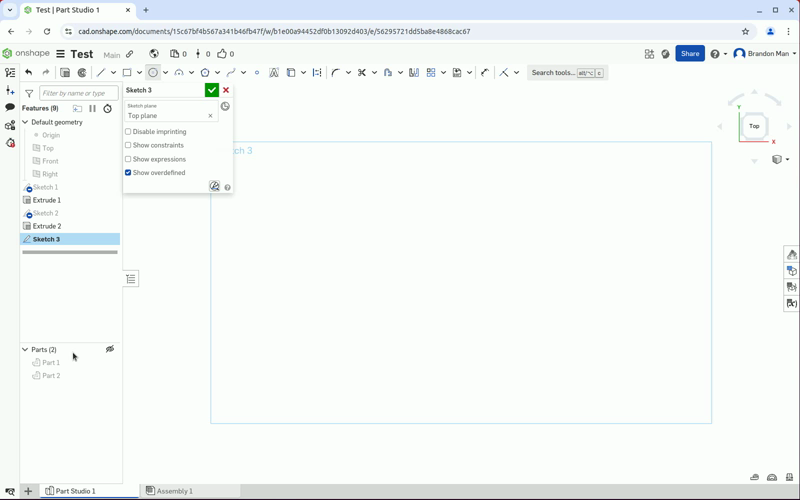
key_down(shift)
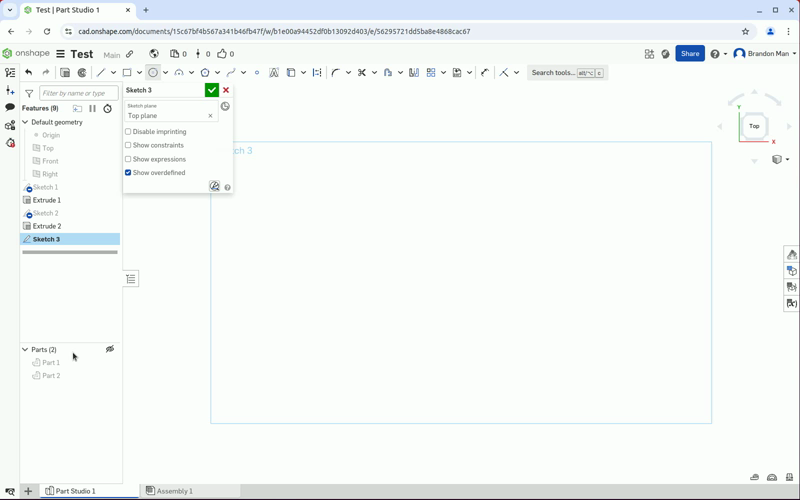
mouse_move(461, 282)
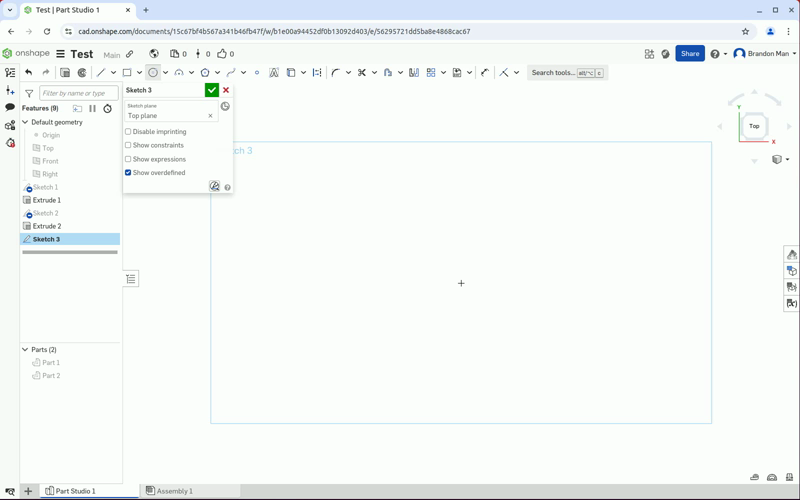
click(461, 282)
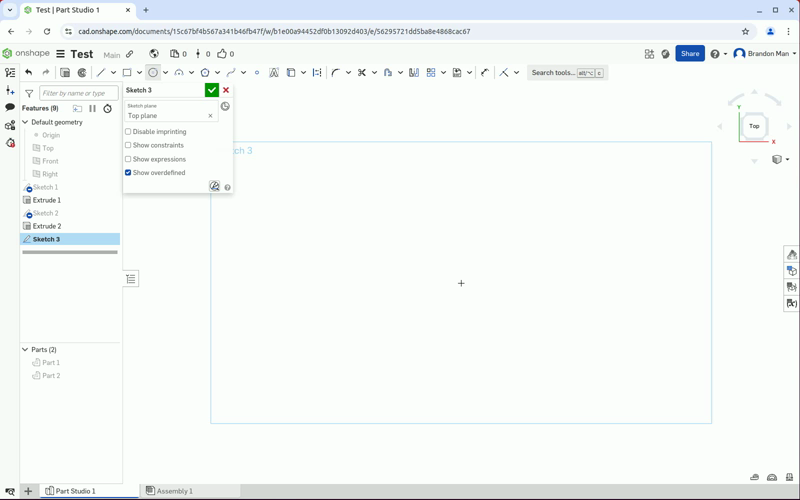
key_up(shift)
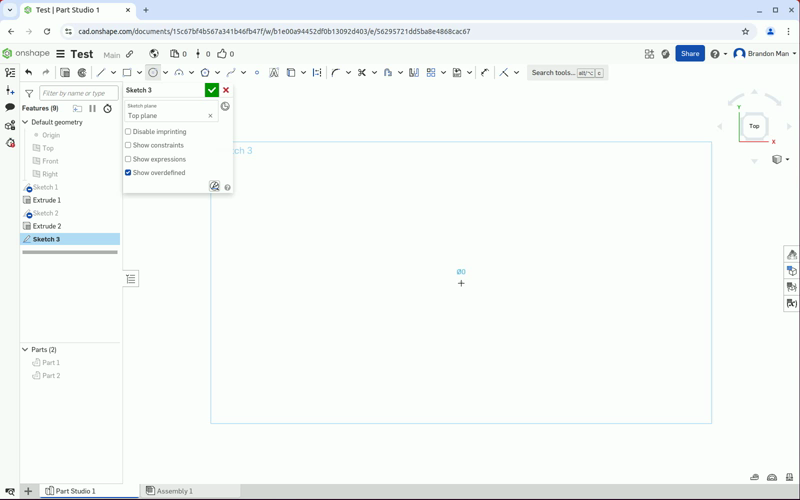
mouse_move(531, 282)
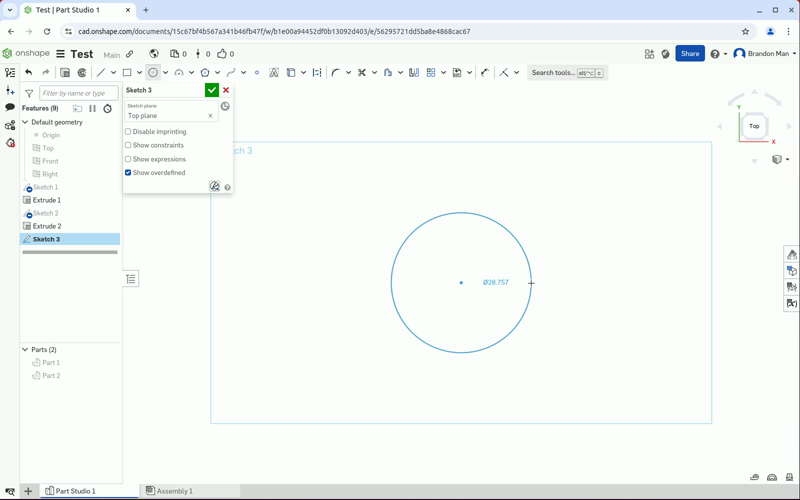
click(531, 282)
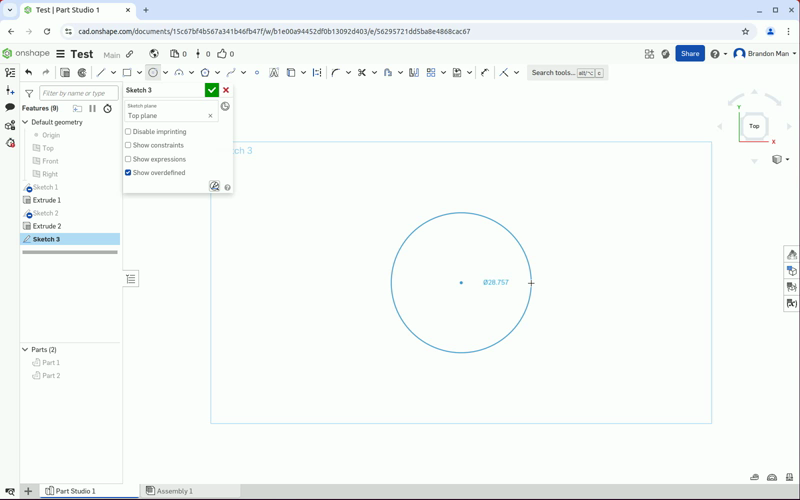
key(esc)
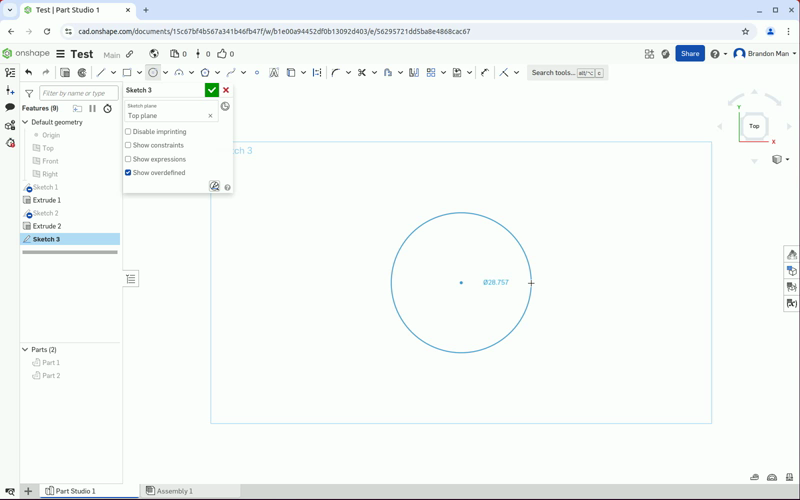
key(c)
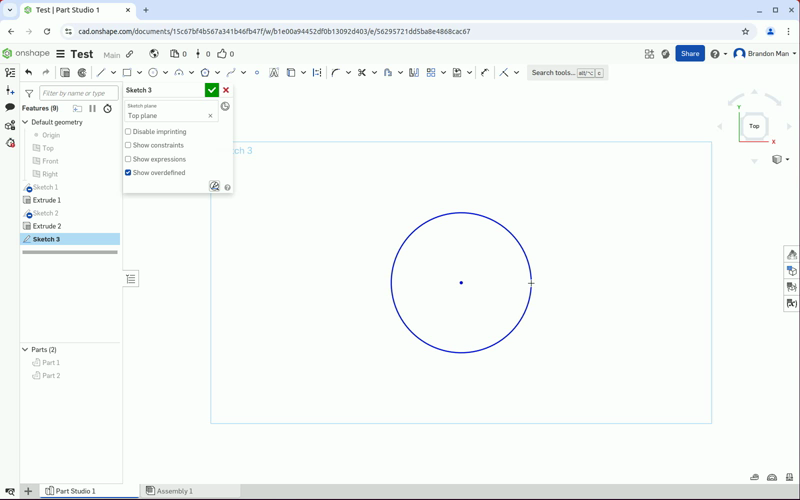
key_down(shift)
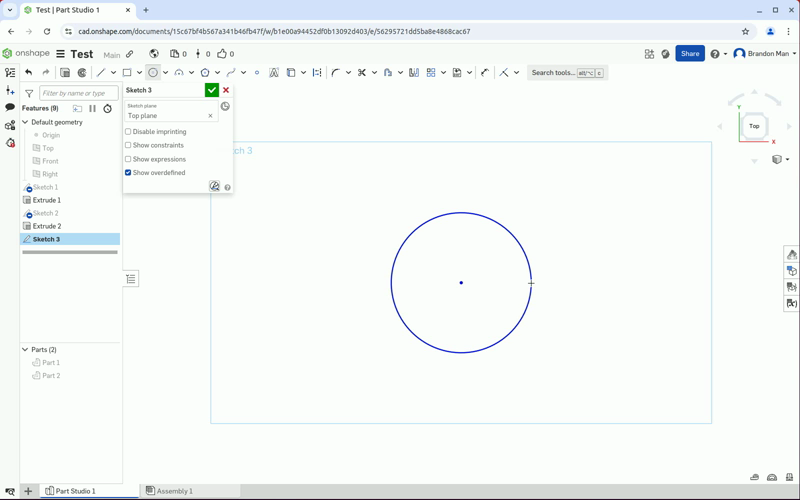
mouse_move(461, 282)
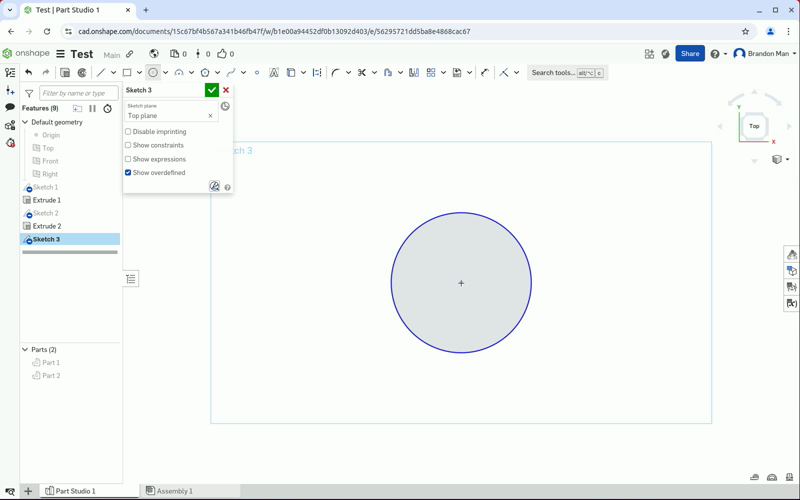
click(461, 282)
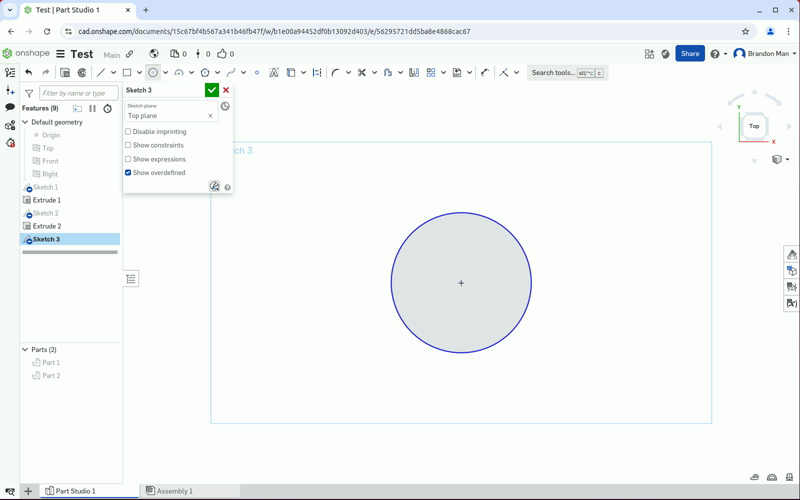
key_up(shift)
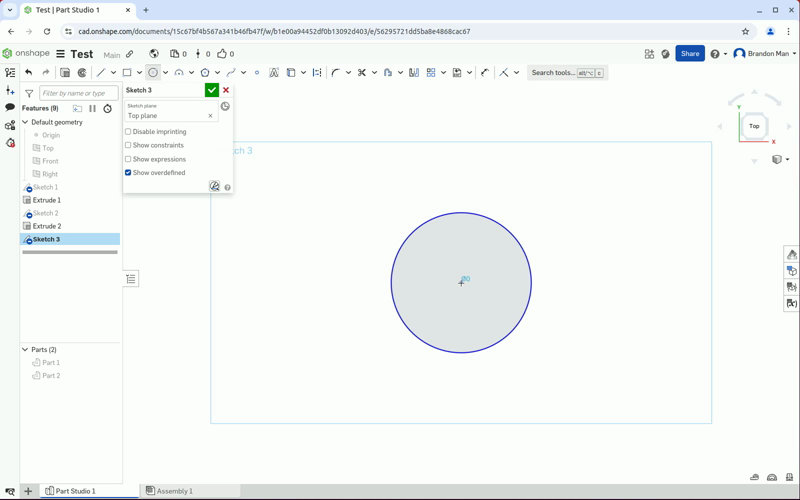
mouse_move(523, 282)
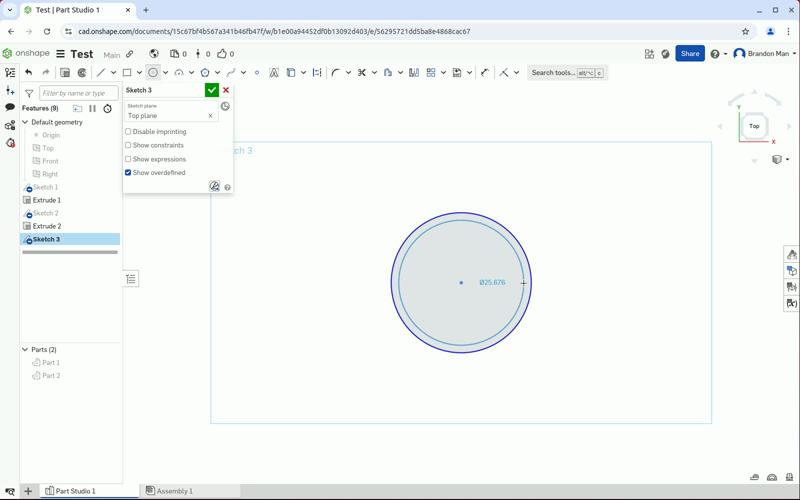
click(523, 282)
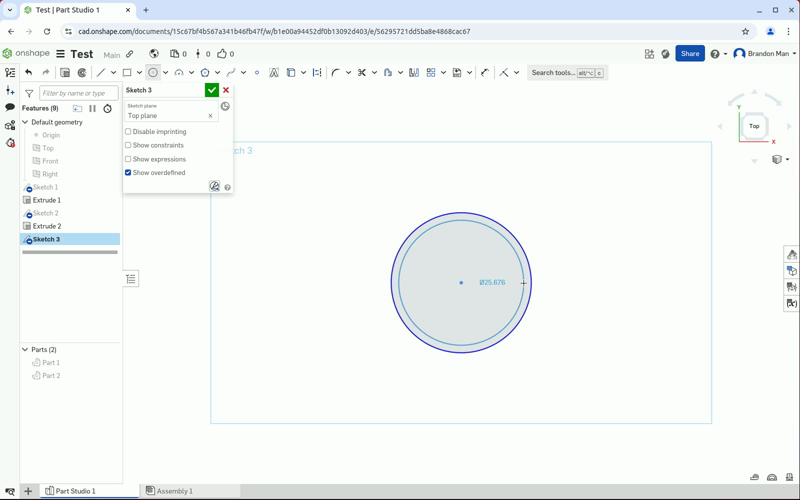
key(esc)
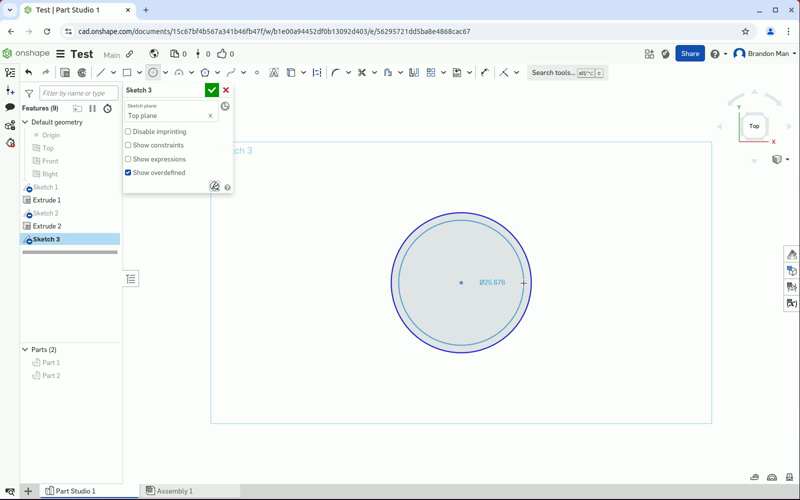
mouse_move(520, 255)
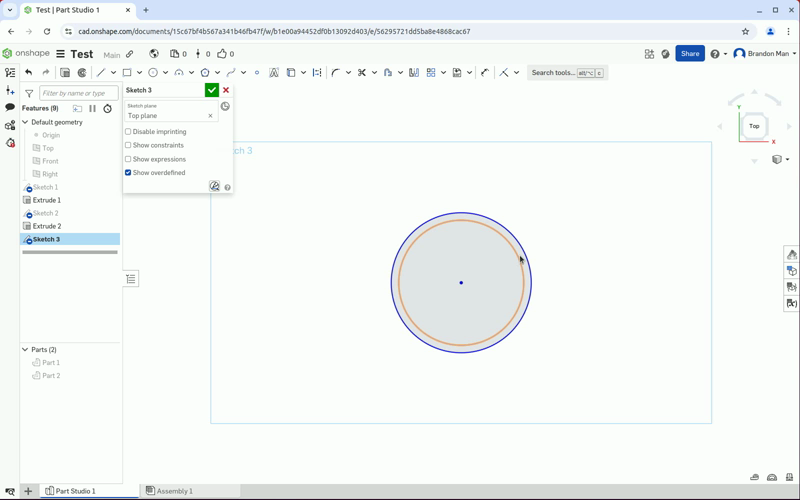
click(520, 255)
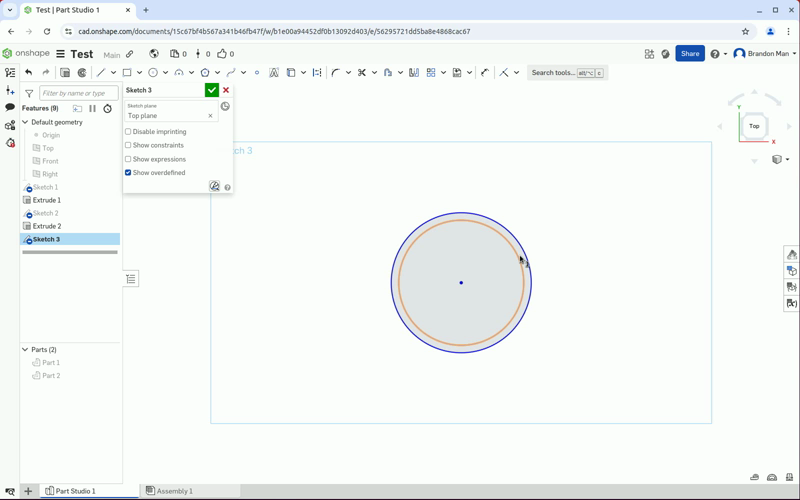
mouse_move(73, 352)
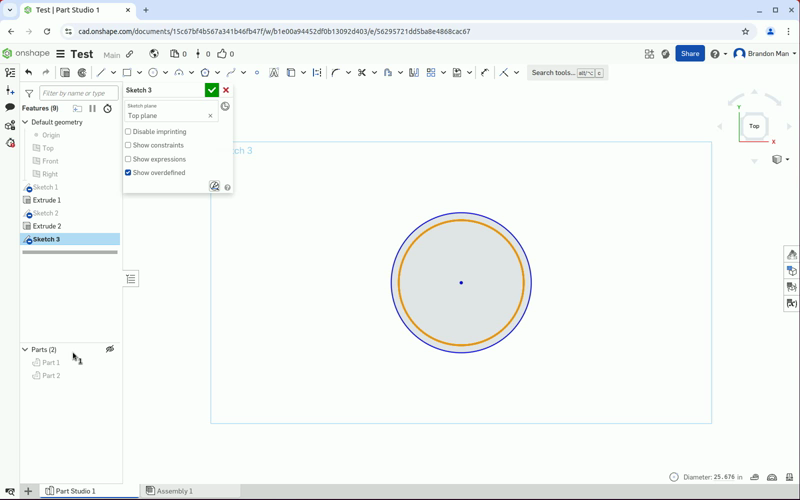
key(shift+y)
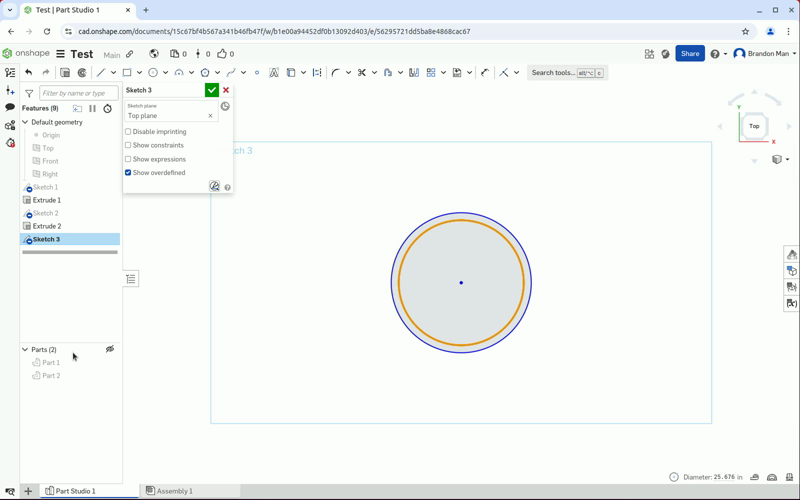
key(shift+e)
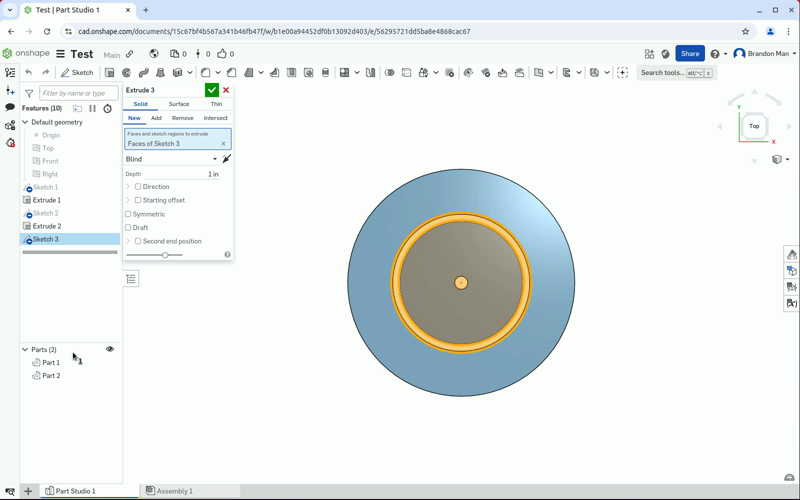
mouse_move(143, 106)
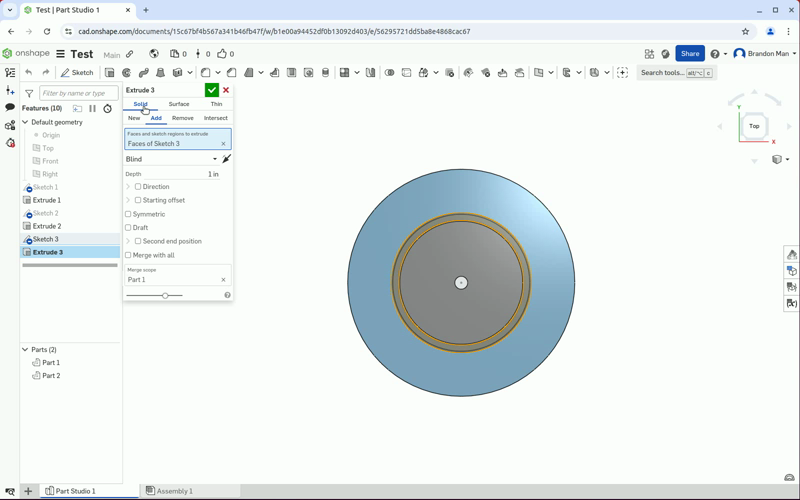
click(143, 106)
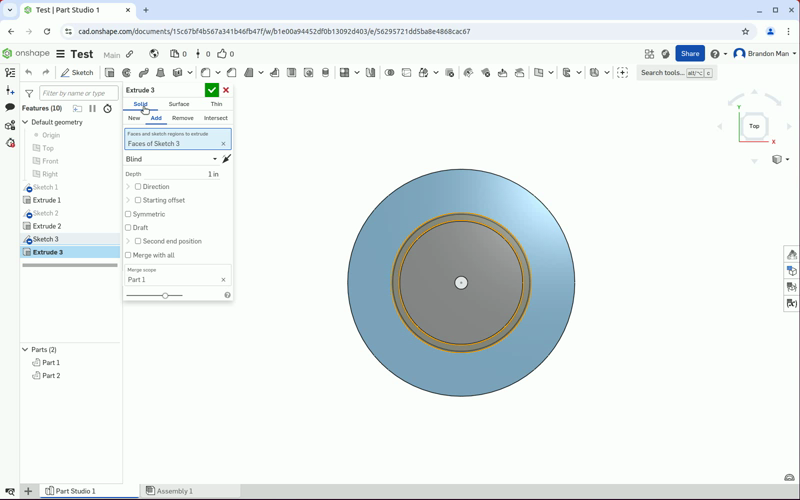
mouse_move(137, 120)
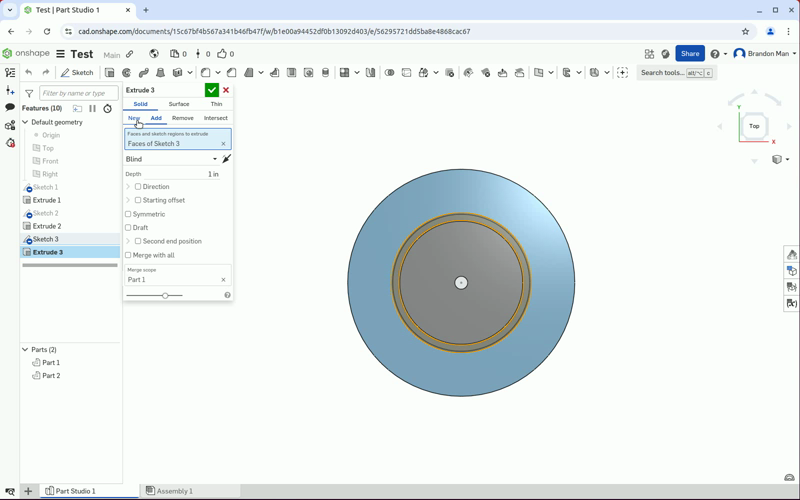
click(137, 120)
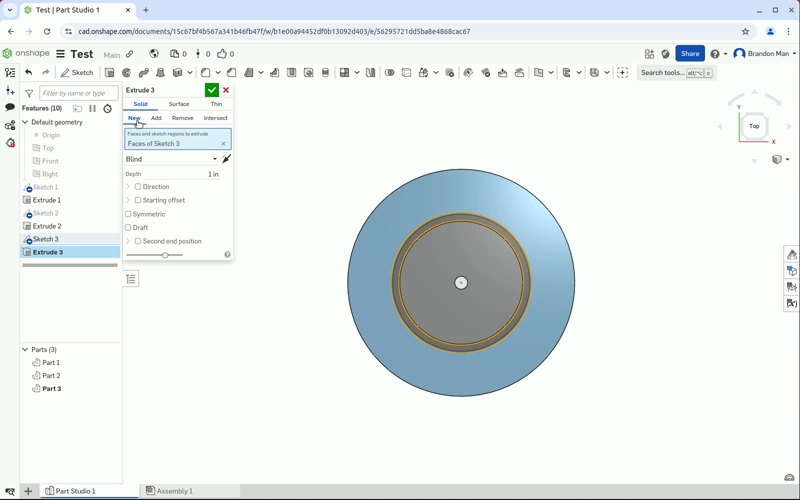
key(tab, 4)
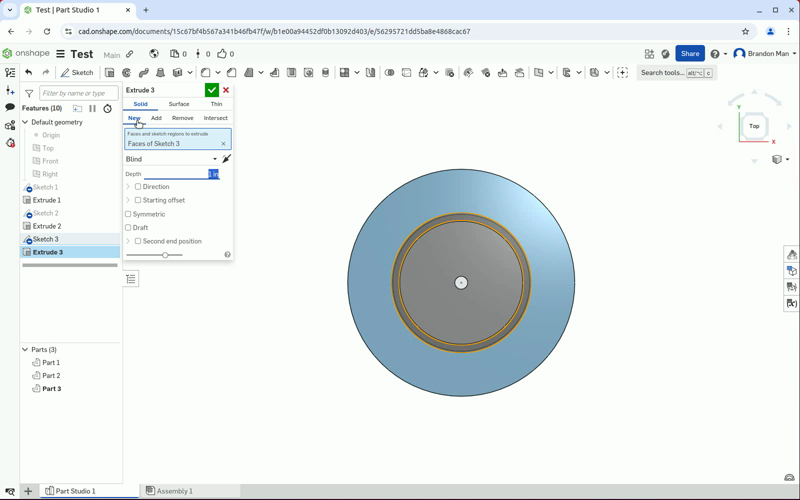
text(1.685)
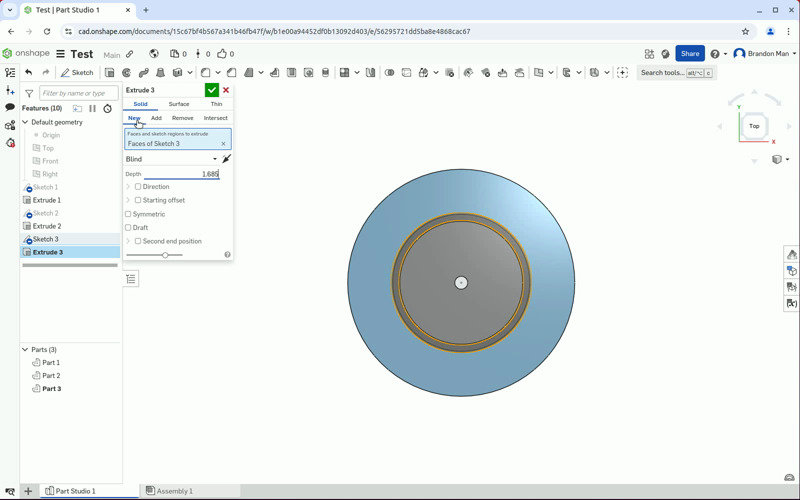
key(enter)
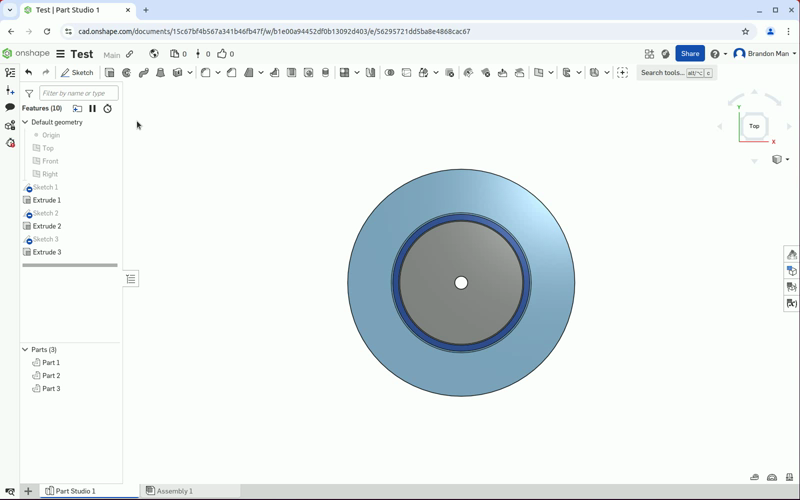
key(shift+h)
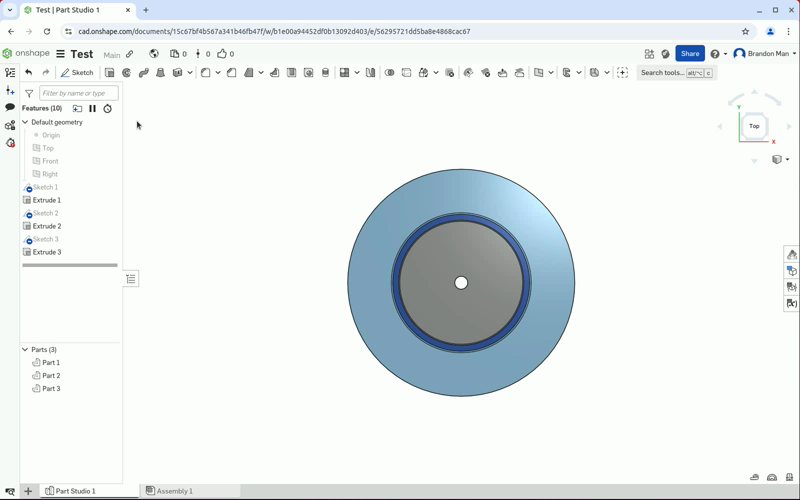
key(shift+h)
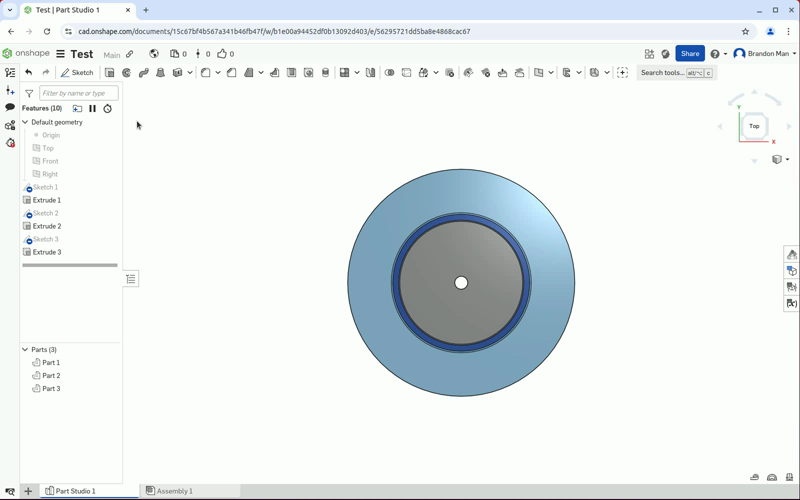
mouse_move(73, 189)
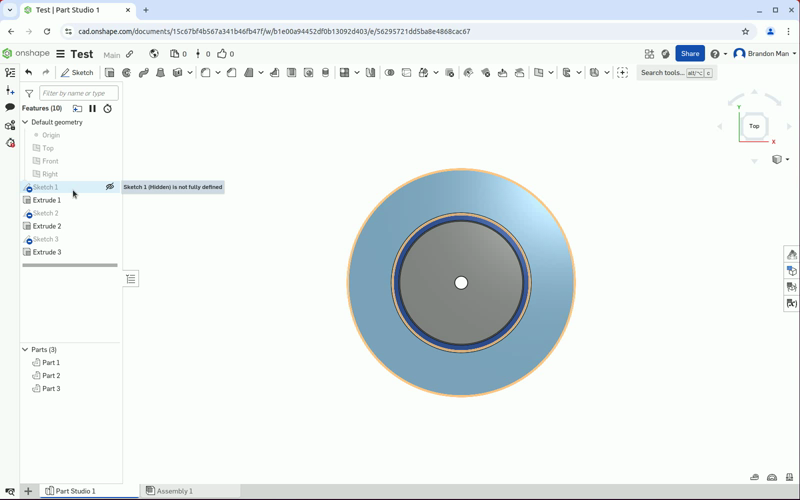
click(73, 189)
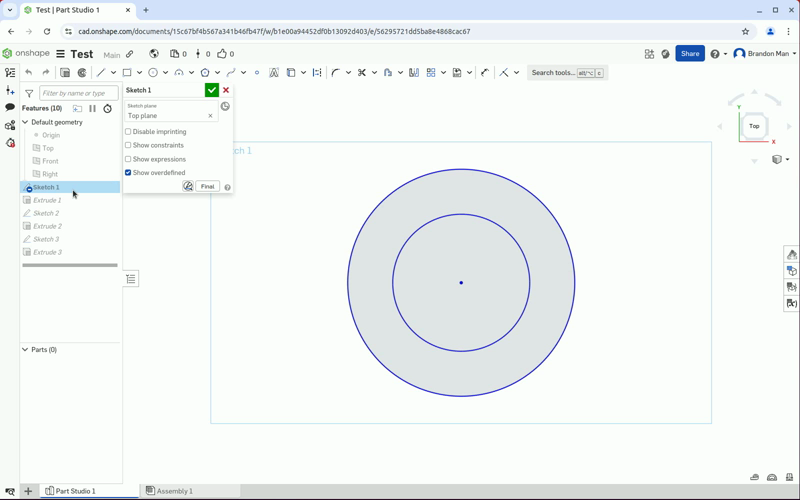
mouse_move(229, 92)
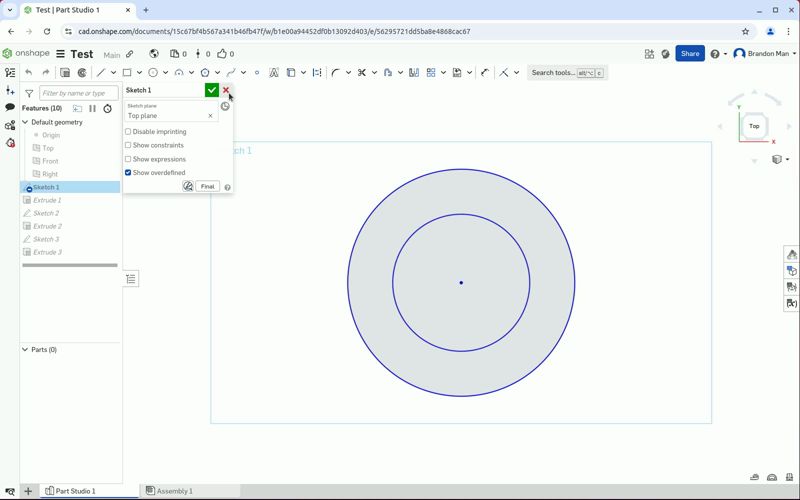
click(229, 92)
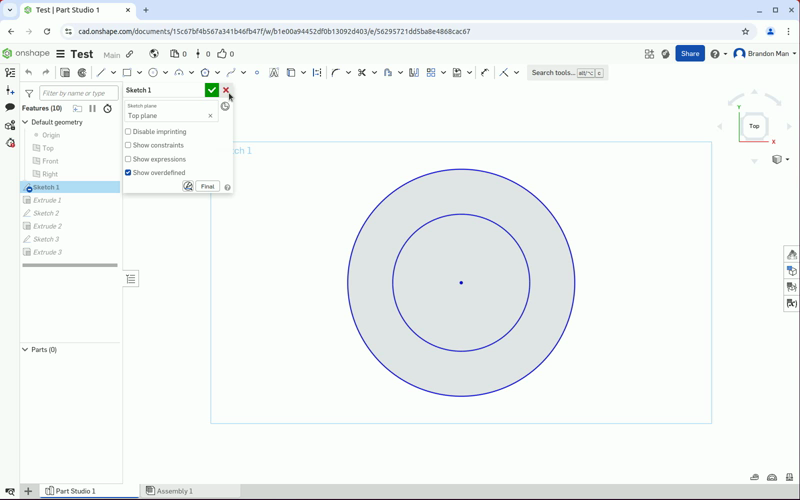
key(shift+s)
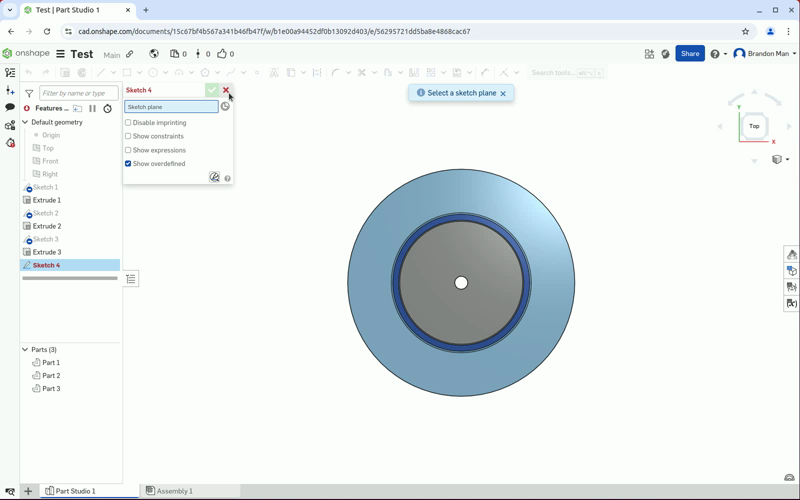
mouse_move(73, 150)
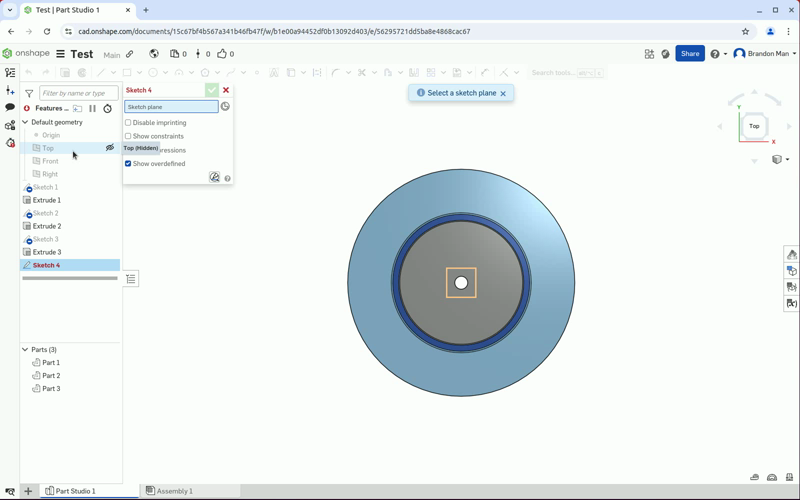
click(73, 150)
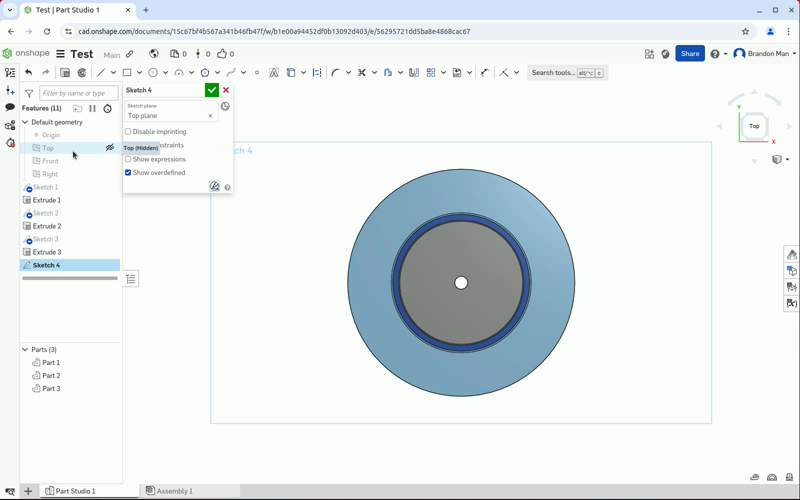
mouse_move(73, 352)
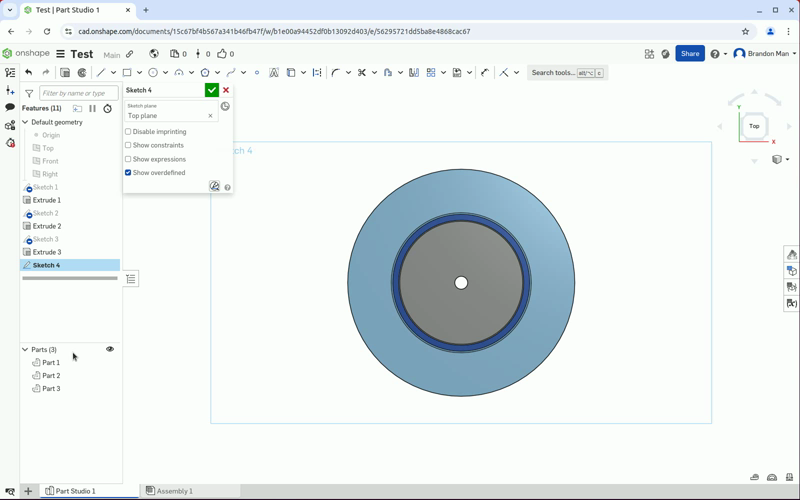
key(y)
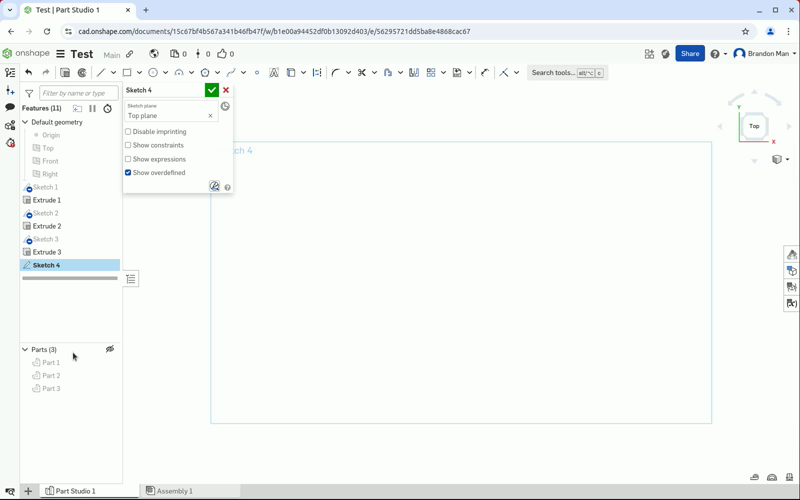
key(c)
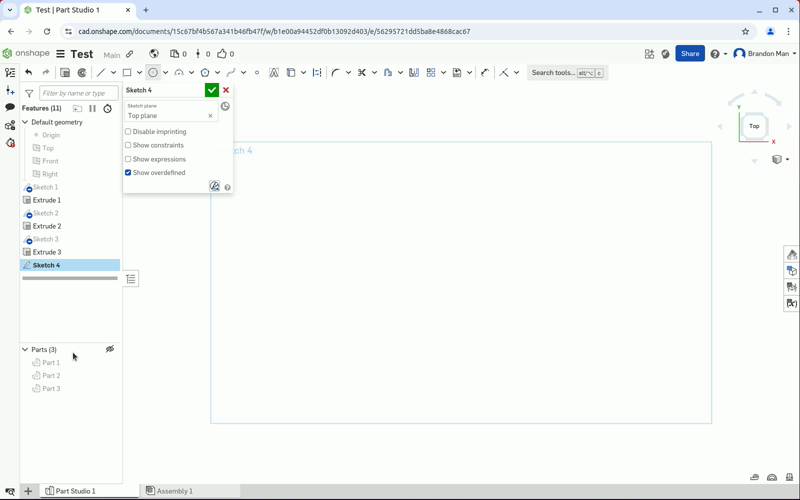
key_down(shift)
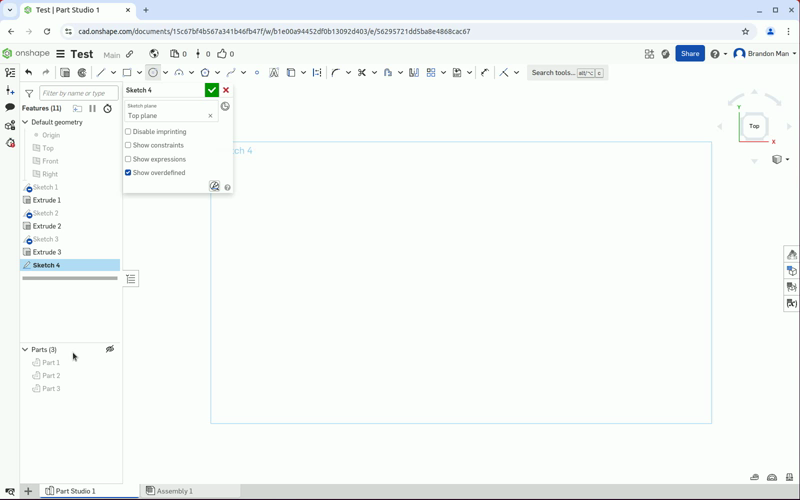
mouse_move(461, 282)
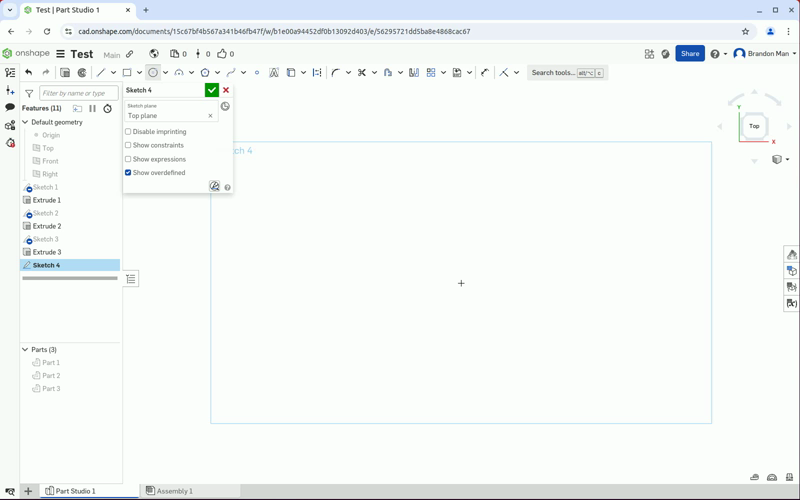
click(461, 282)
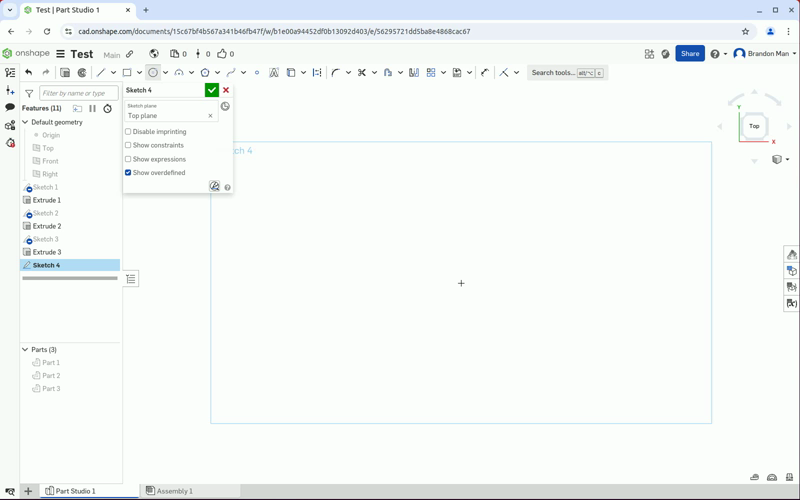
key_up(shift)
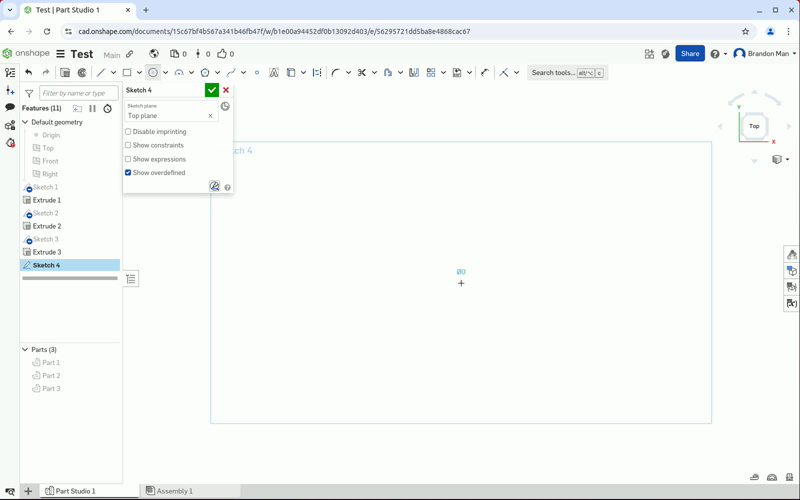
mouse_move(531, 282)
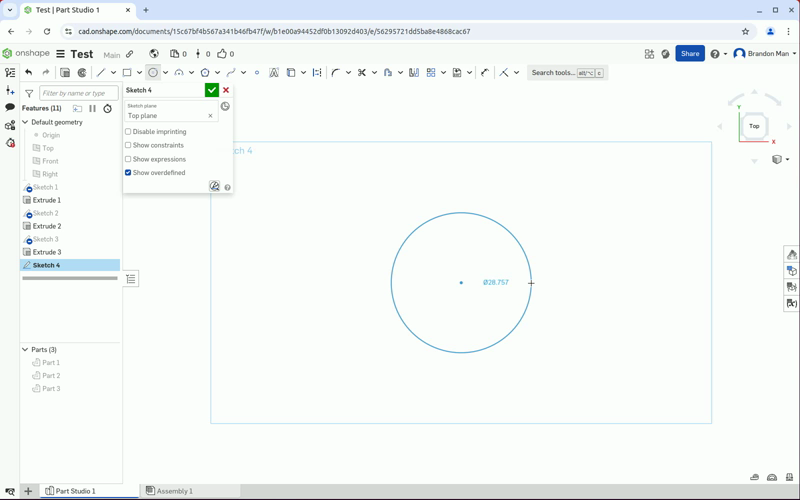
click(531, 282)
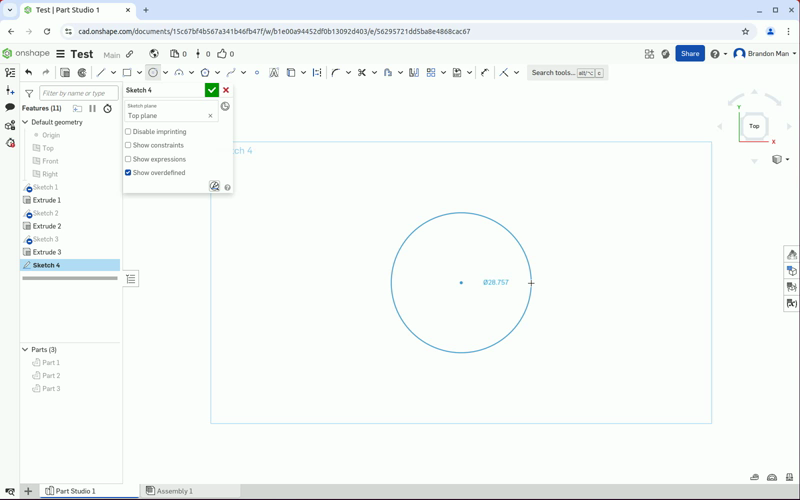
key(esc)
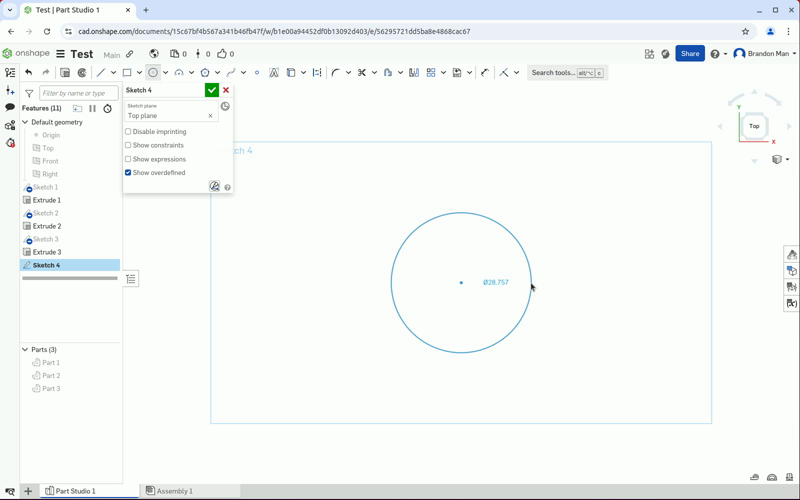
key(c)
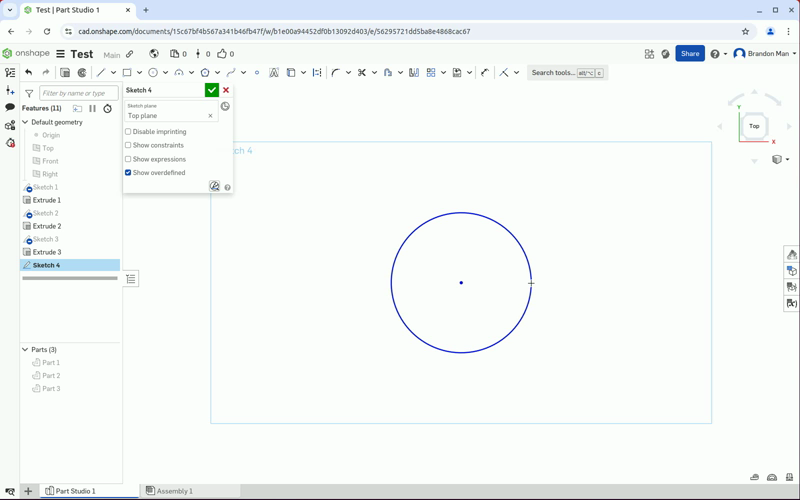
key_down(shift)
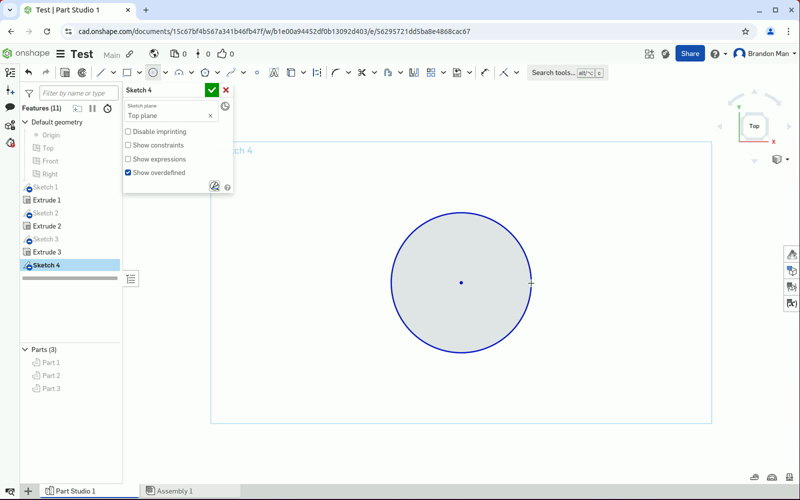
mouse_move(461, 282)
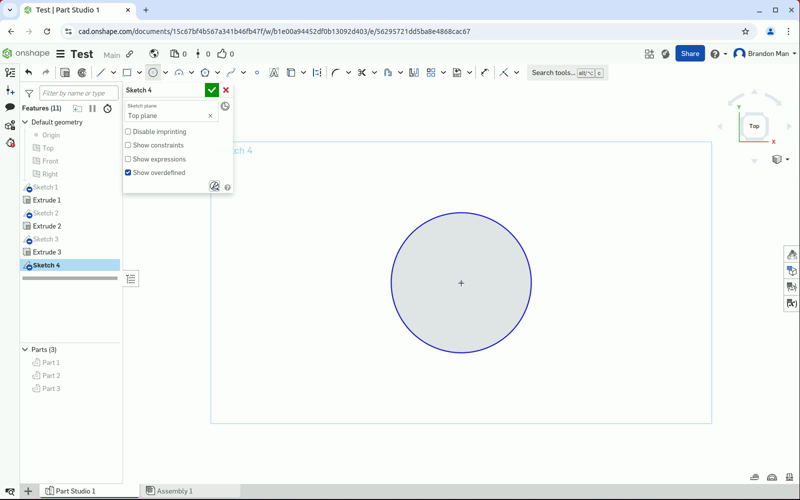
click(461, 282)
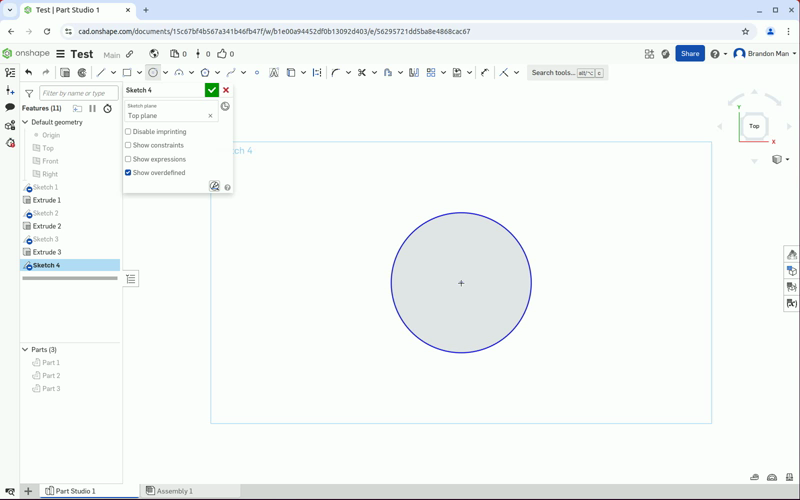
key_up(shift)
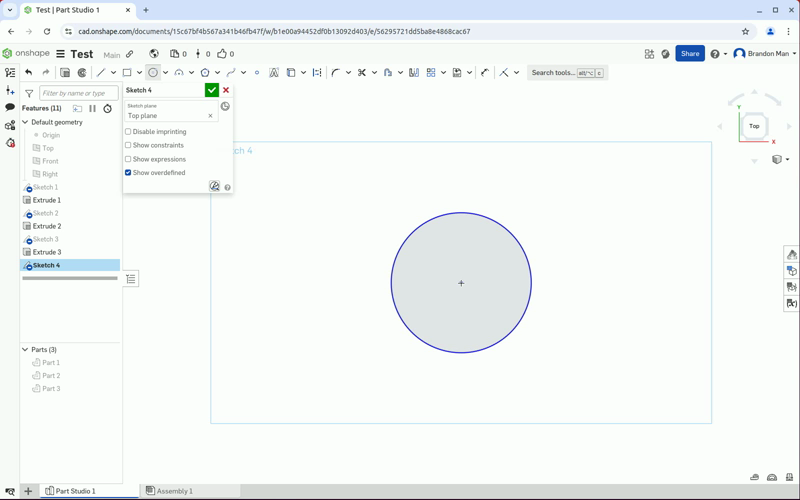
mouse_move(523, 282)
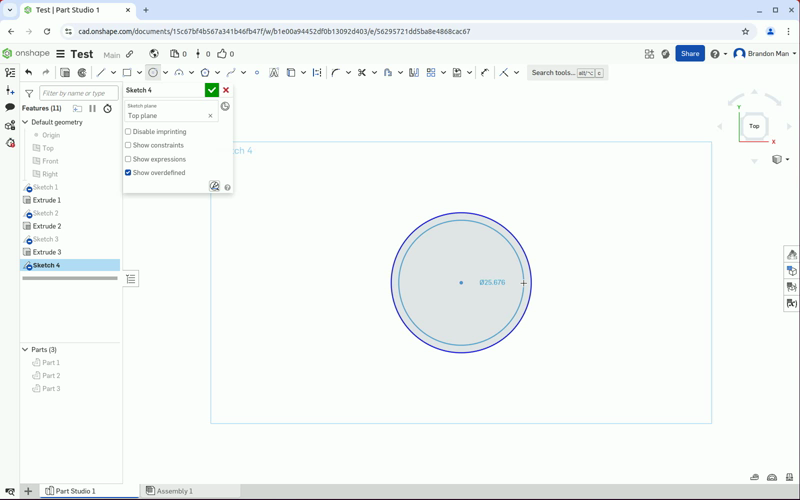
click(523, 282)
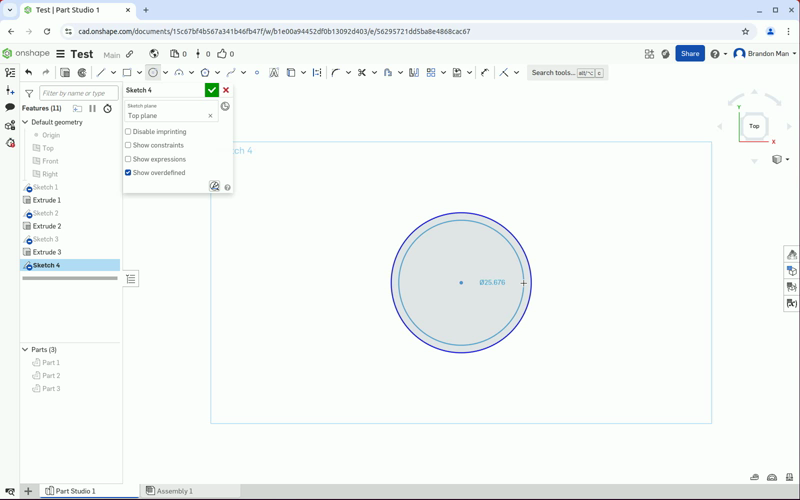
key(esc)
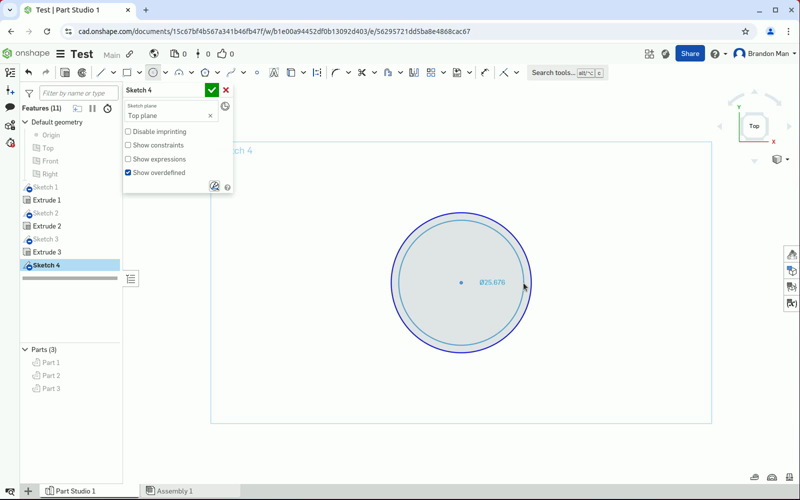
mouse_move(463, 348)
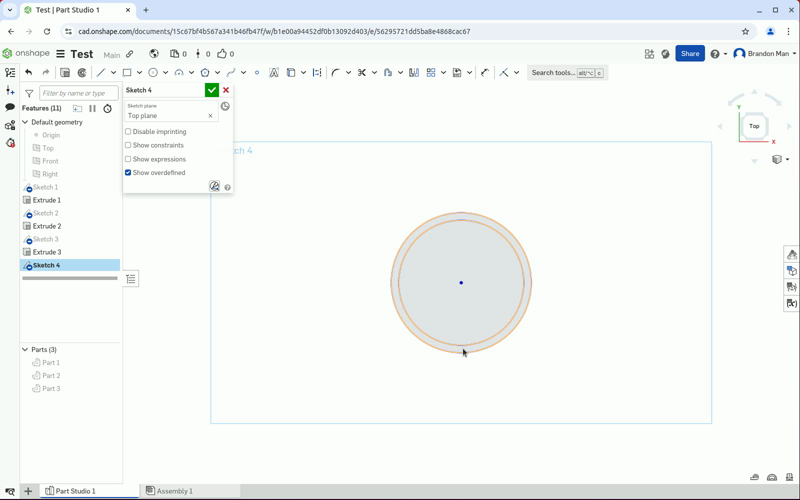
click(463, 348)
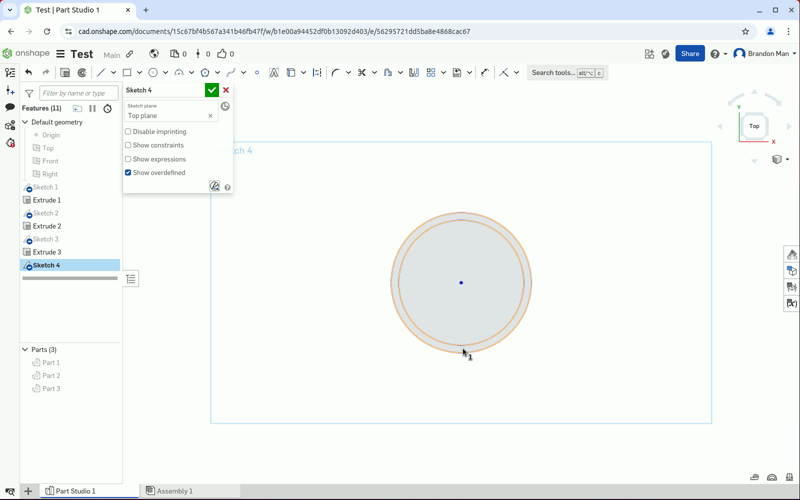
mouse_move(73, 352)
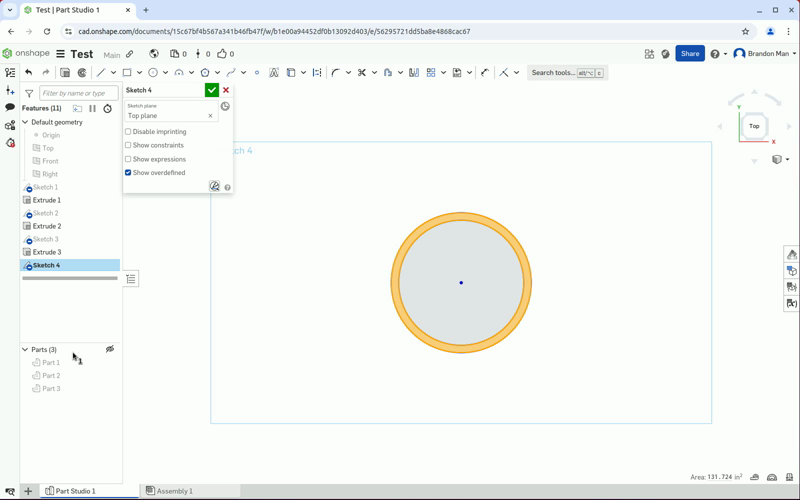
key(shift+y)
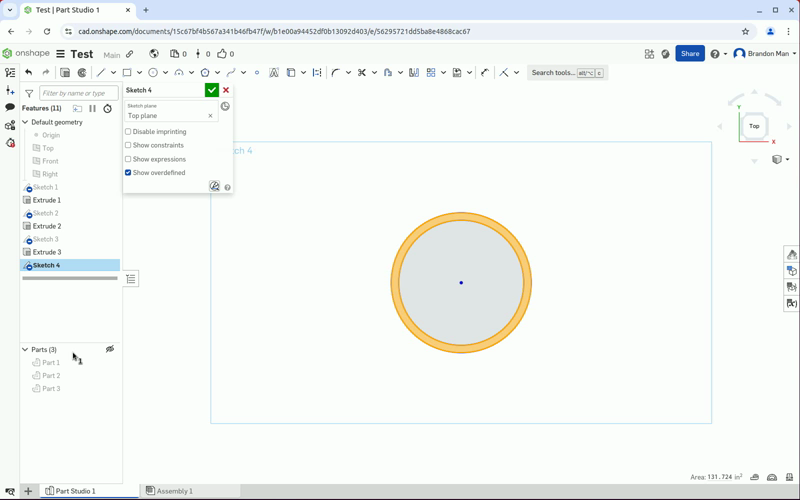
key(shift+e)
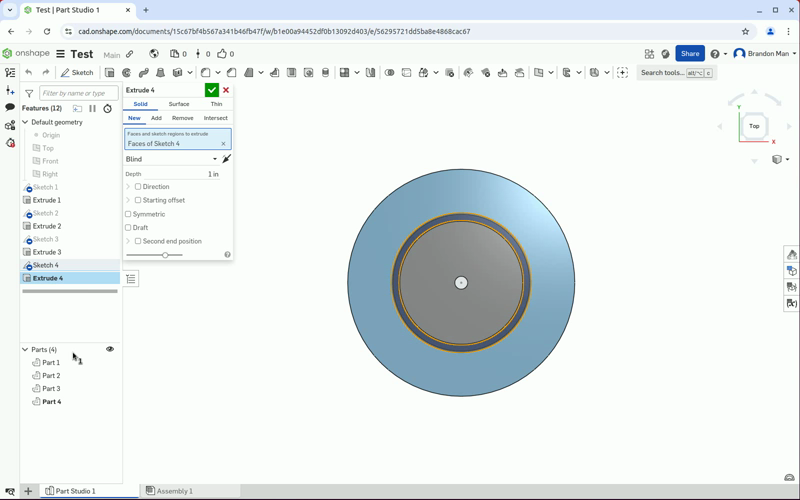
mouse_move(143, 106)
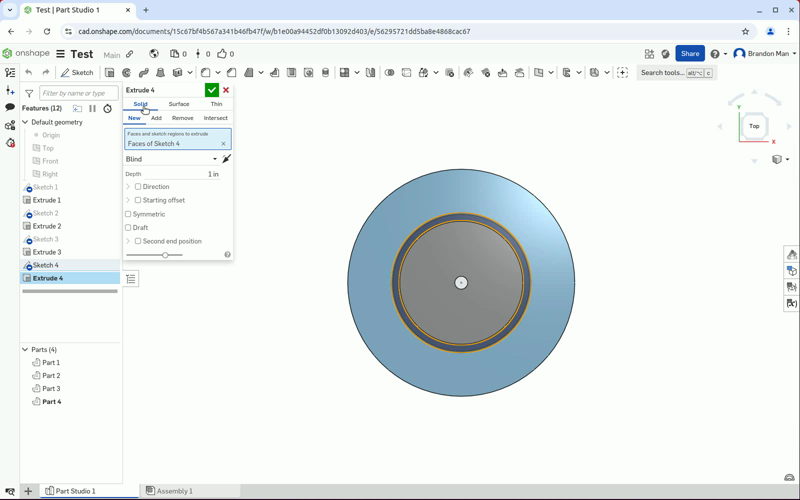
click(143, 106)
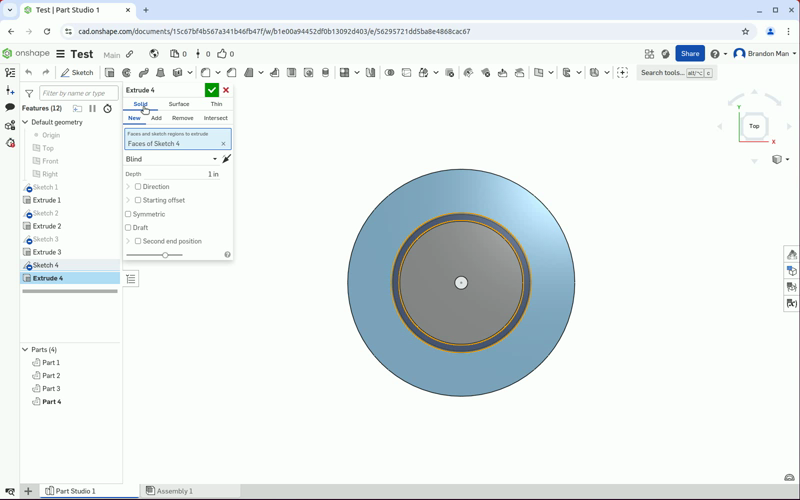
mouse_move(137, 120)
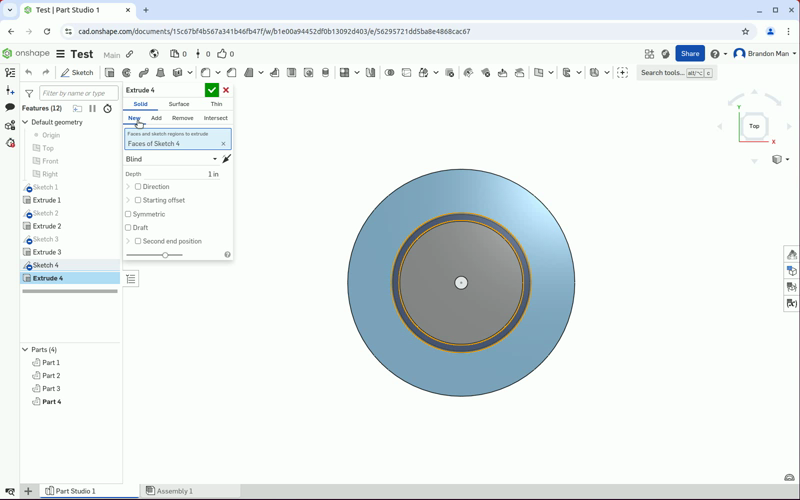
click(137, 120)
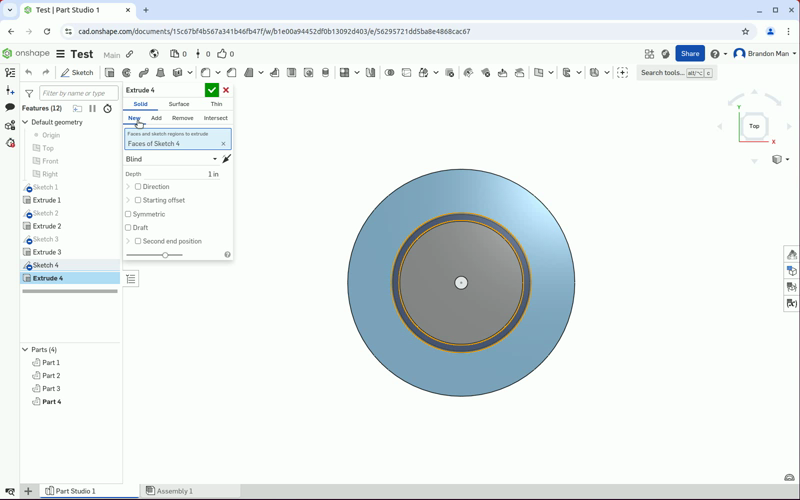
key(tab, 4)
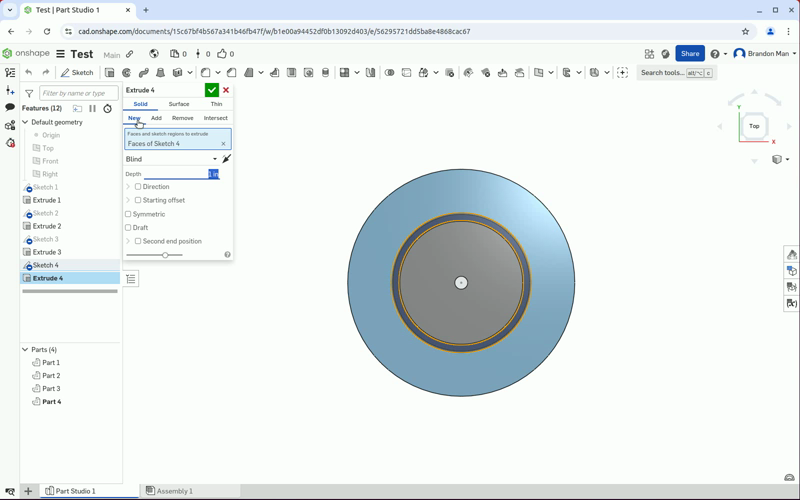
text(17.331)
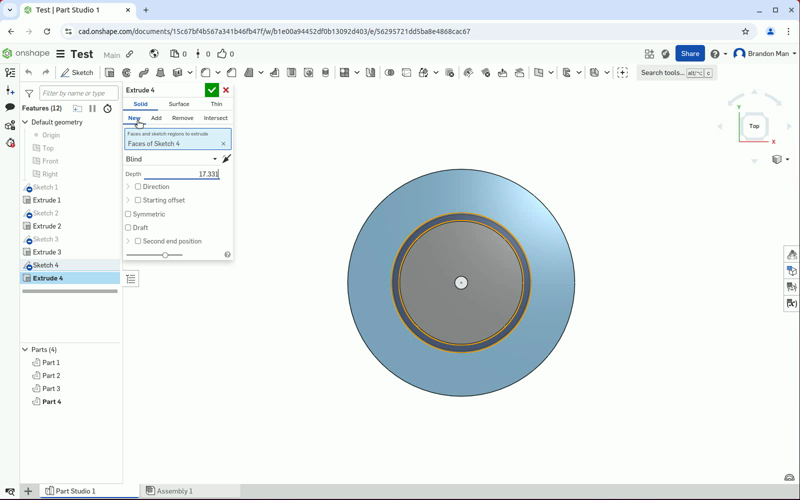
key(enter)
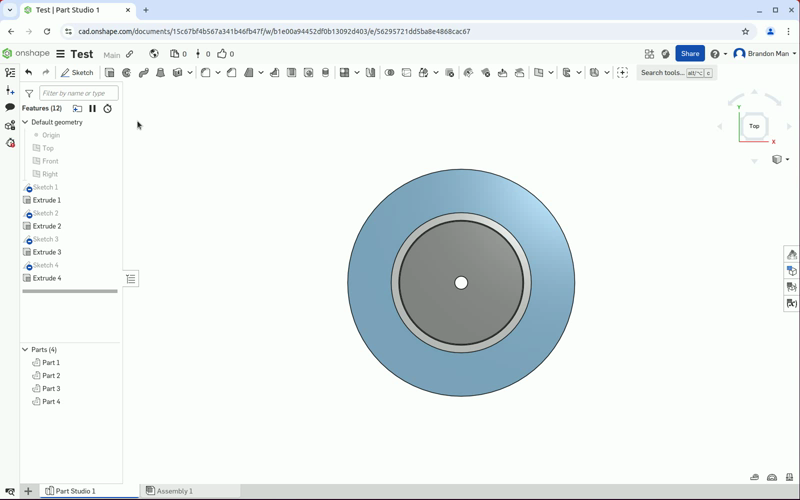
key(shift+h)
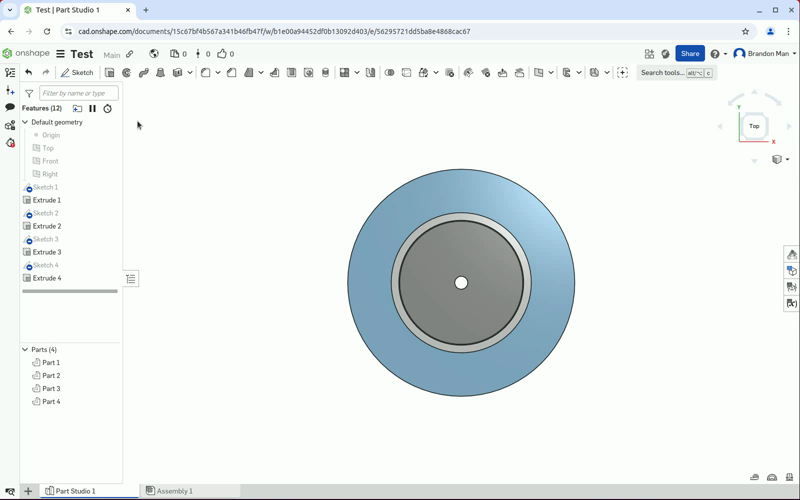
key(shift+h)
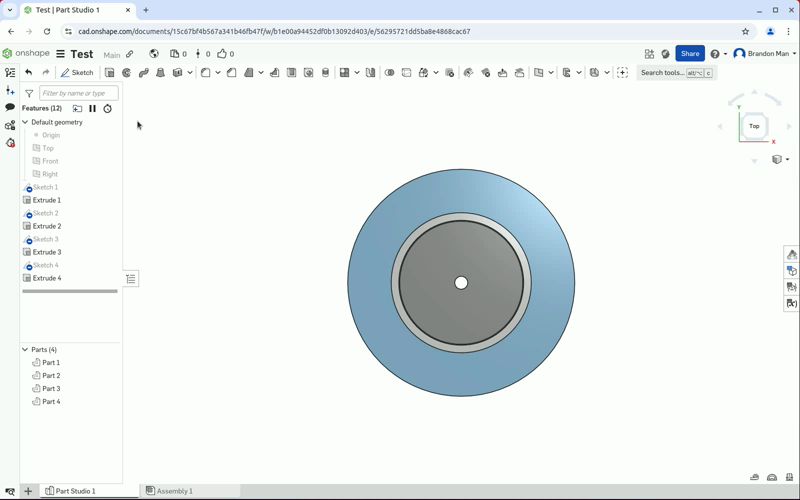
mouse_move(73, 189)
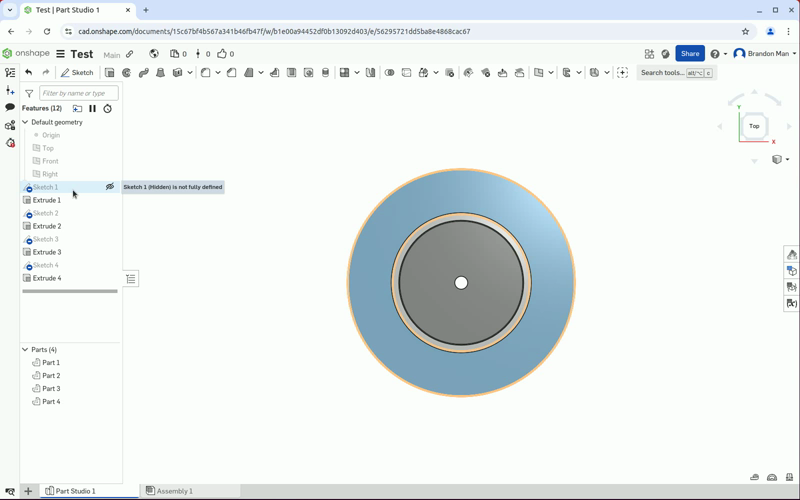
click(73, 189)
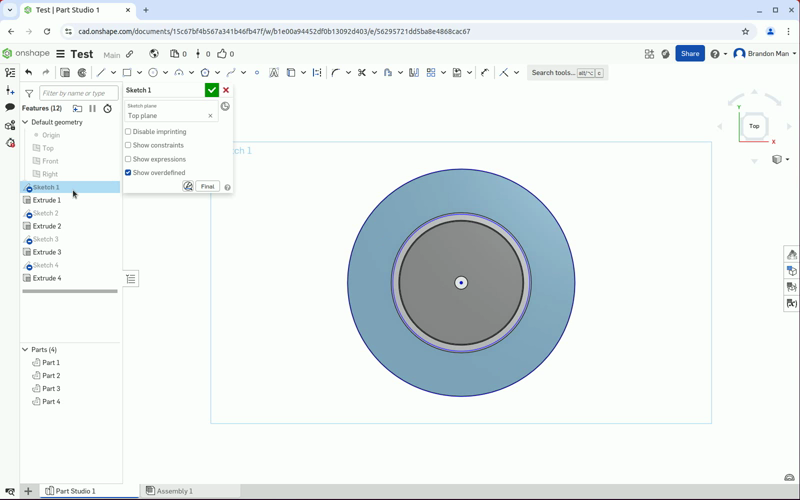
mouse_move(229, 92)
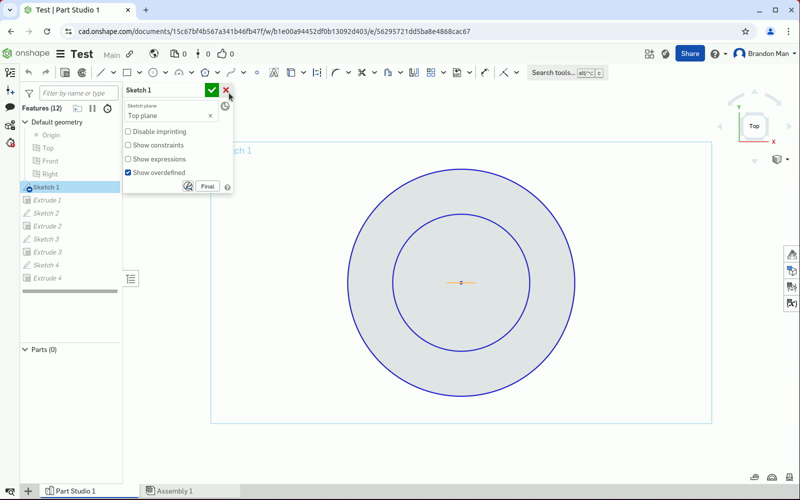
click(229, 92)
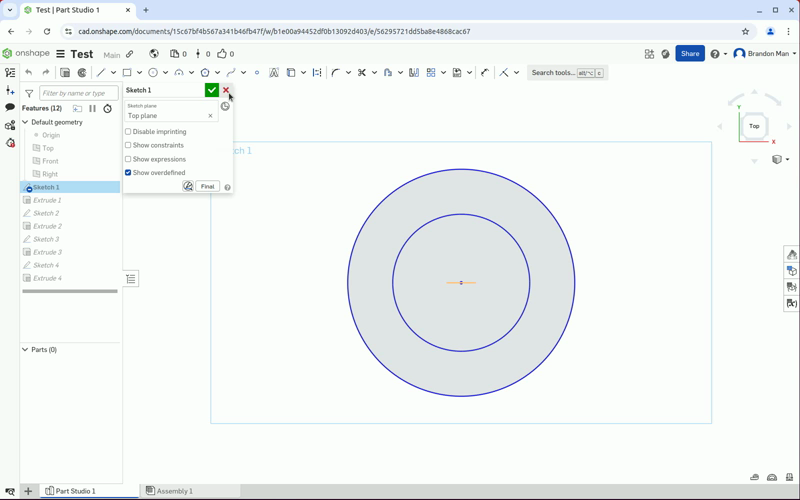
key(shift+s)
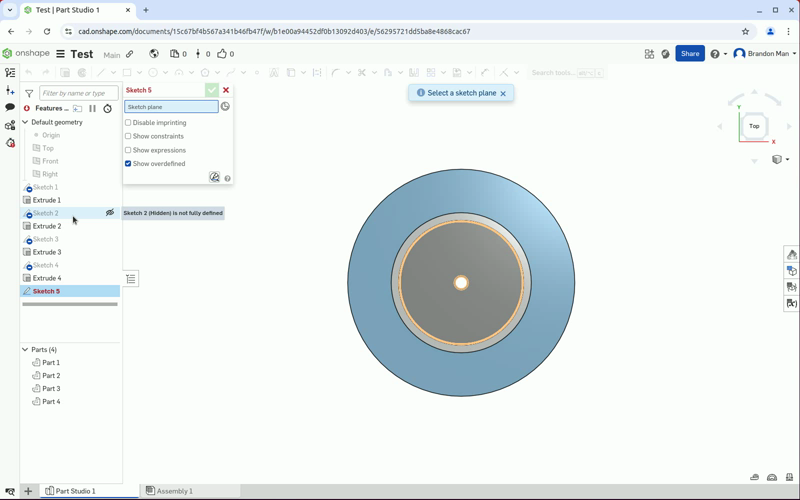
scroll(3)
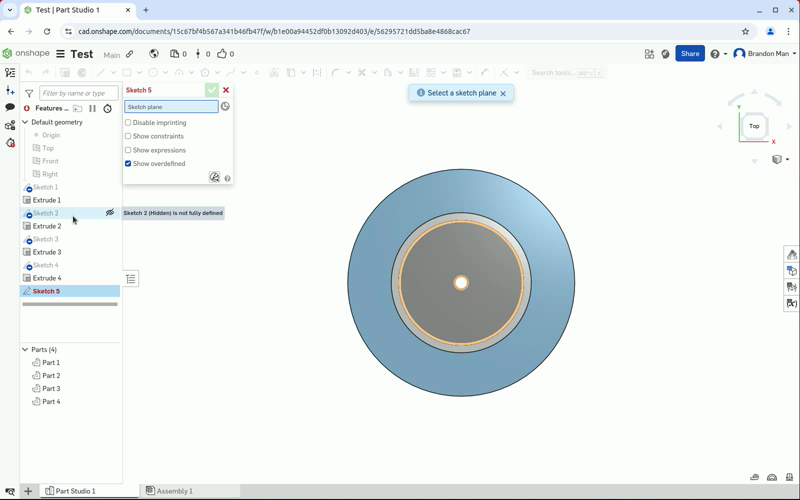
mouse_move(73, 150)
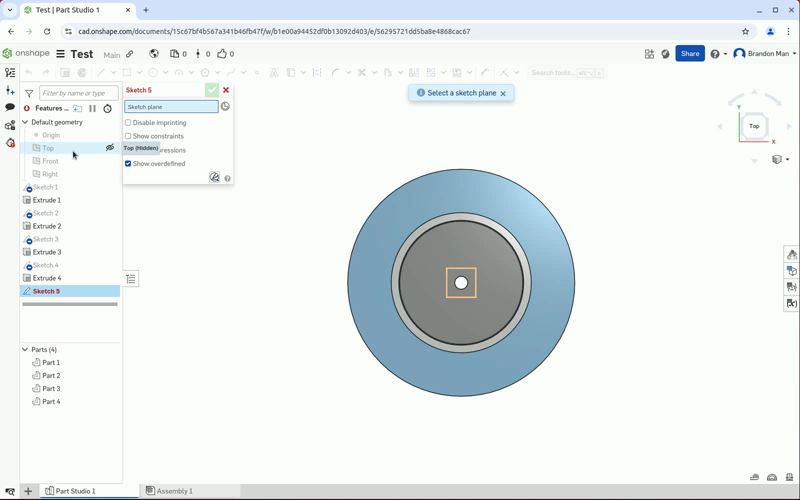
click(73, 150)
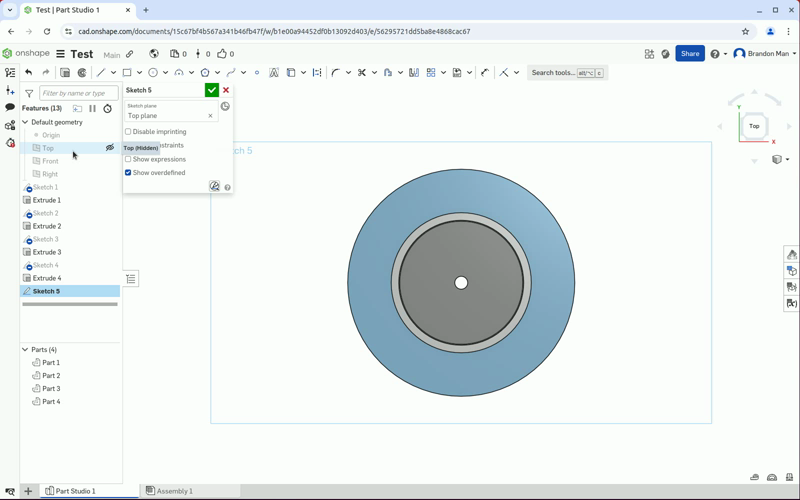
mouse_move(73, 352)
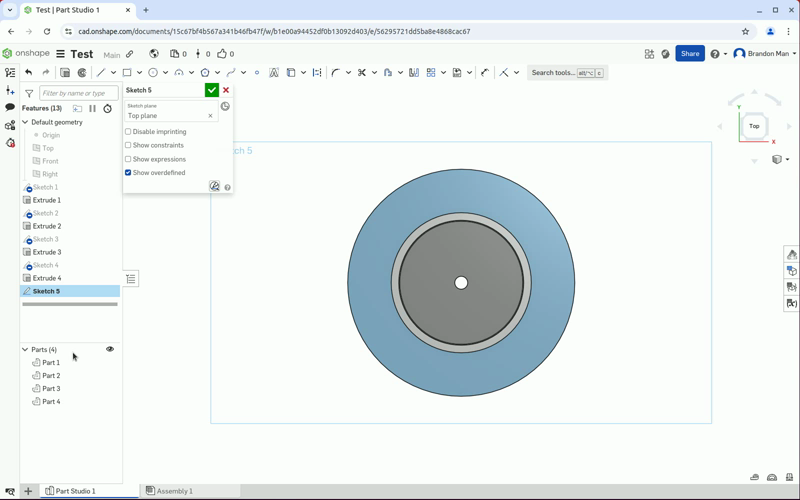
key(y)
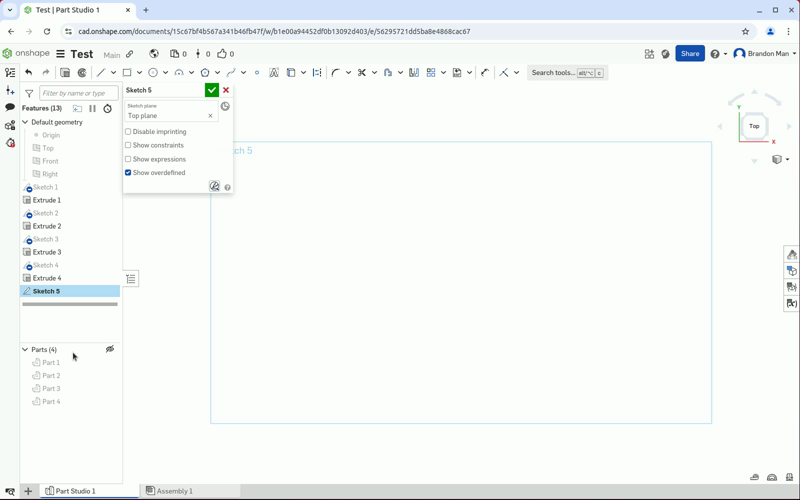
key(c)
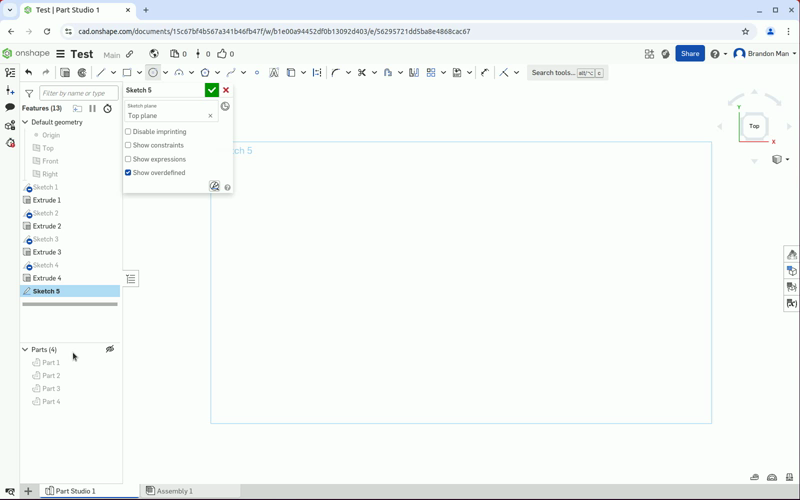
key_down(shift)
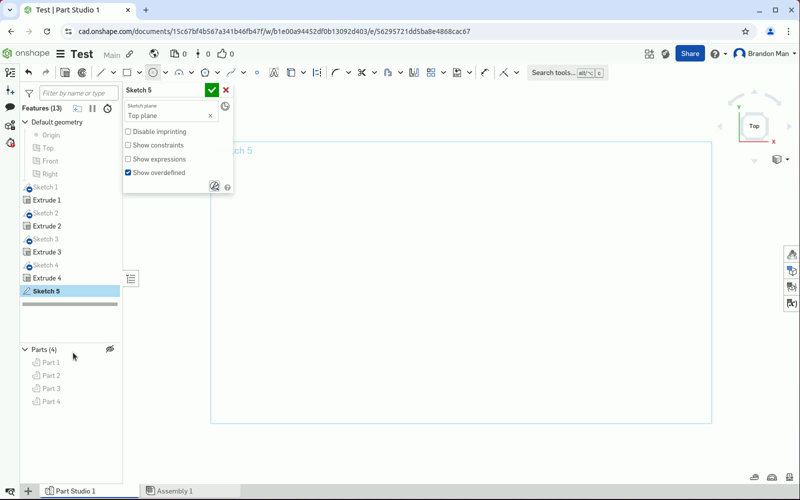
mouse_move(461, 282)
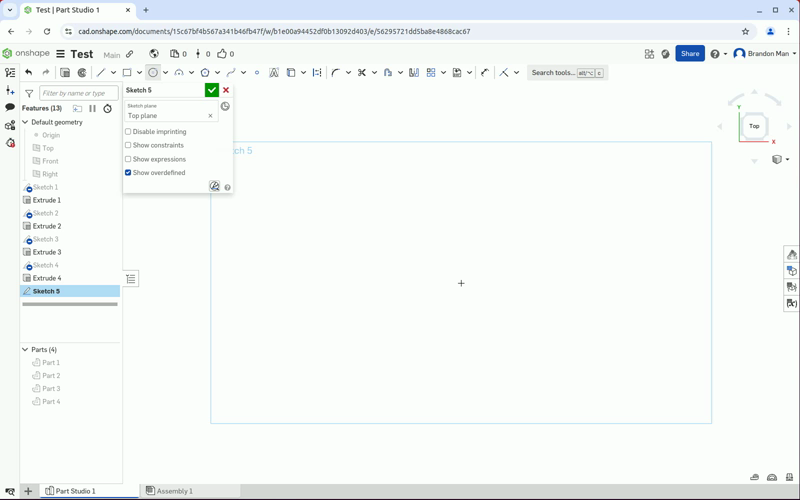
click(461, 282)
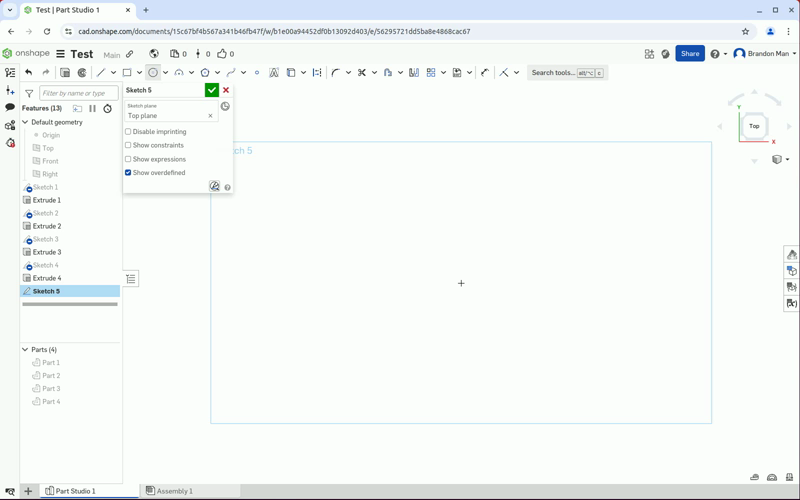
key_up(shift)
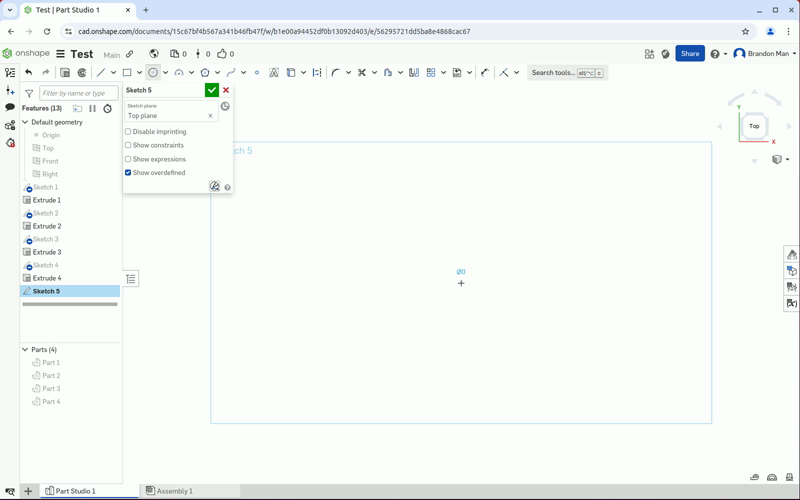
mouse_move(574, 282)
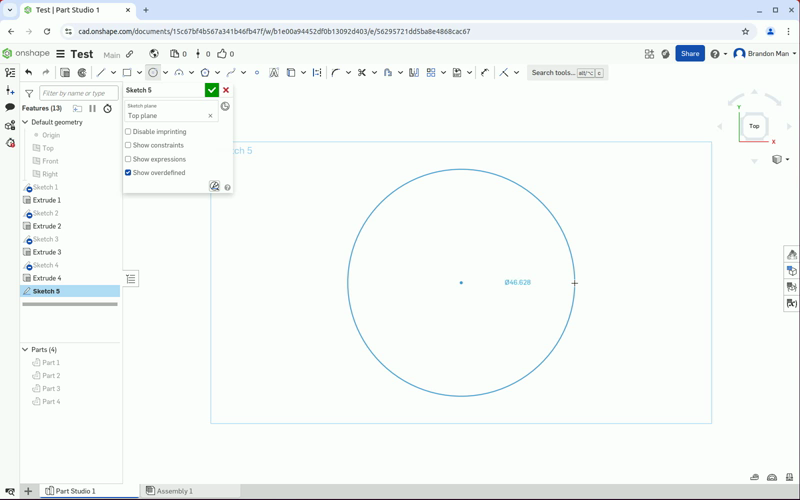
click(574, 282)
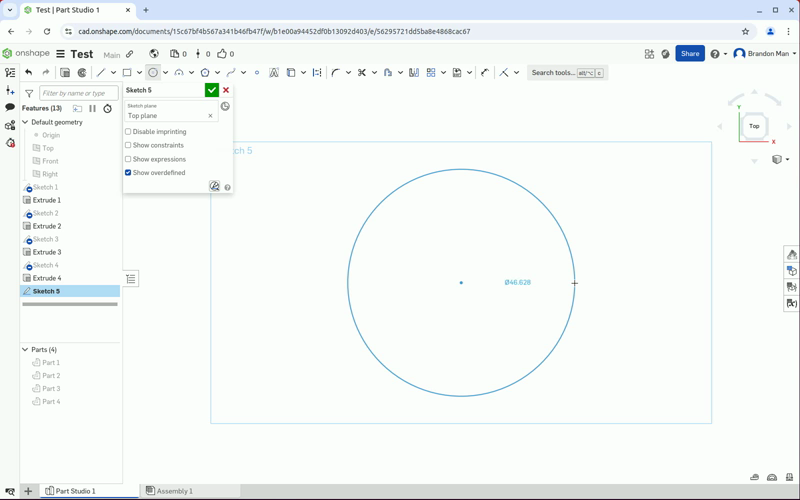
key(esc)
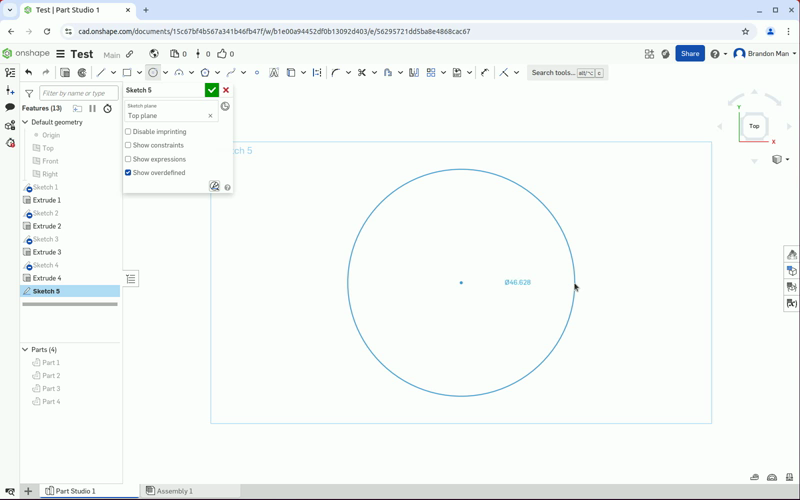
key(c)
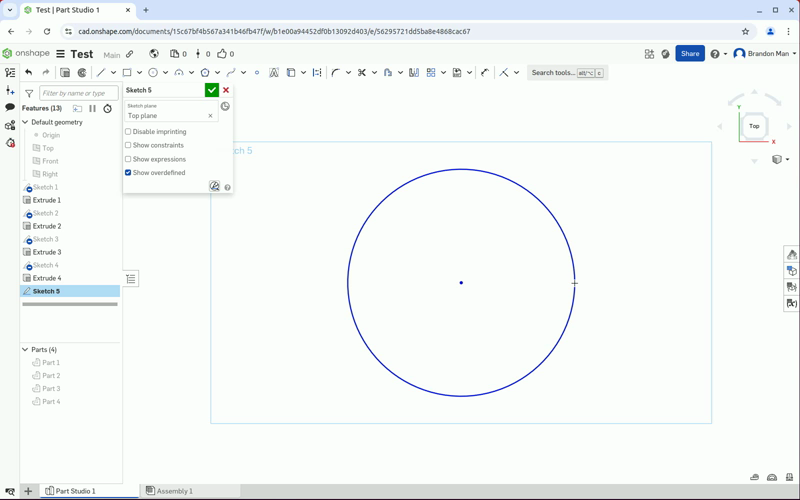
key_down(shift)
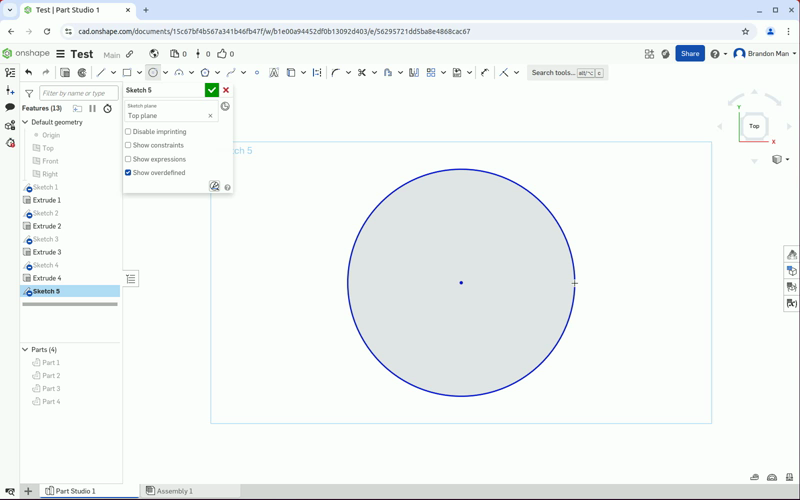
mouse_move(461, 282)
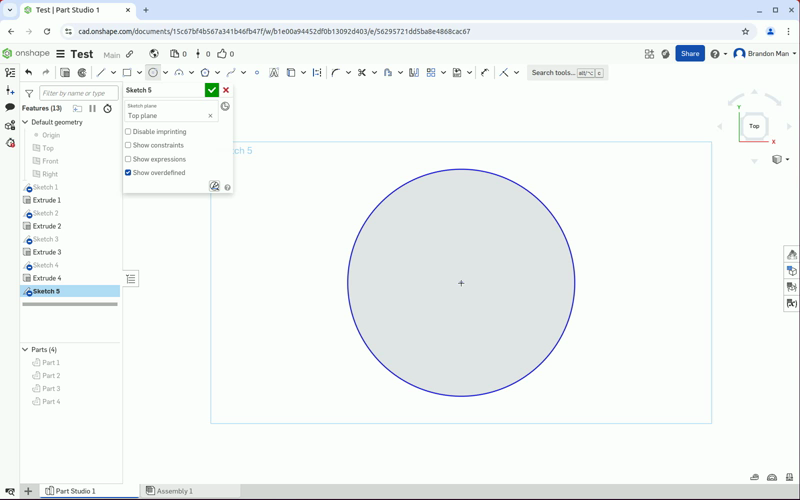
click(461, 282)
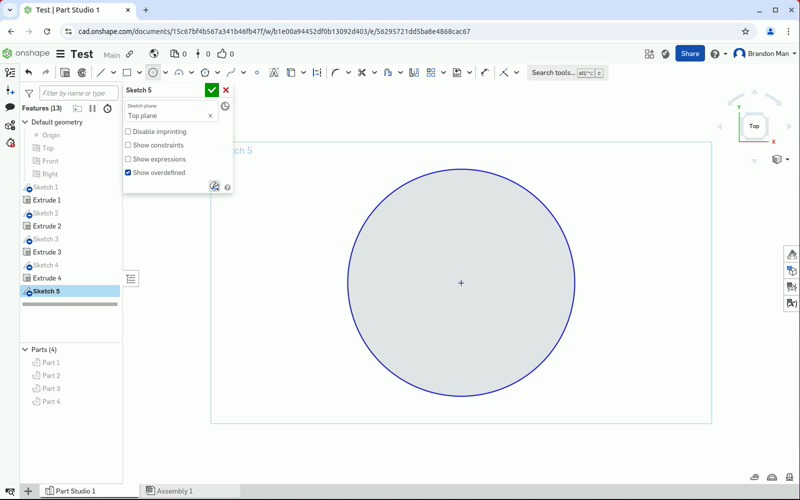
key_up(shift)
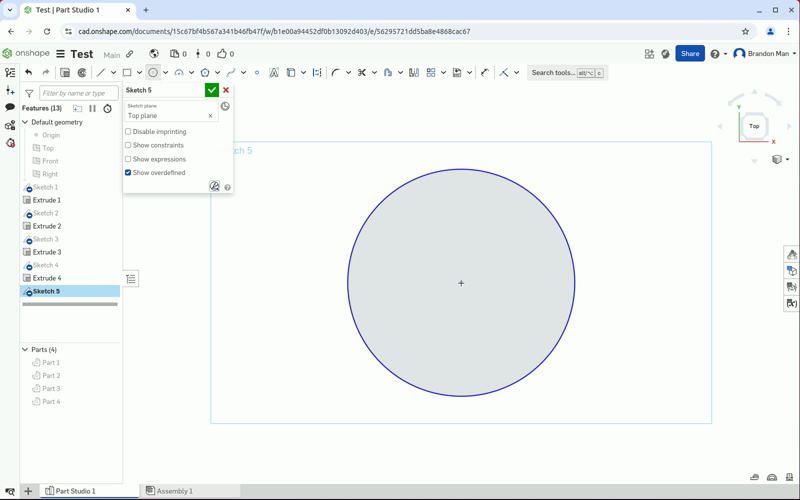
mouse_move(529, 282)
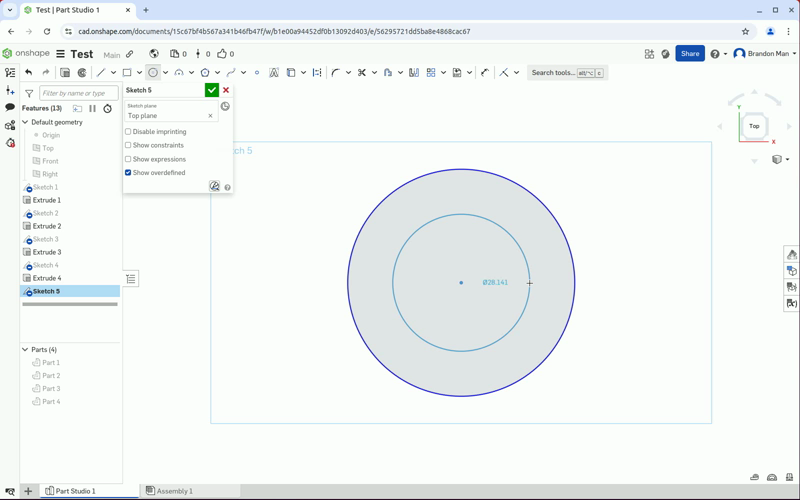
click(529, 282)
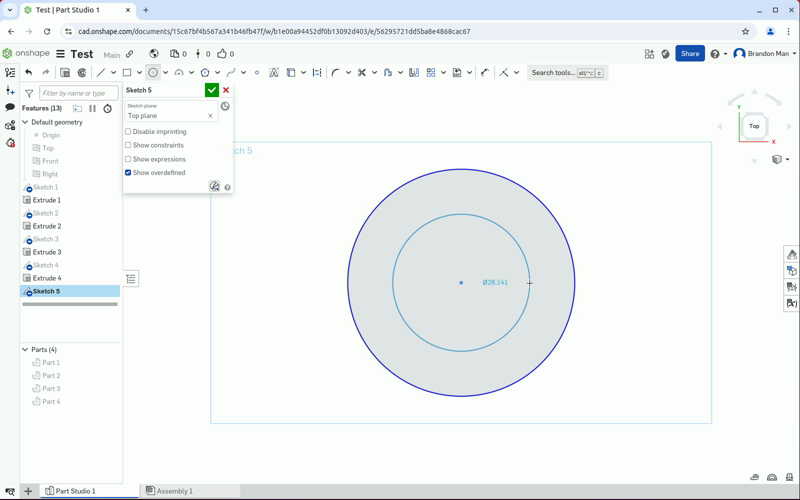
key(esc)
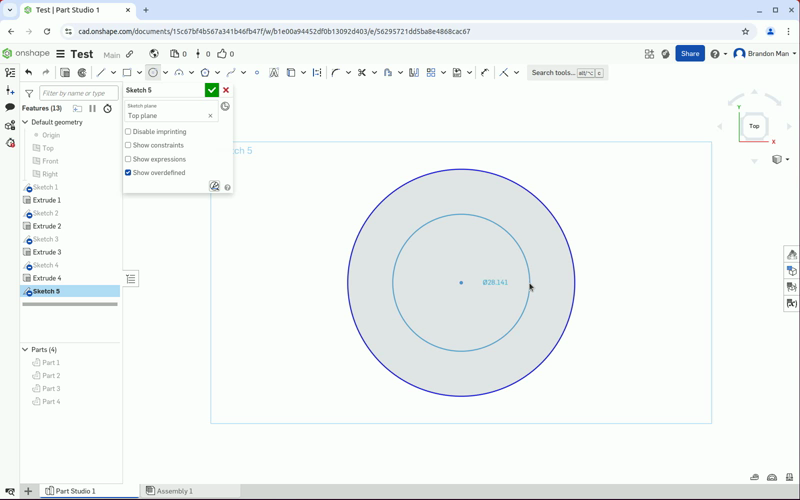
mouse_move(389, 336)
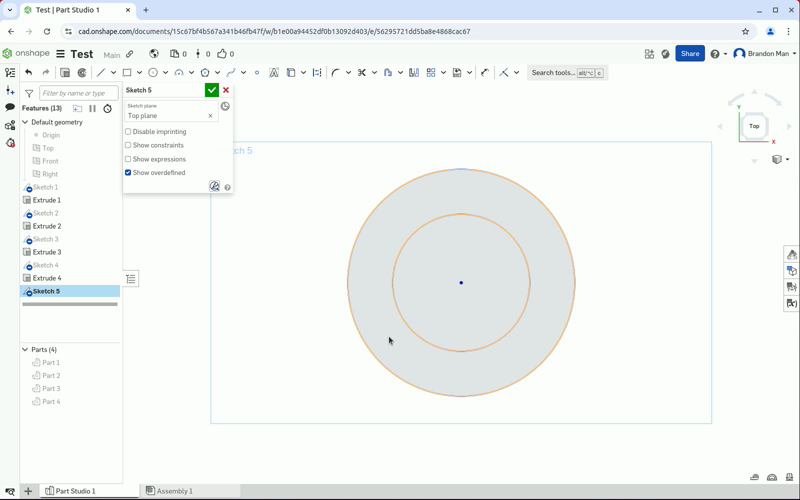
click(389, 336)
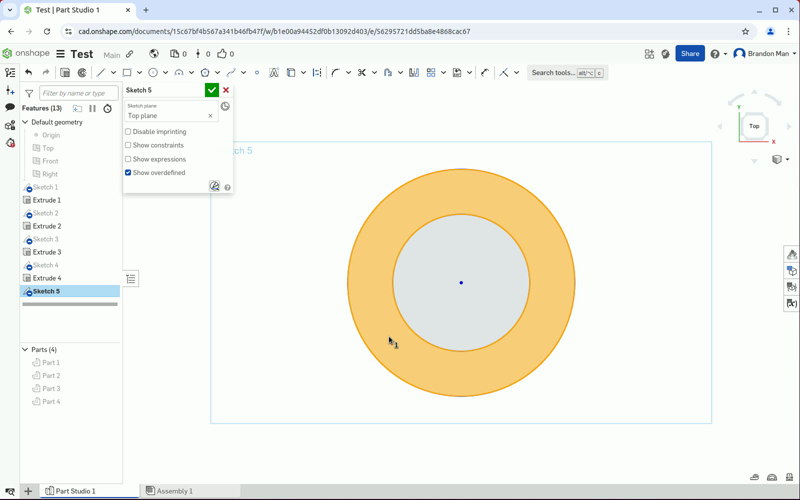
mouse_move(73, 352)
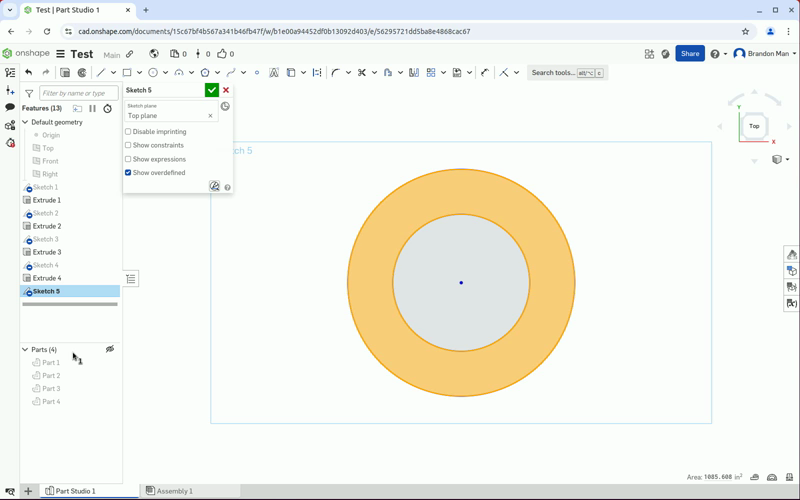
key(shift+y)
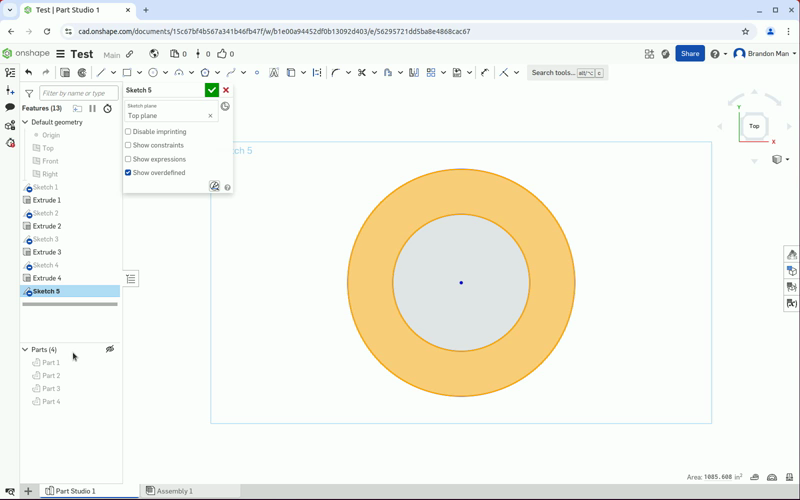
key(shift+e)
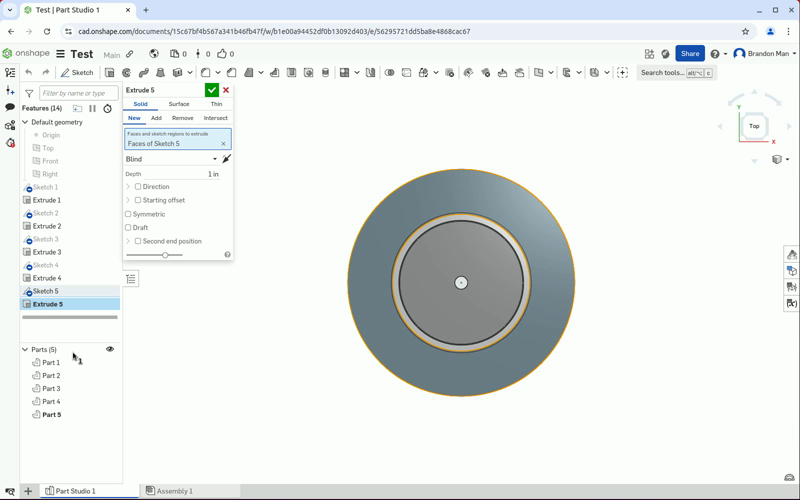
mouse_move(143, 106)
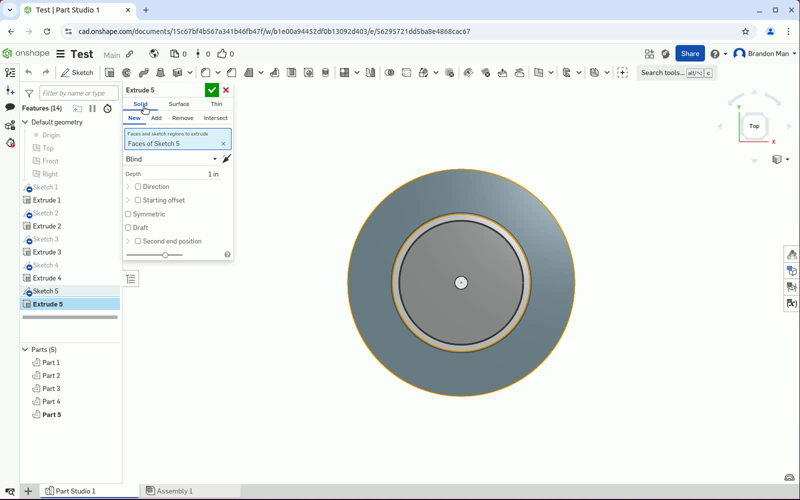
click(143, 106)
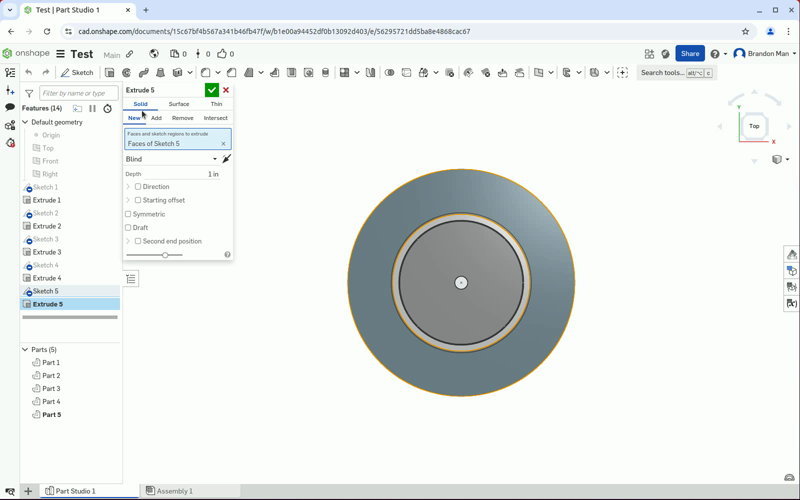
mouse_move(137, 120)
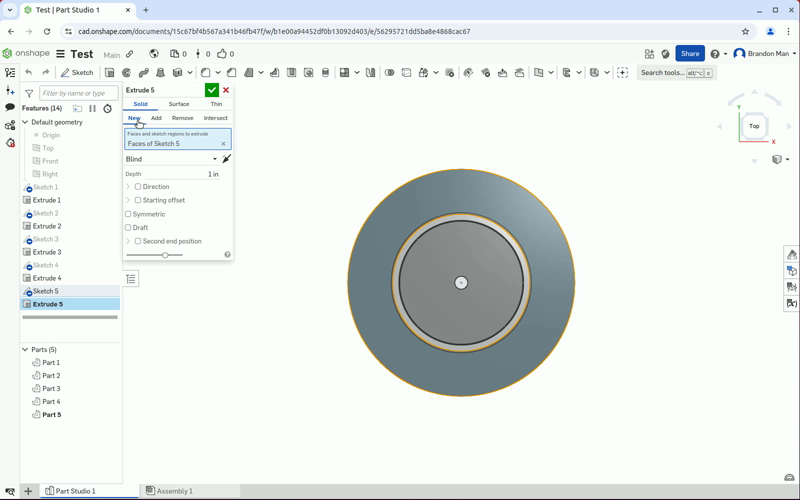
click(137, 120)
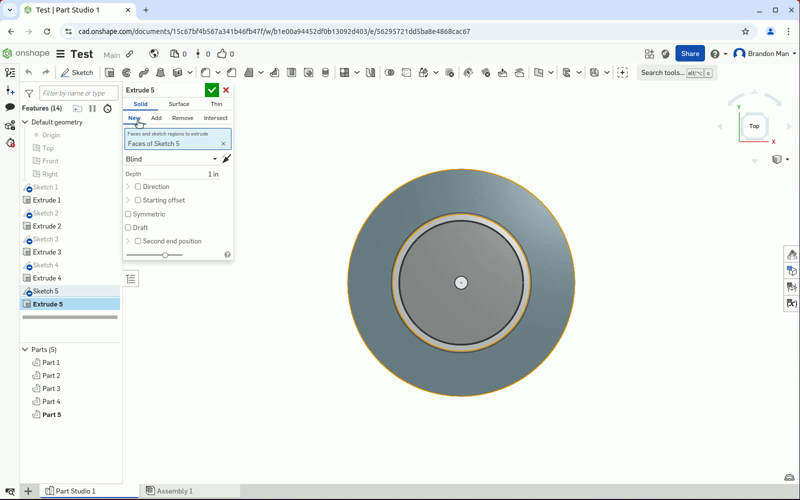
key(tab, 4)
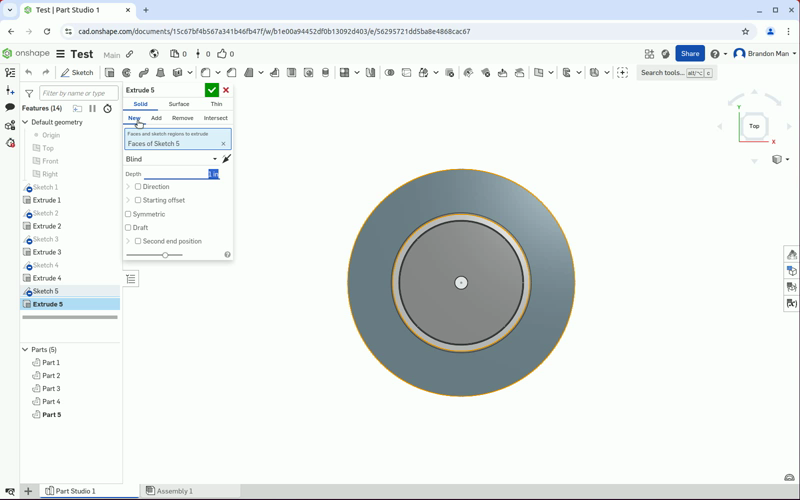
text(1.685)
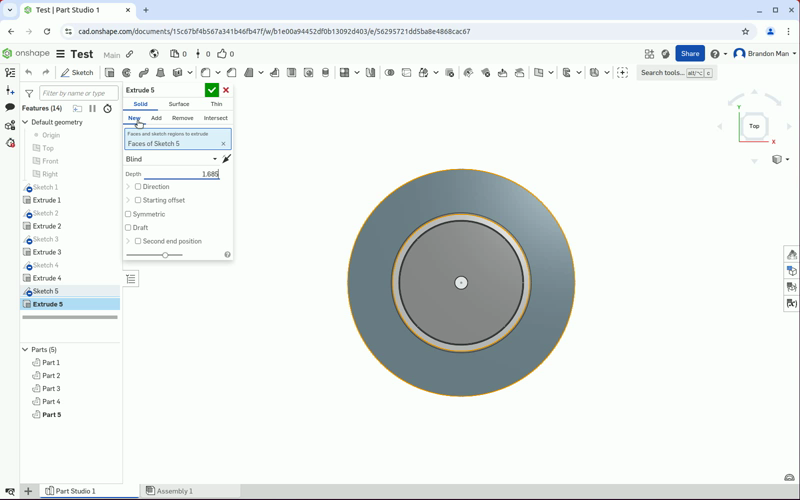
key(enter)
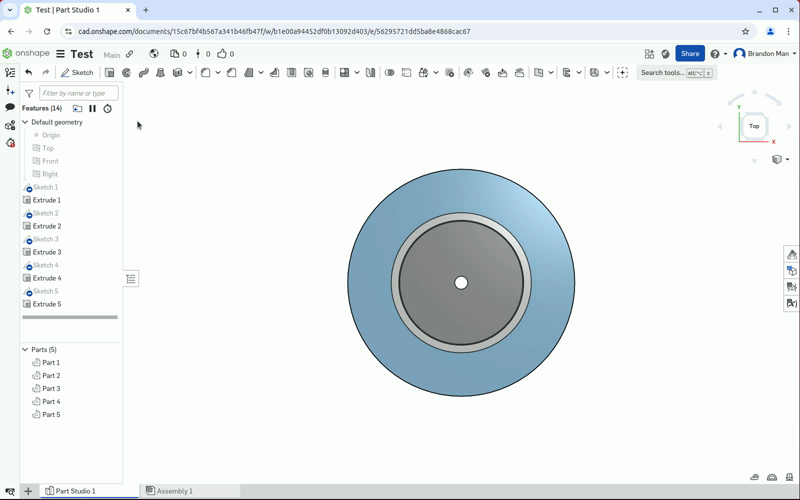
key(shift+h)
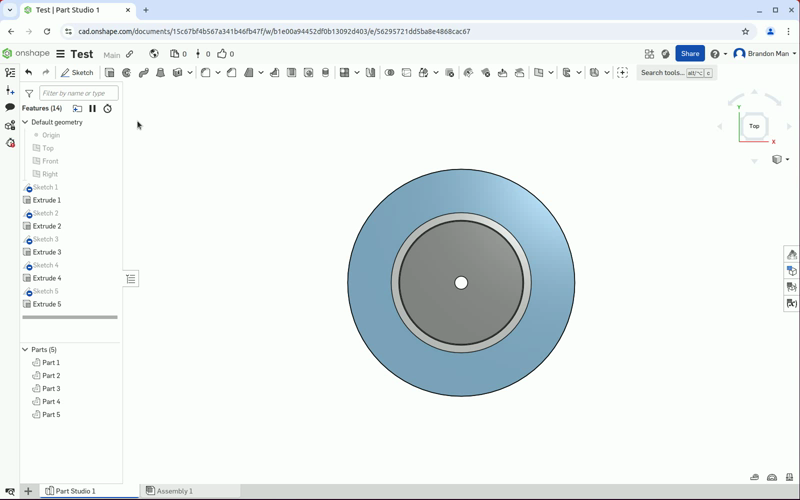
key(shift+h)
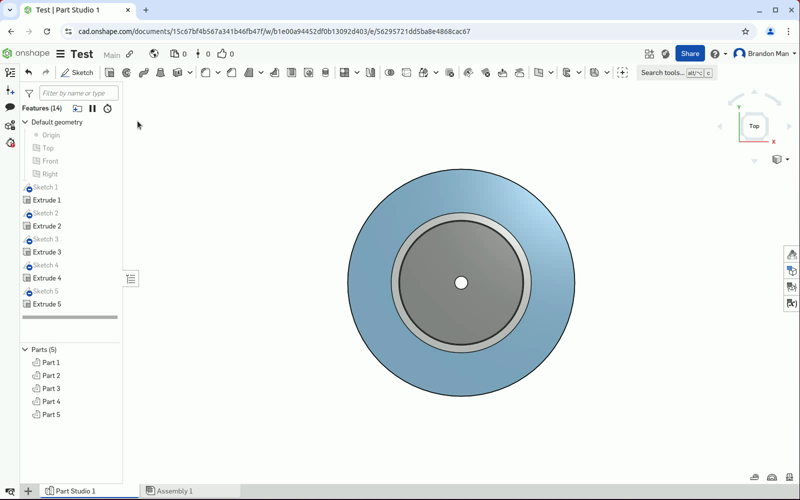
key(shift+7)
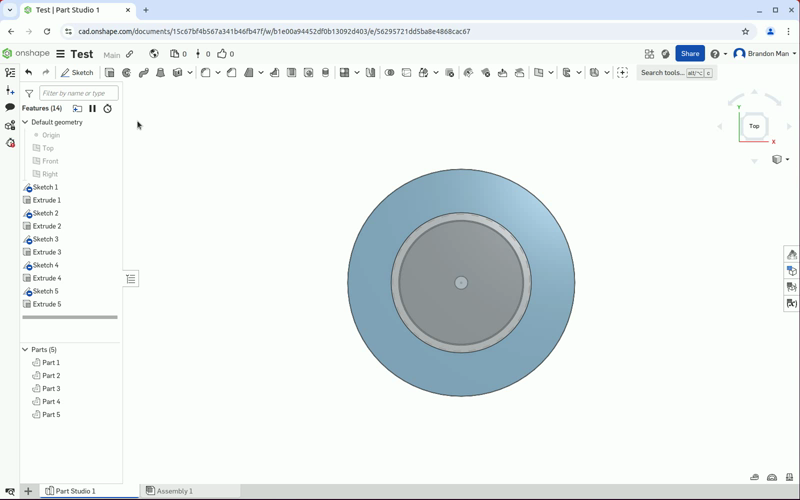
key(up, 3)
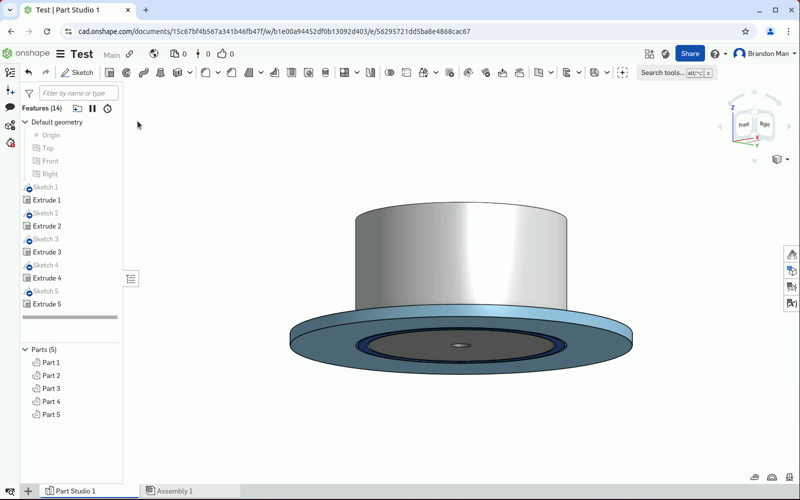
key(left, 3)
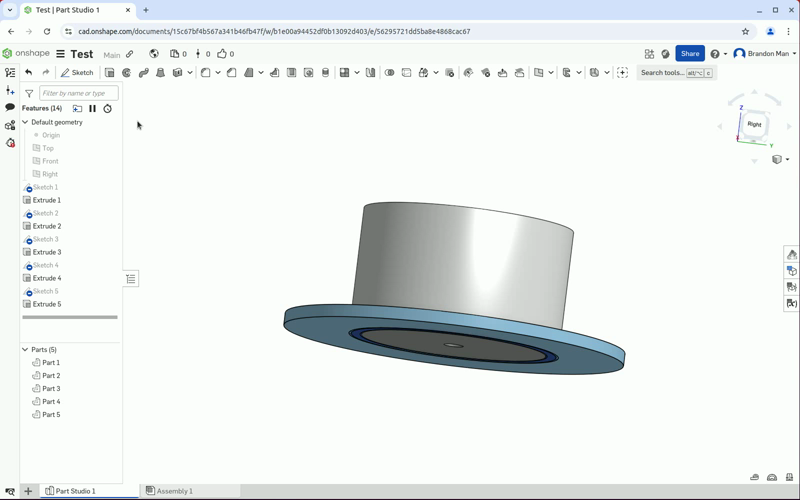
key(right, 3)
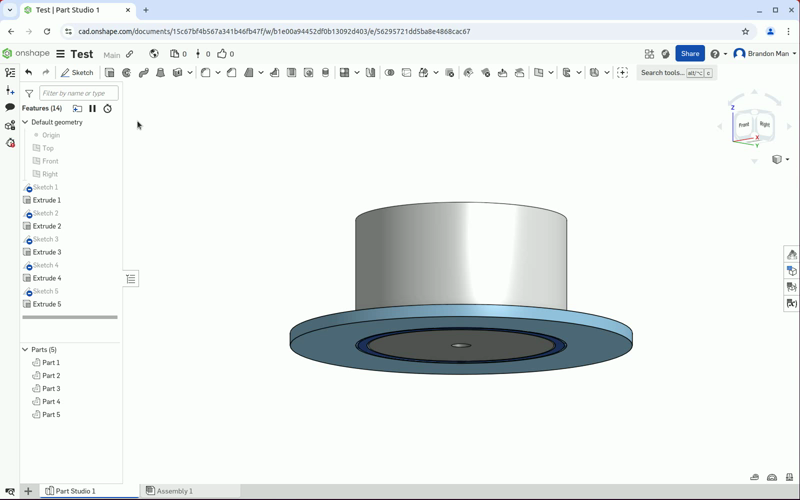
key(down, 3)
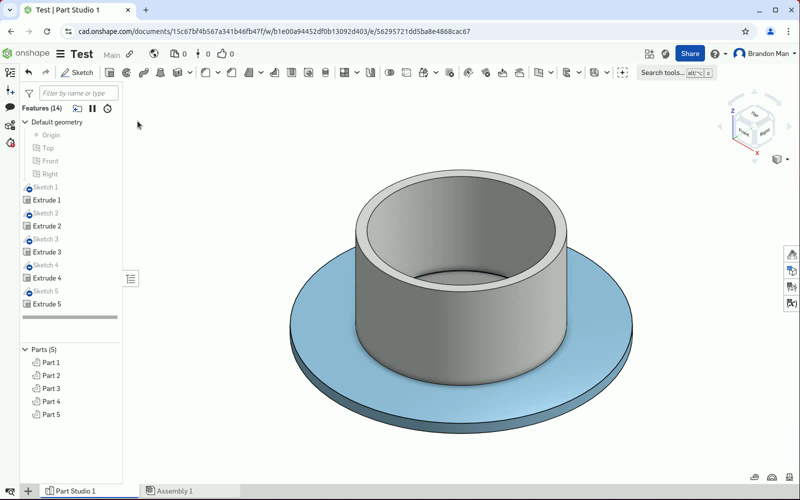
mouse_move(73, 189)
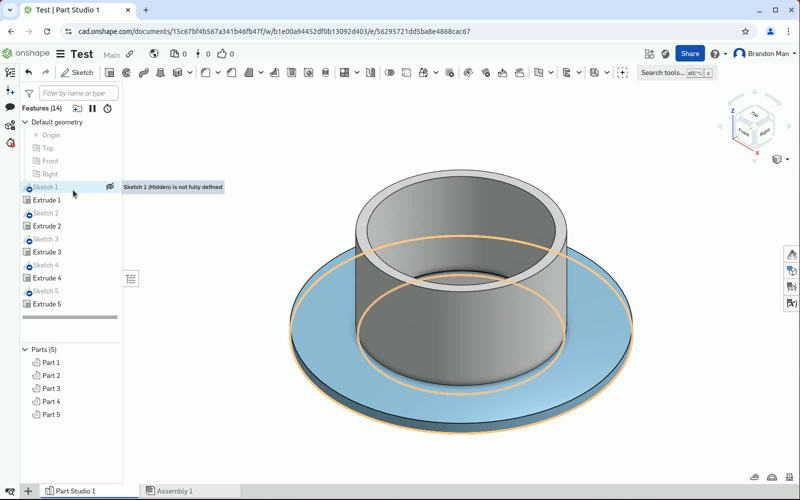
click(73, 189)